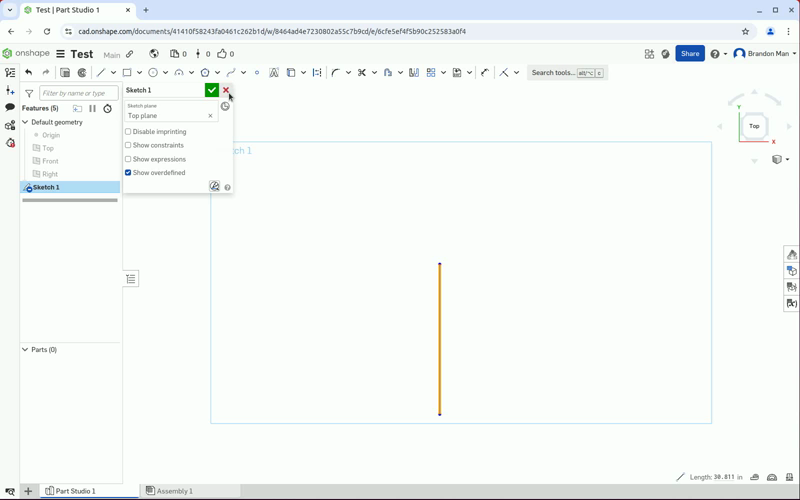
key(shift+h)
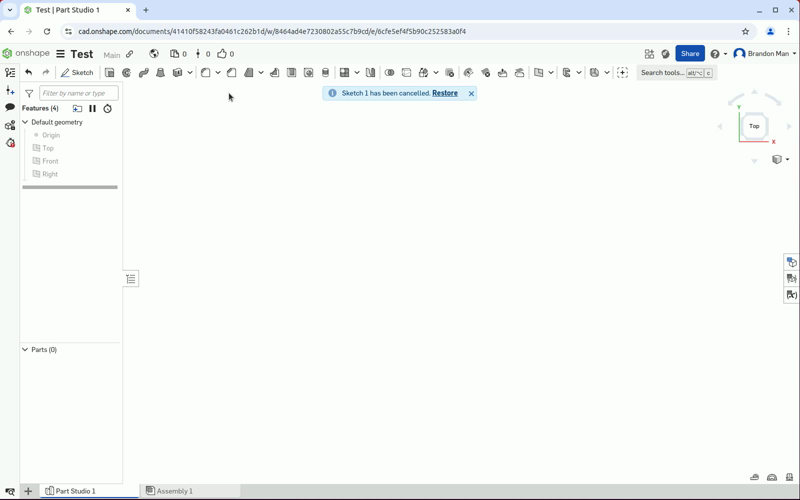
mouse_move(73, 352)
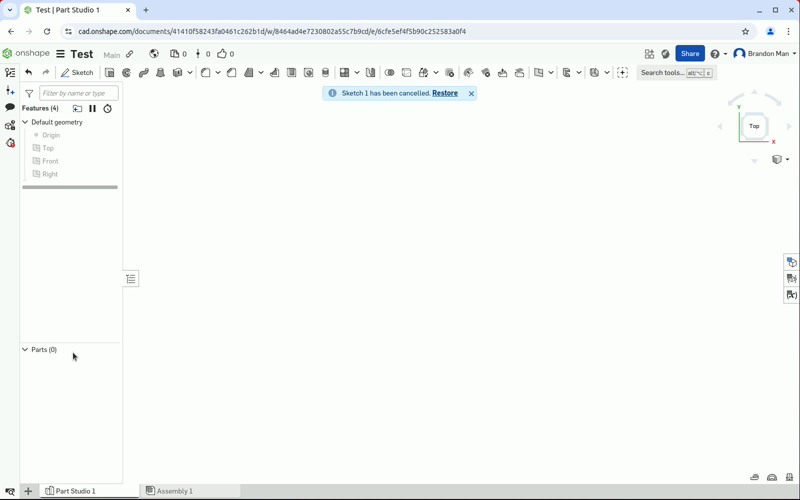
key(y)
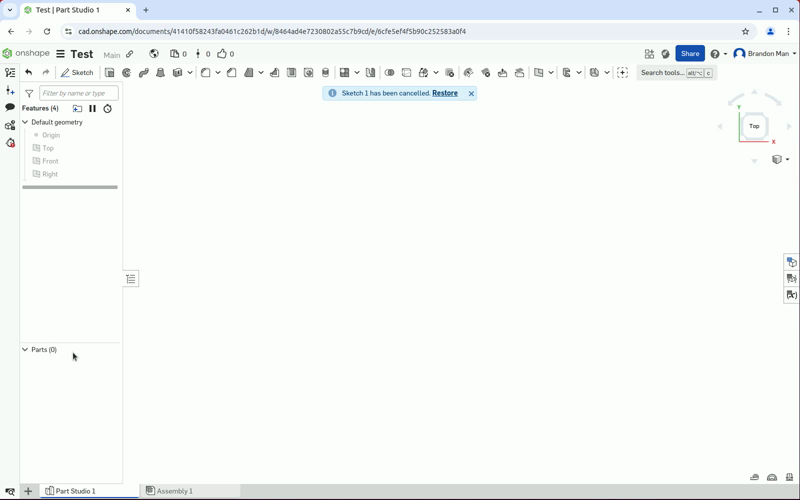
key(shift+p)
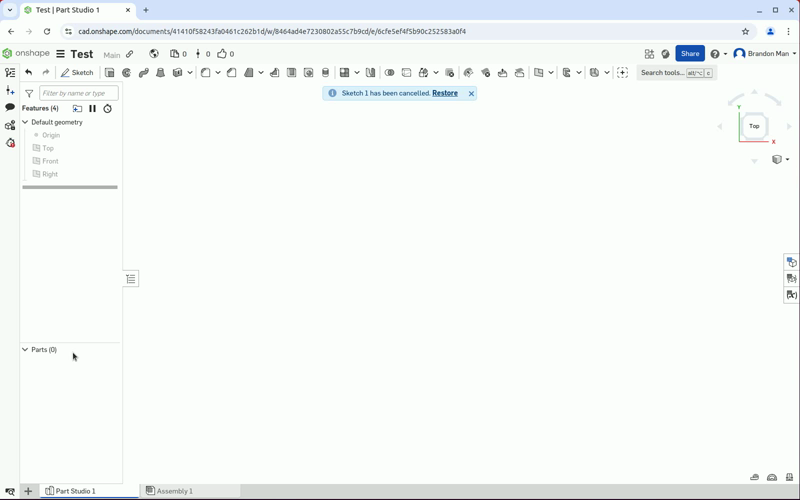
key(space)
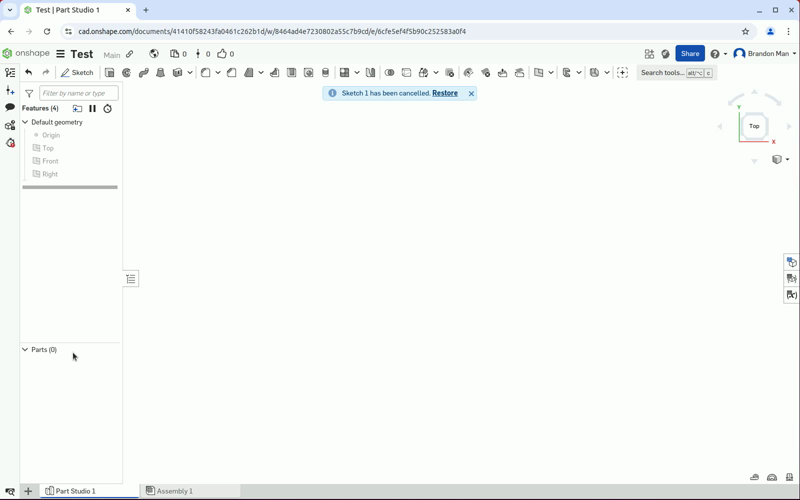
key_down(shift)
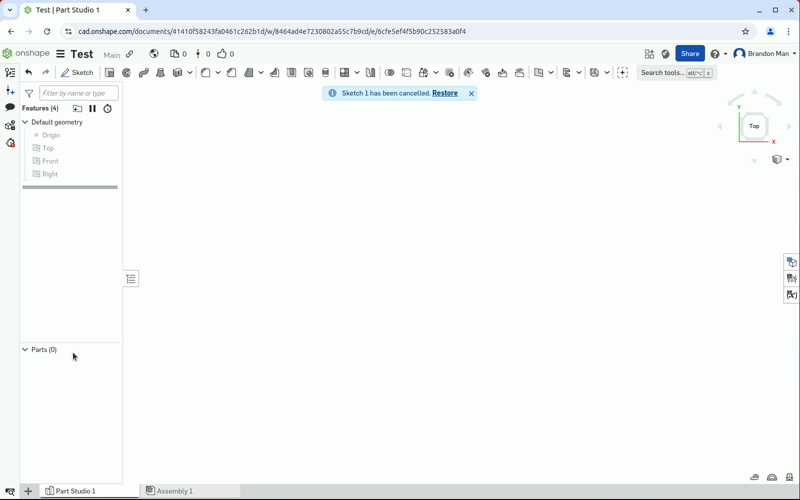
key(up)
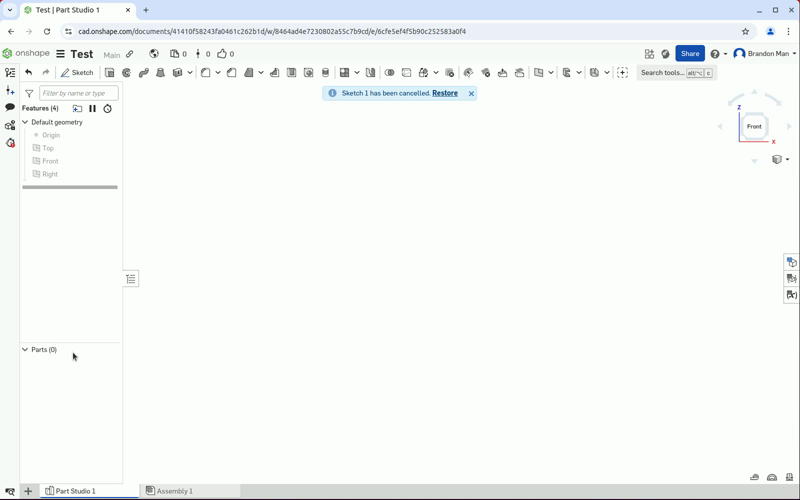
key_up(shift)
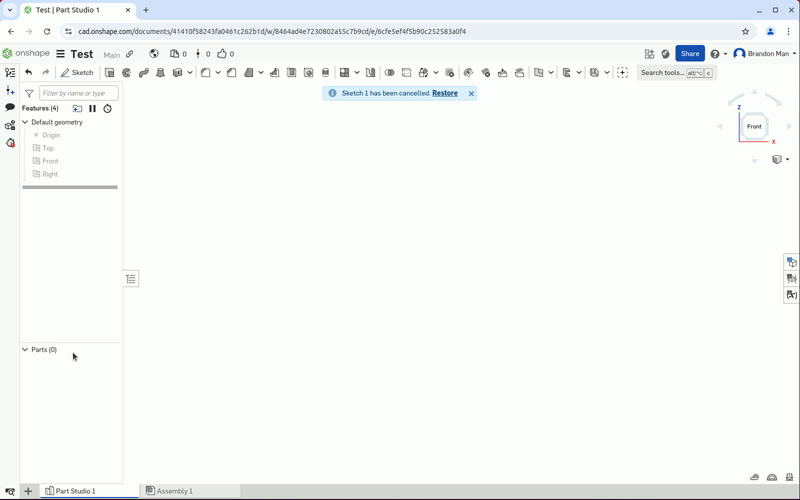
key(space)
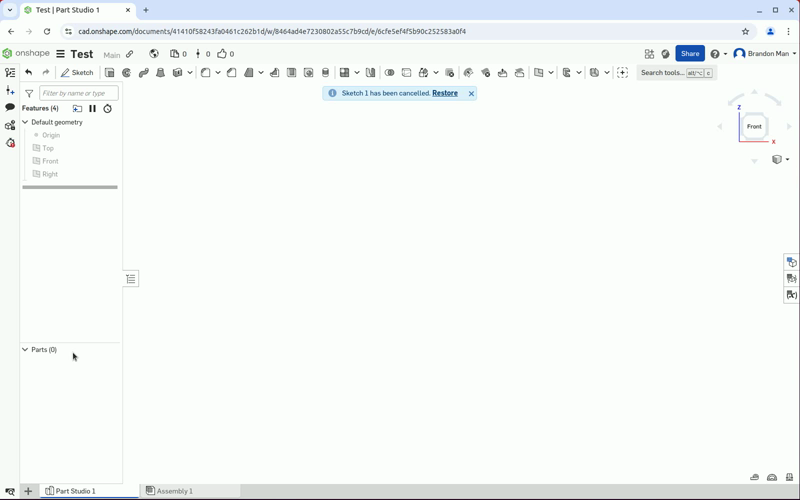
key_down(shift)
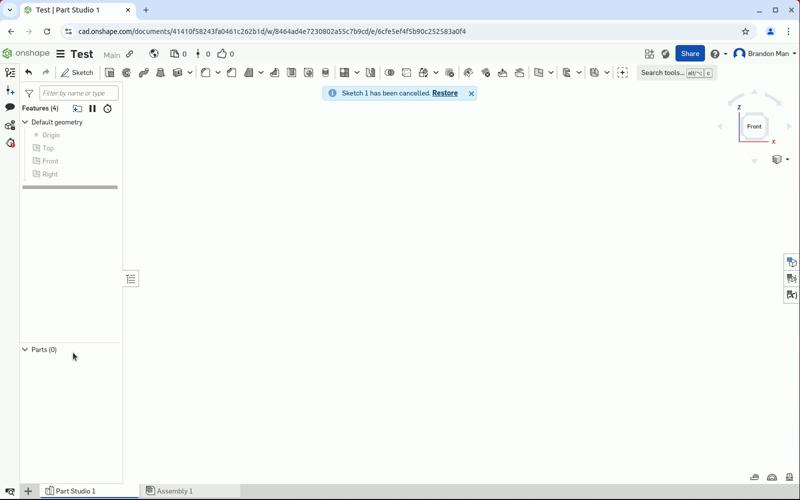
key(left)
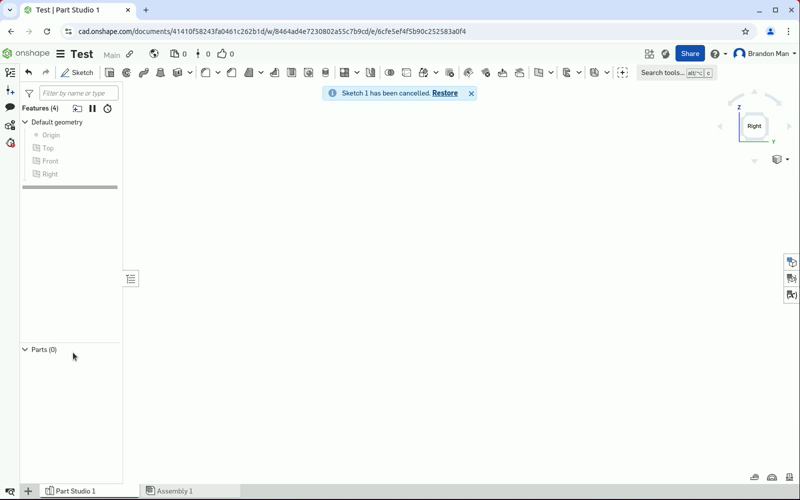
key_up(shift)
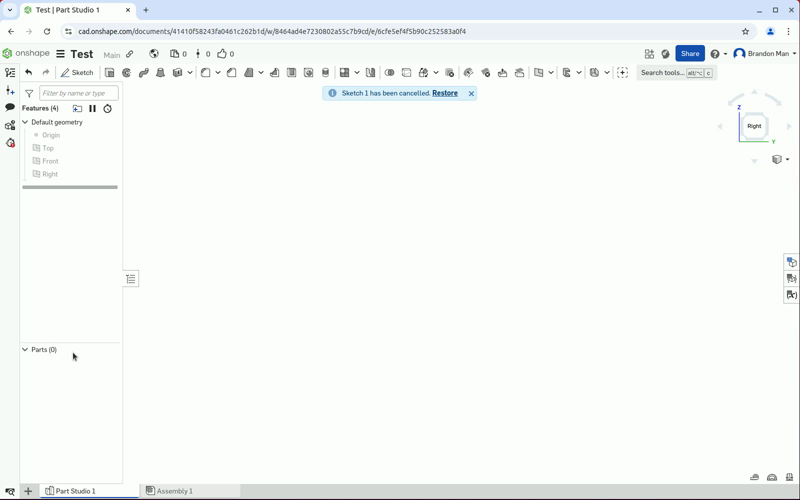
mouse_move(73, 352)
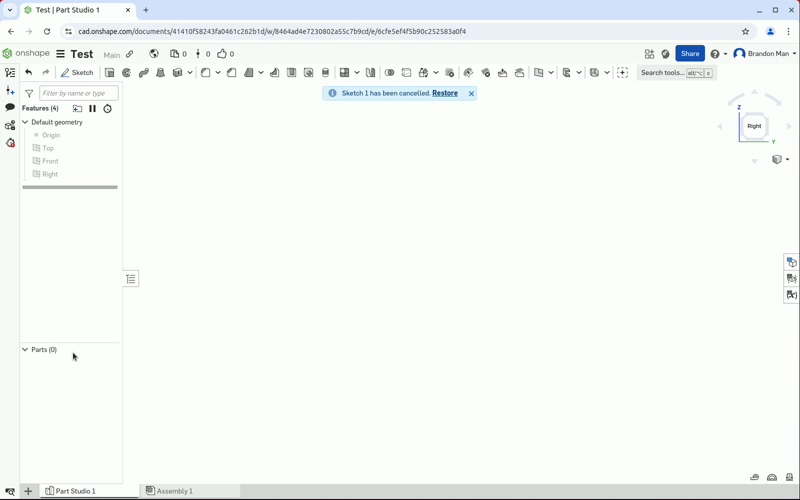
key(shift+y)
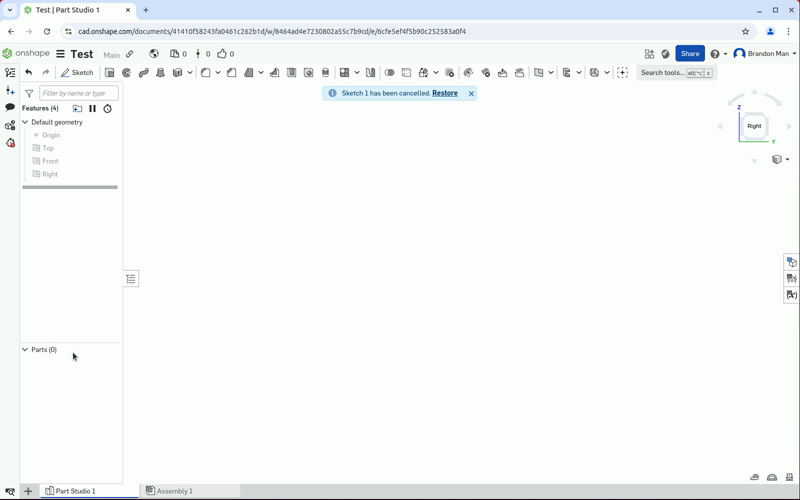
key(shift+s)
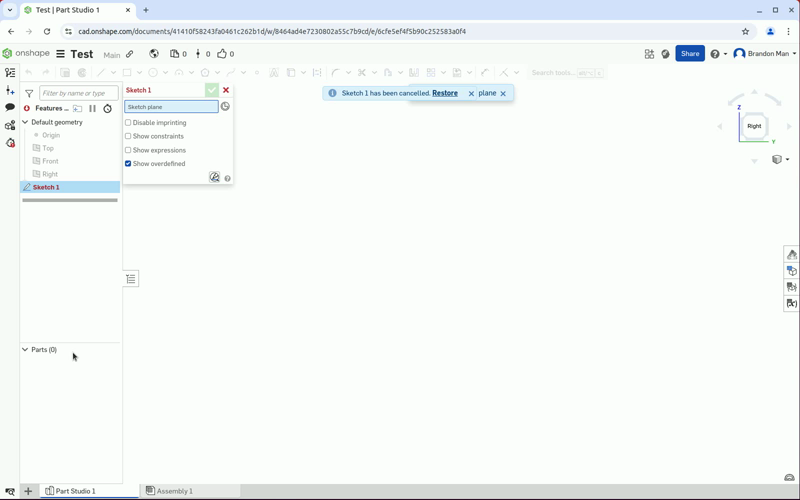
mouse_move(73, 176)
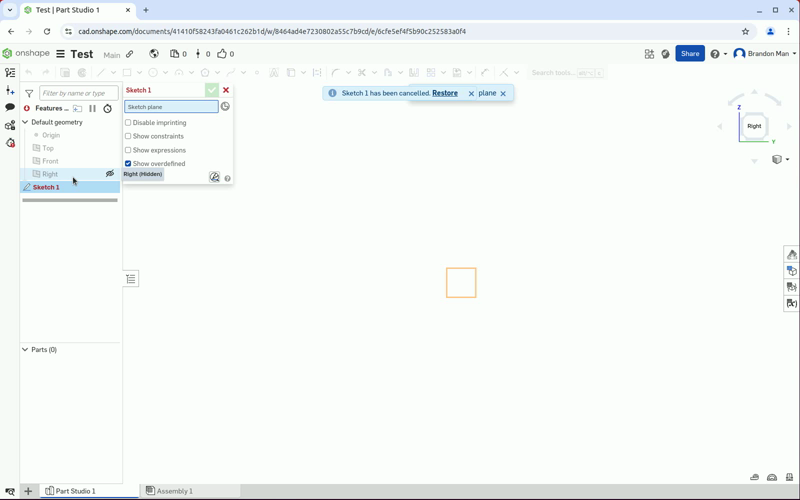
click(73, 176)
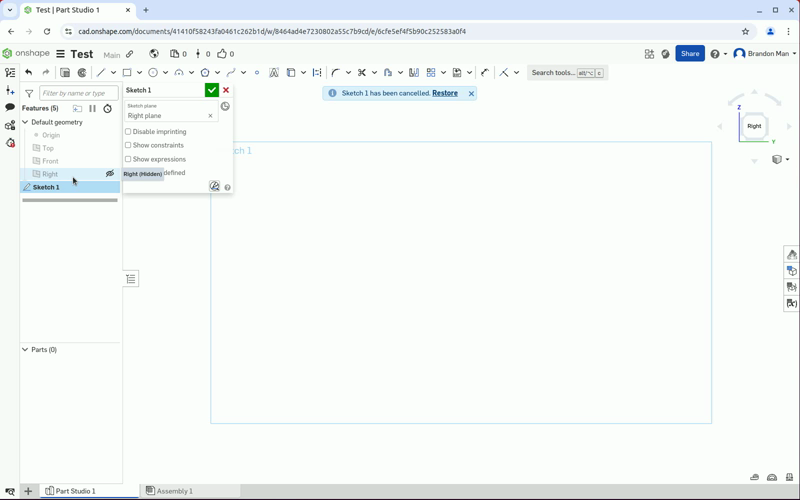
mouse_move(73, 352)
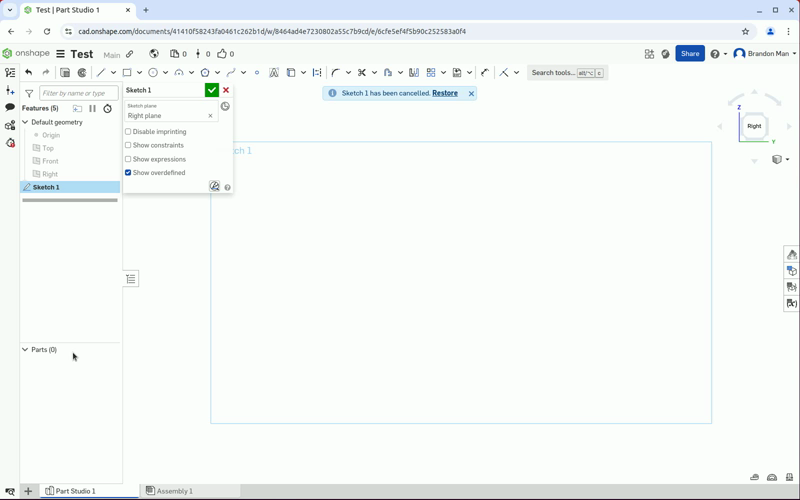
key(y)
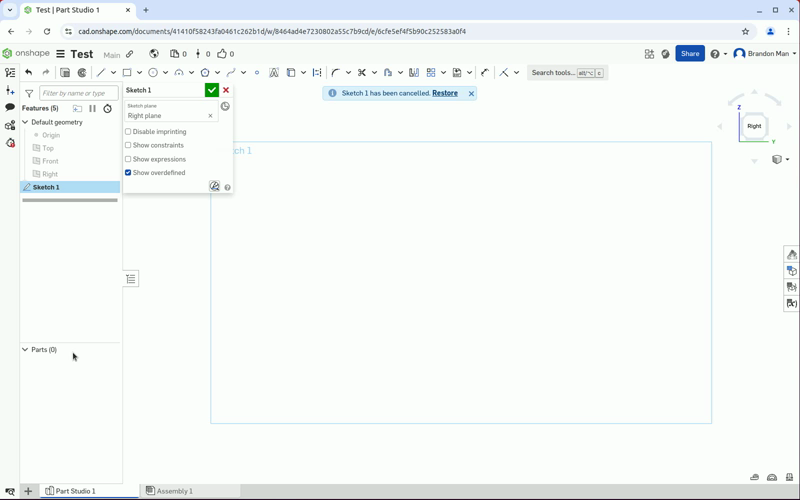
key(c)
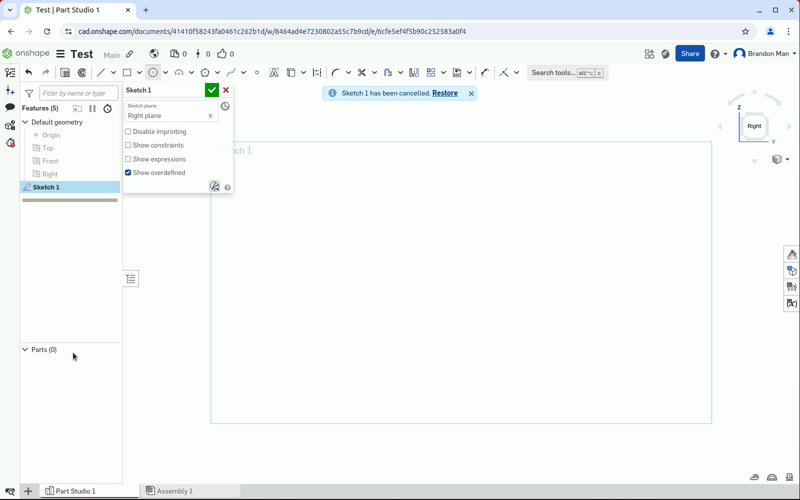
key_down(shift)
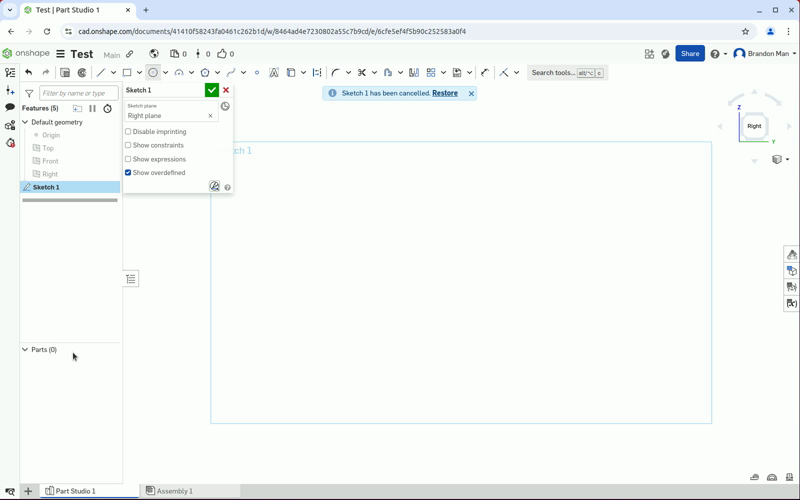
mouse_move(461, 282)
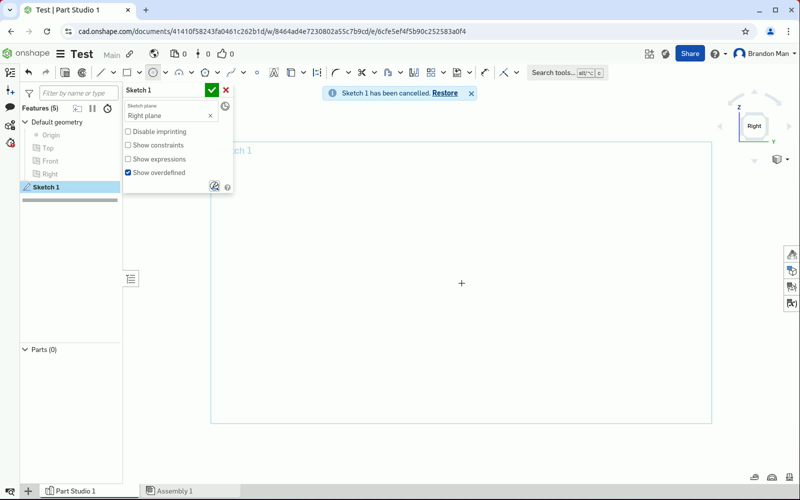
click(461, 282)
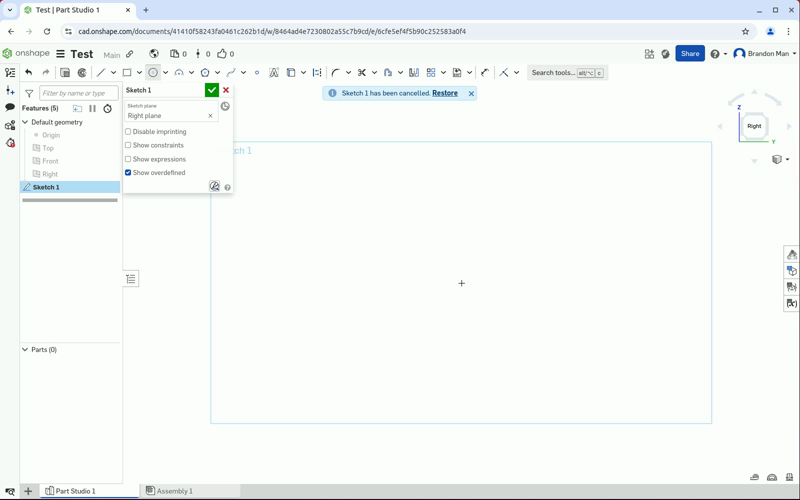
key_up(shift)
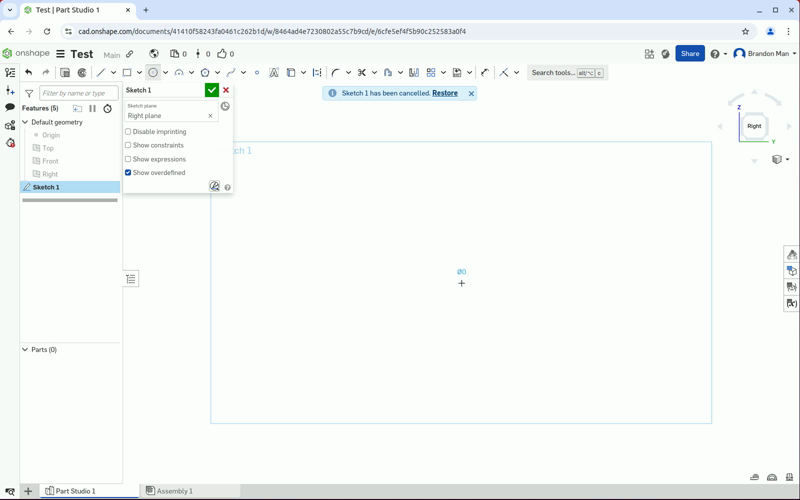
mouse_move(464, 282)
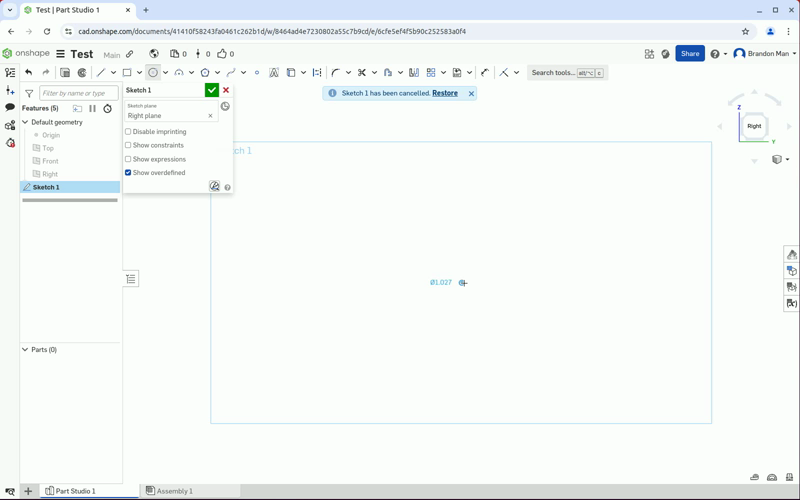
scroll(6)
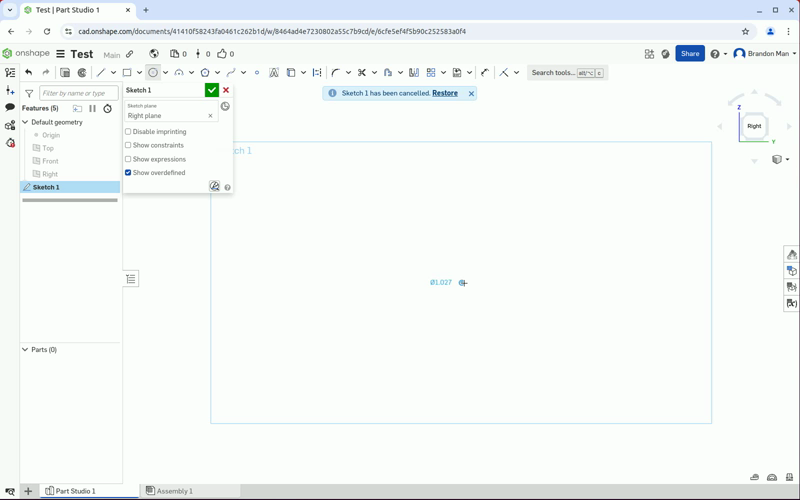
scroll(6)
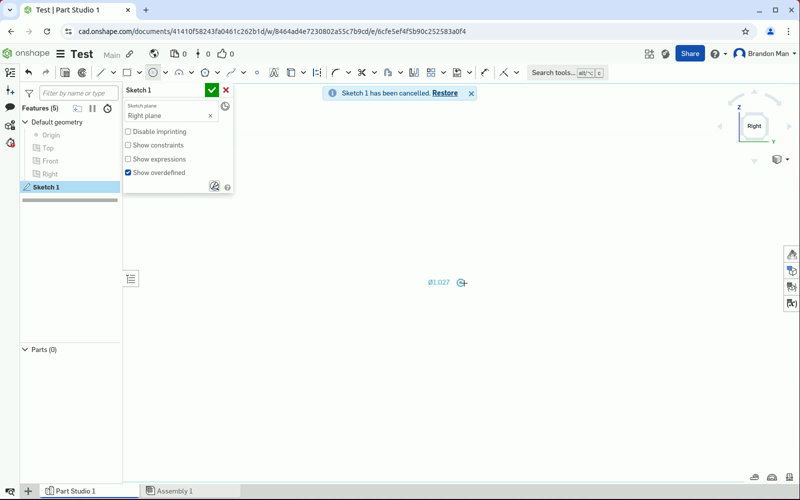
scroll(6)
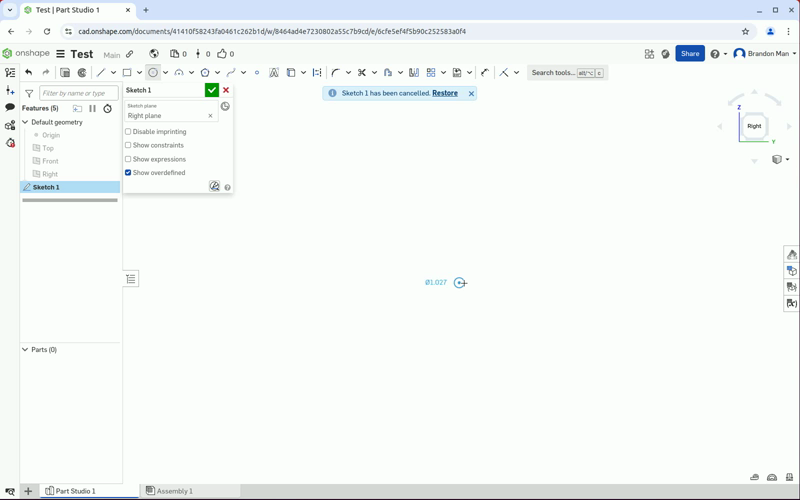
scroll(6)
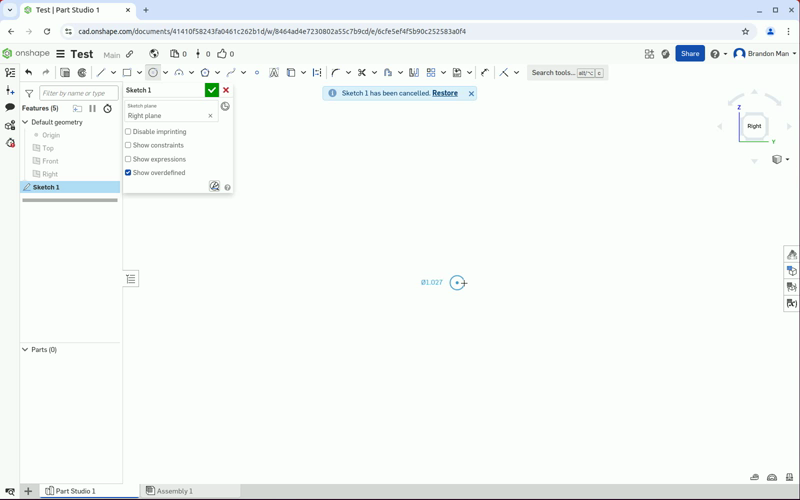
scroll(6)
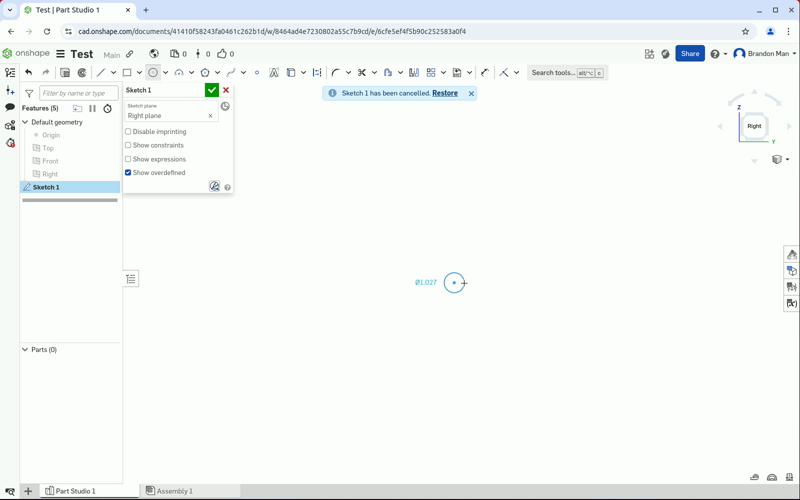
scroll(6)
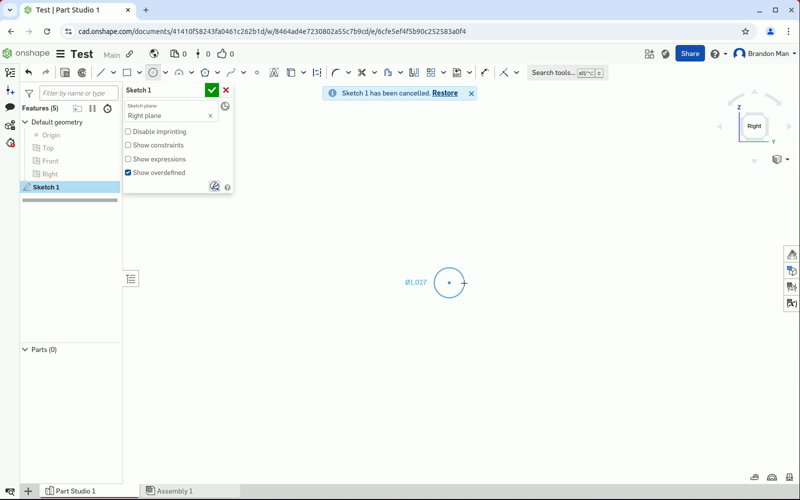
scroll(6)
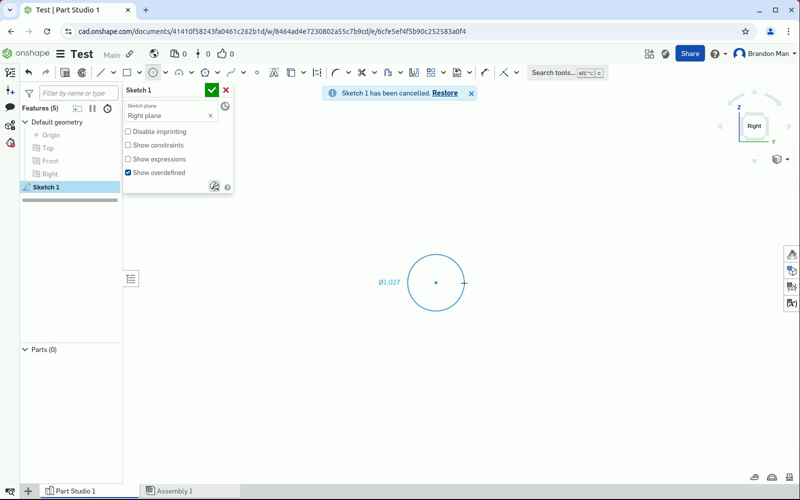
click(464, 282)
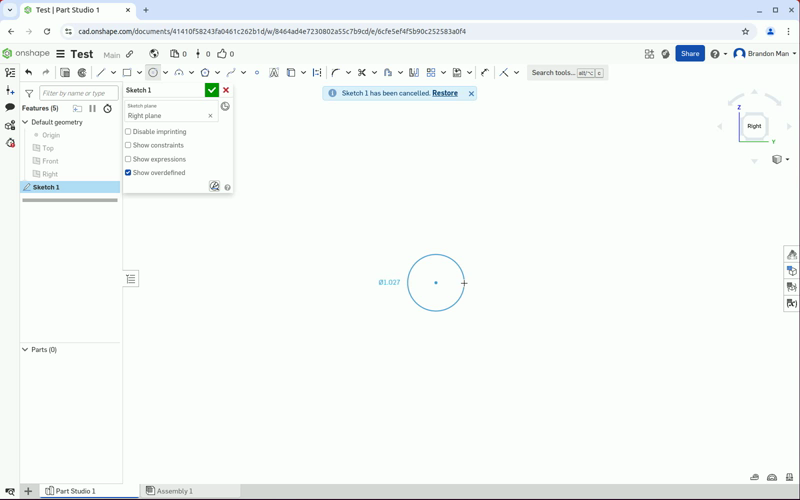
scroll(-6)
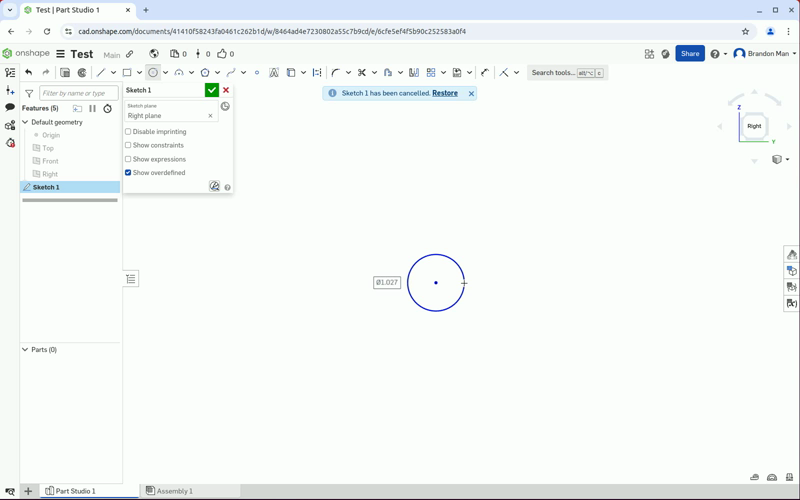
scroll(-6)
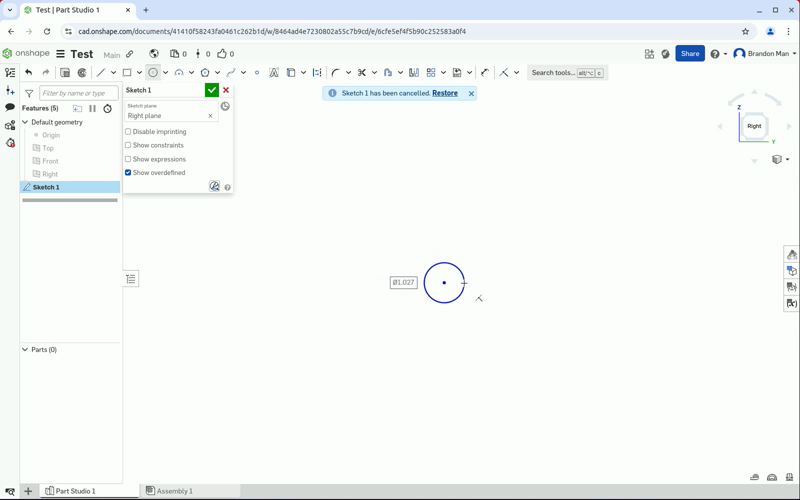
scroll(-6)
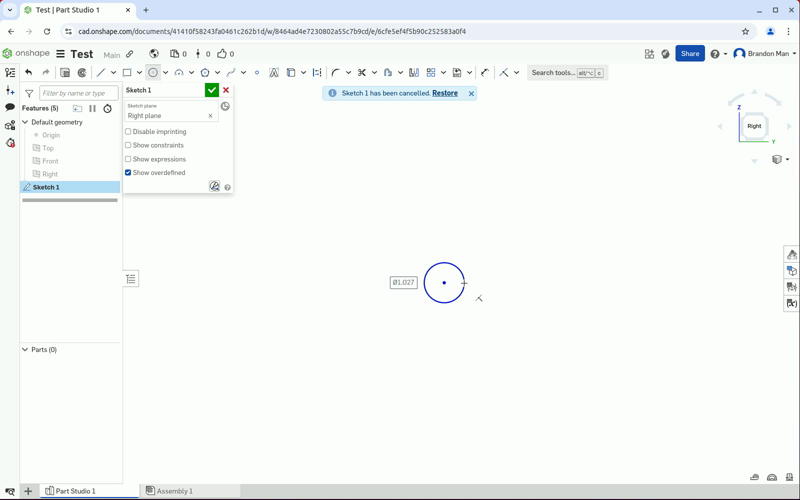
scroll(-6)
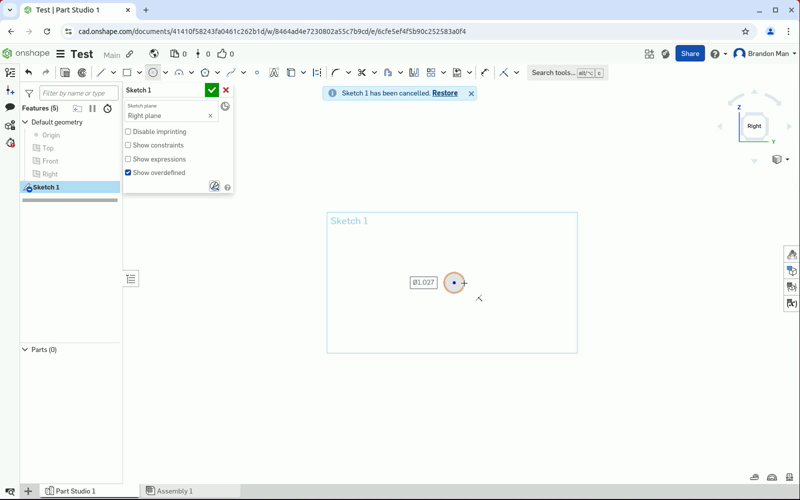
scroll(-6)
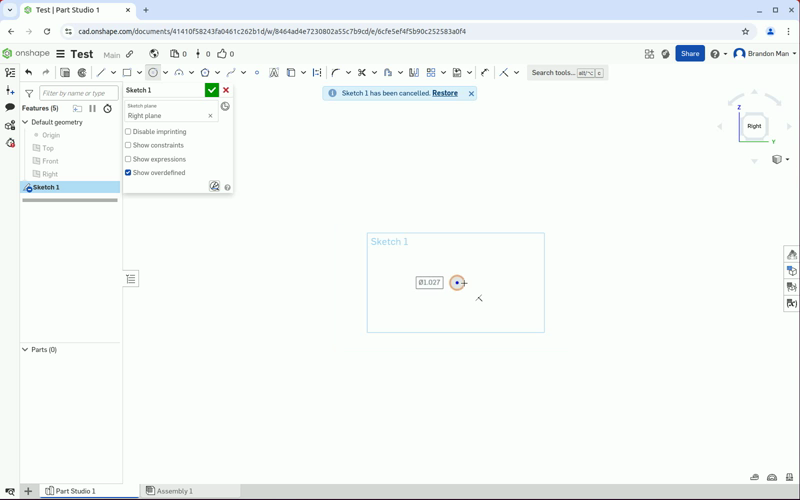
scroll(-6)
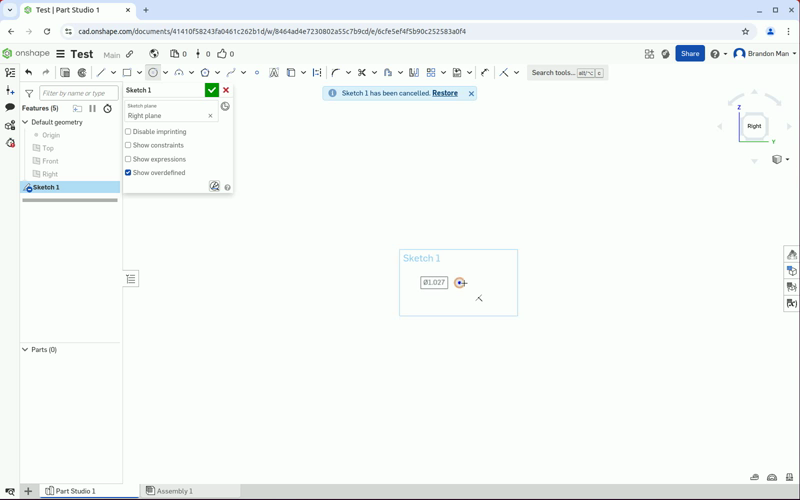
scroll(-6)
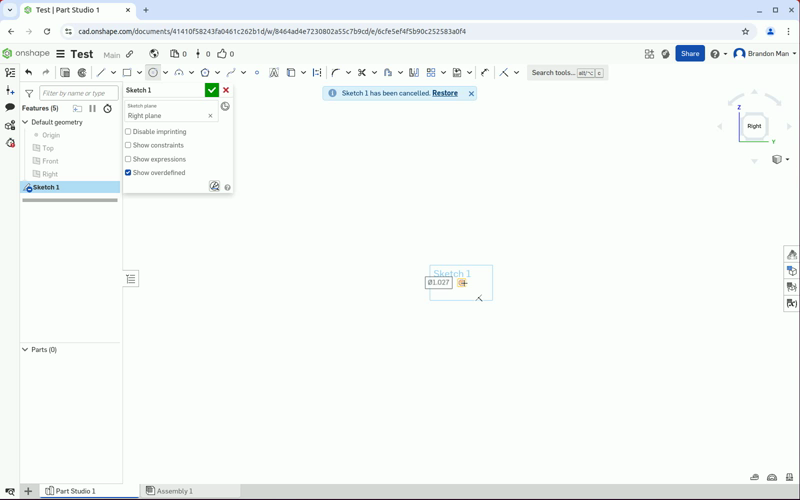
key(esc)
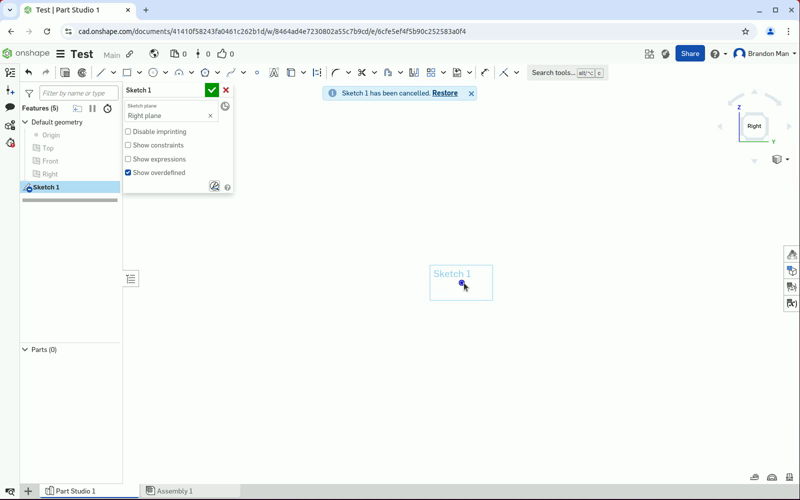
mouse_move(460, 284)
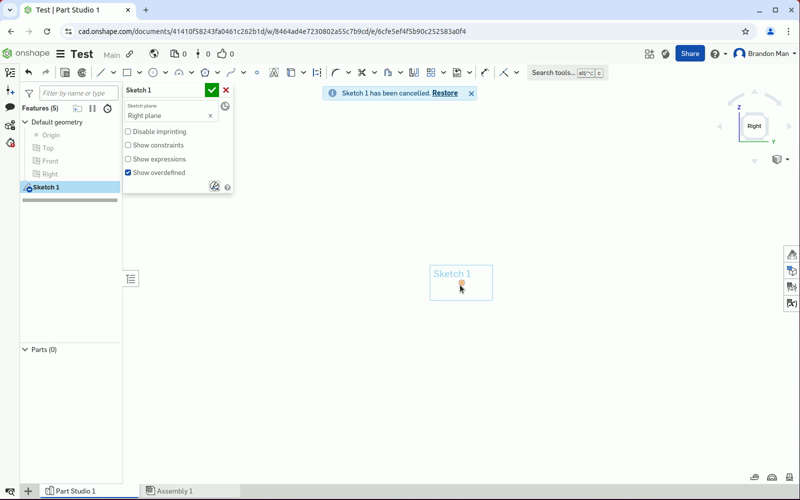
scroll(6)
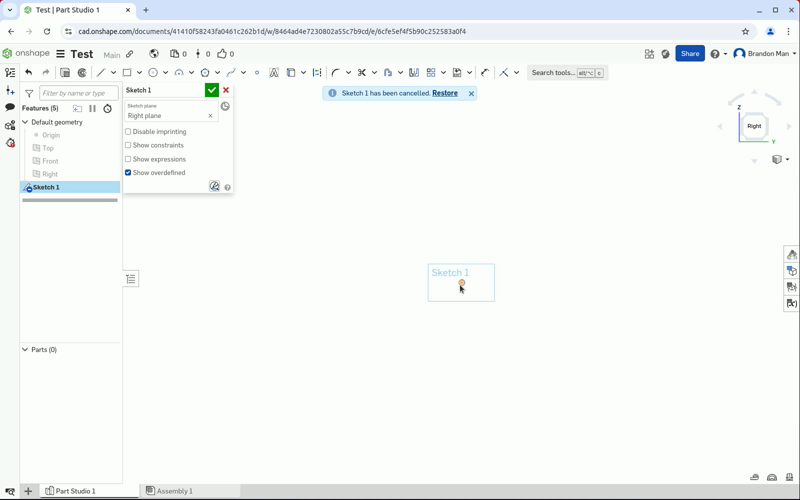
scroll(6)
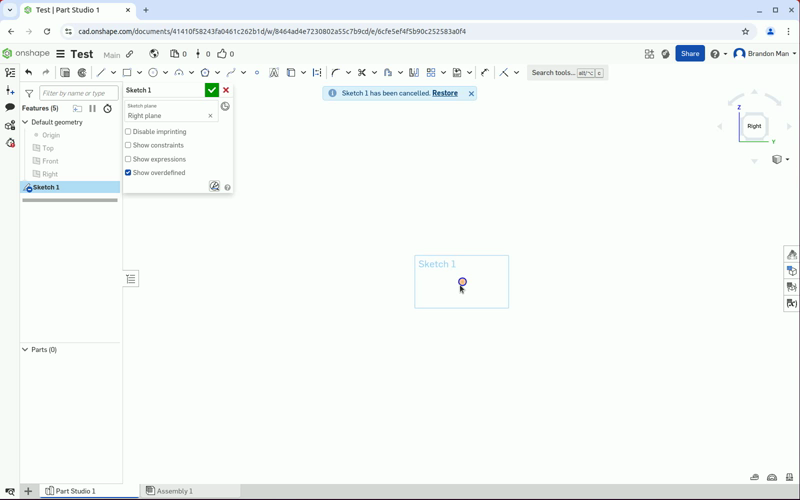
scroll(6)
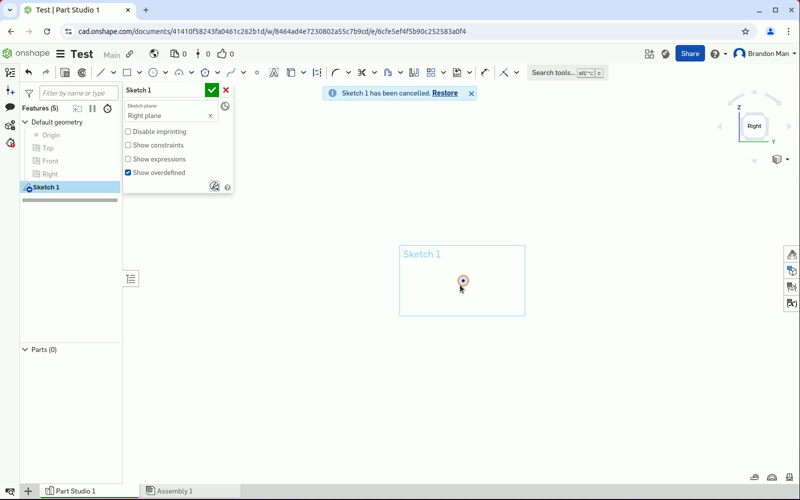
scroll(6)
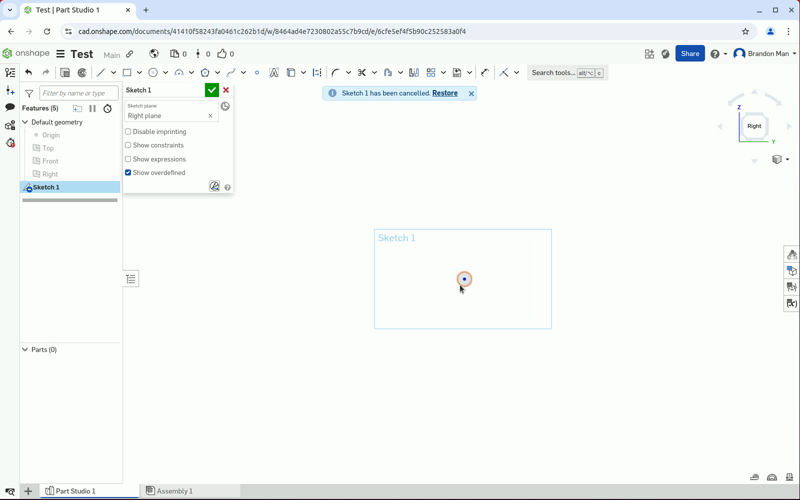
scroll(6)
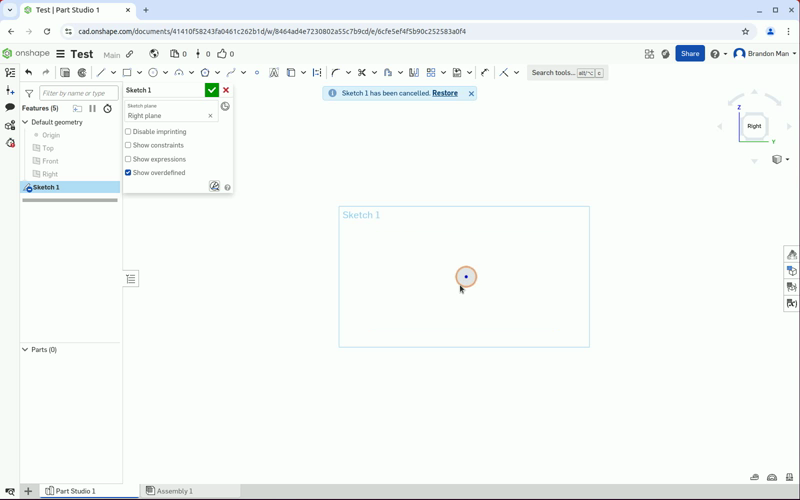
scroll(6)
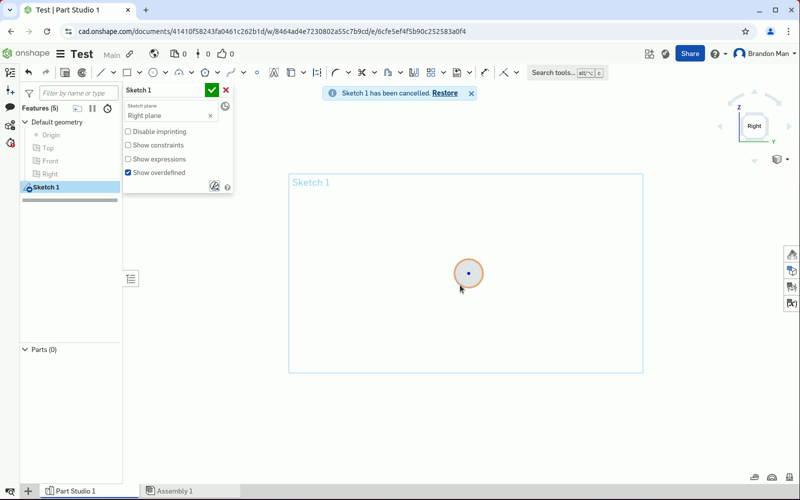
scroll(6)
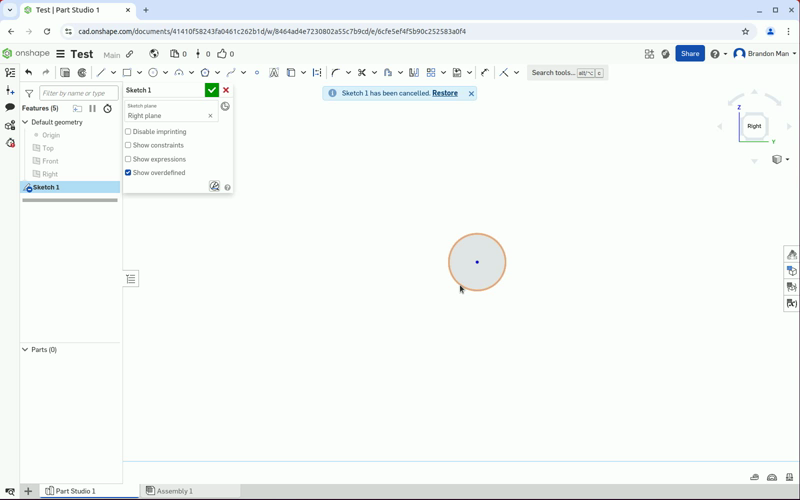
click(460, 284)
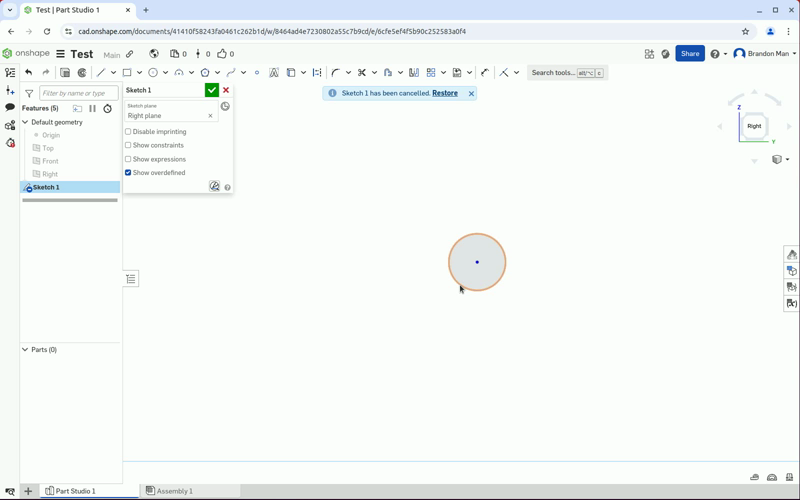
scroll(-6)
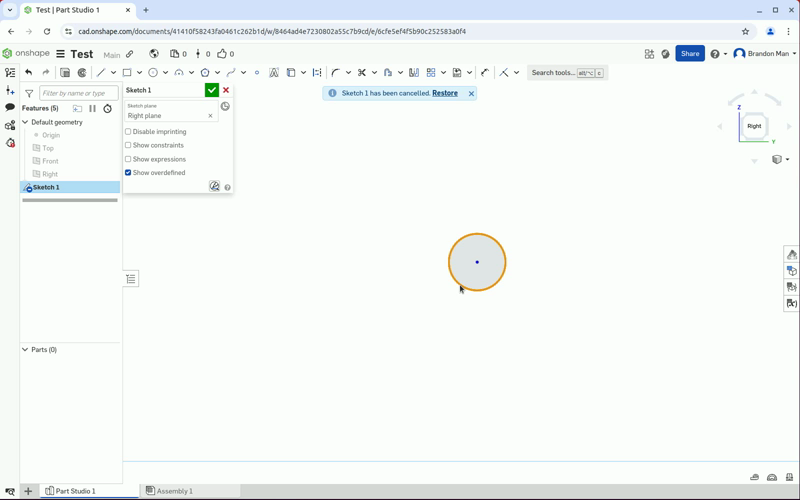
scroll(-6)
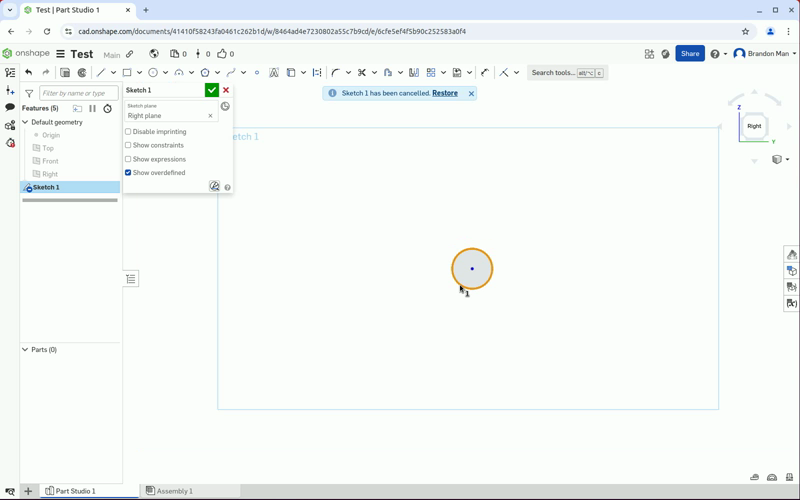
scroll(-6)
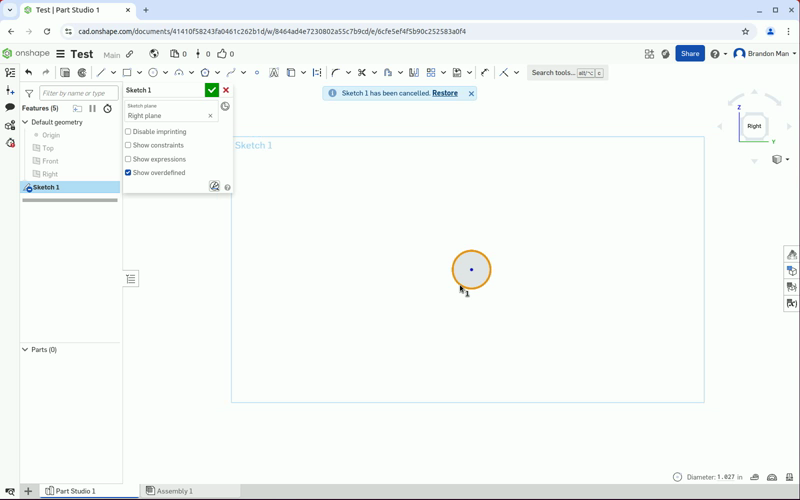
scroll(-6)
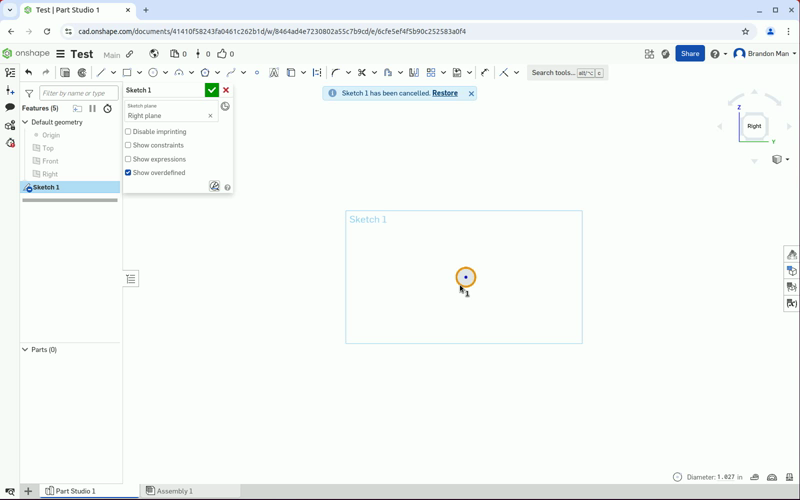
scroll(-6)
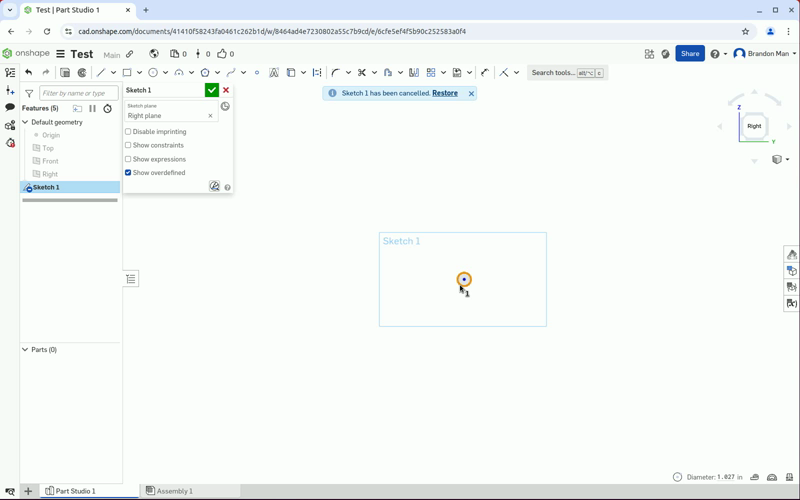
scroll(-6)
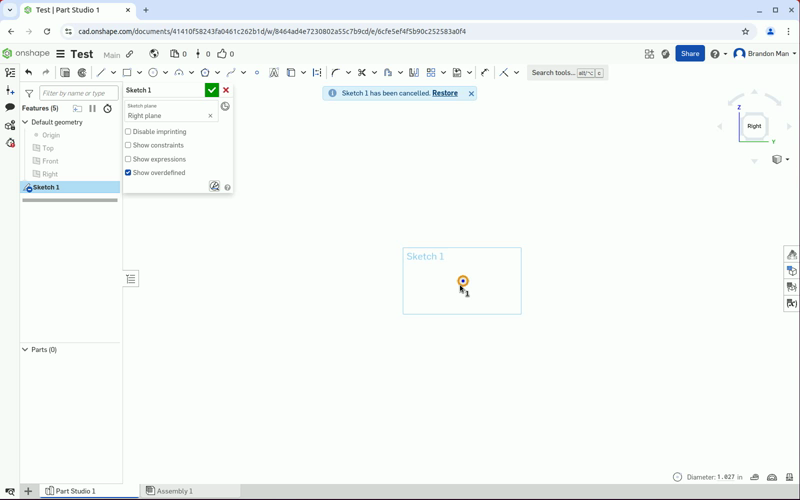
scroll(-6)
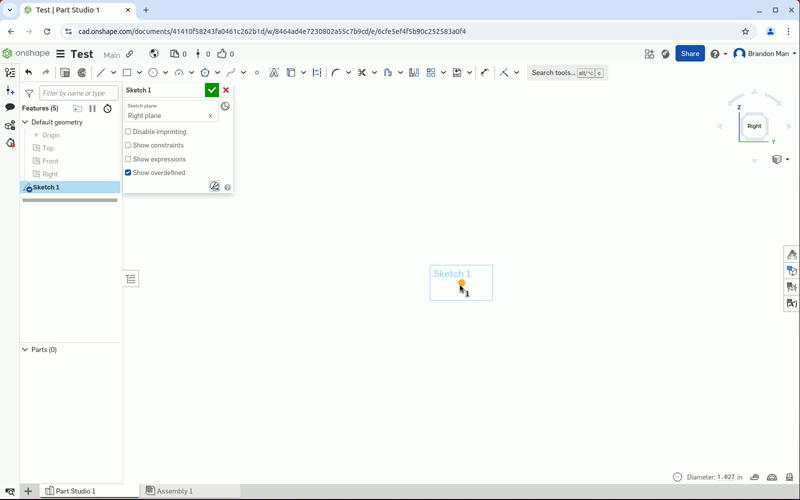
mouse_move(73, 352)
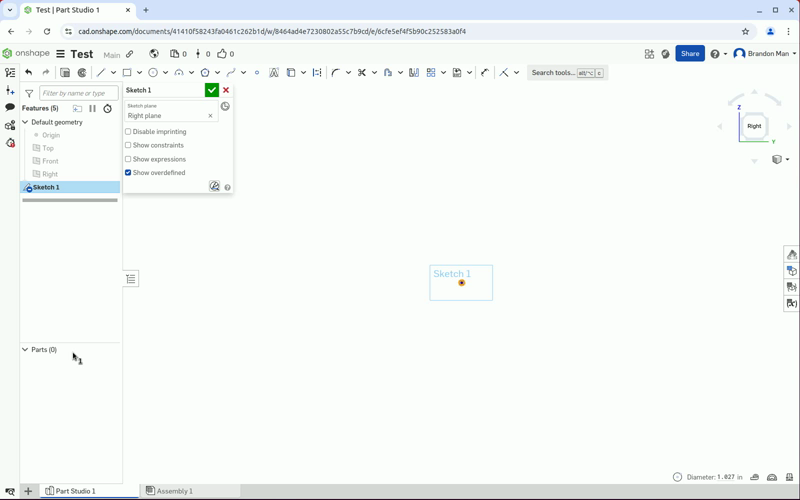
key(shift+y)
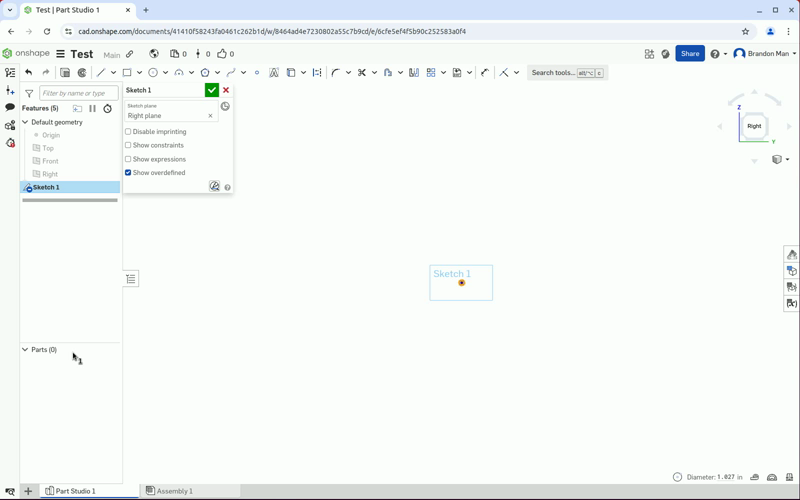
key(shift+e)
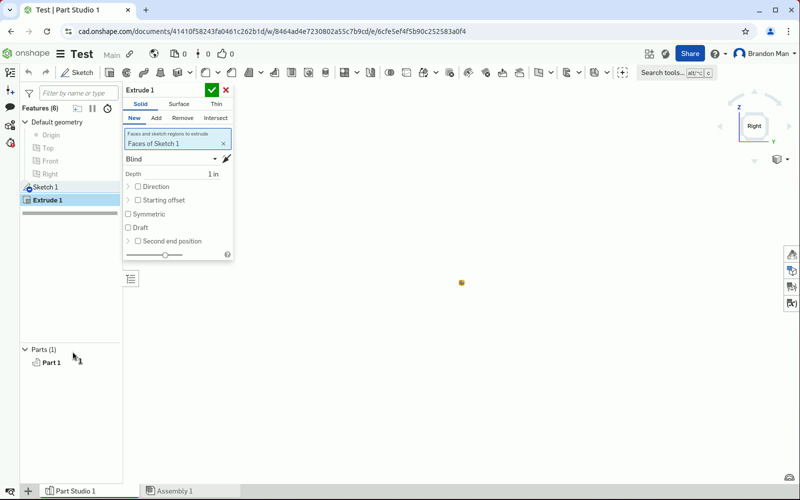
mouse_move(143, 106)
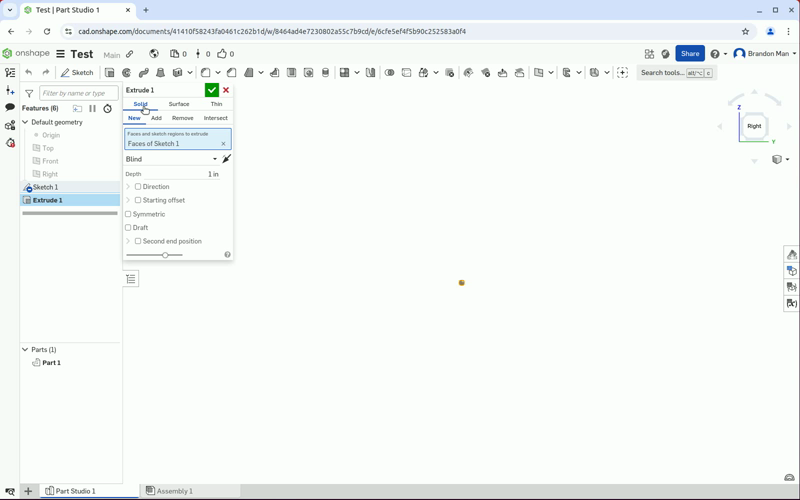
click(143, 106)
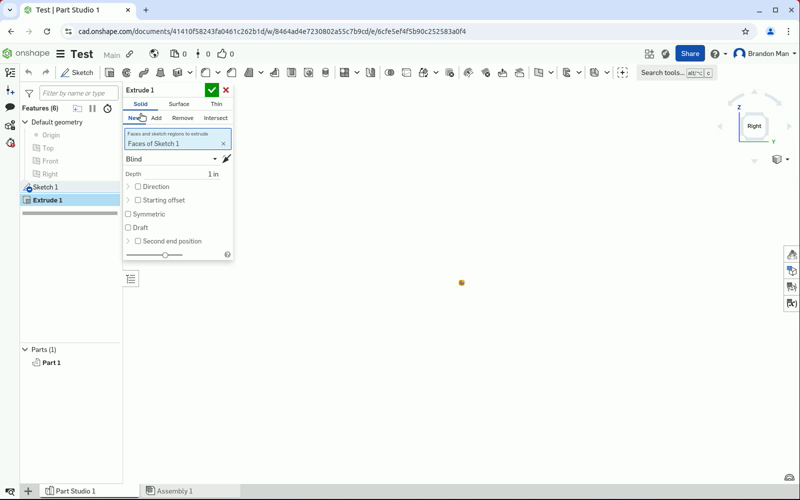
mouse_move(137, 120)
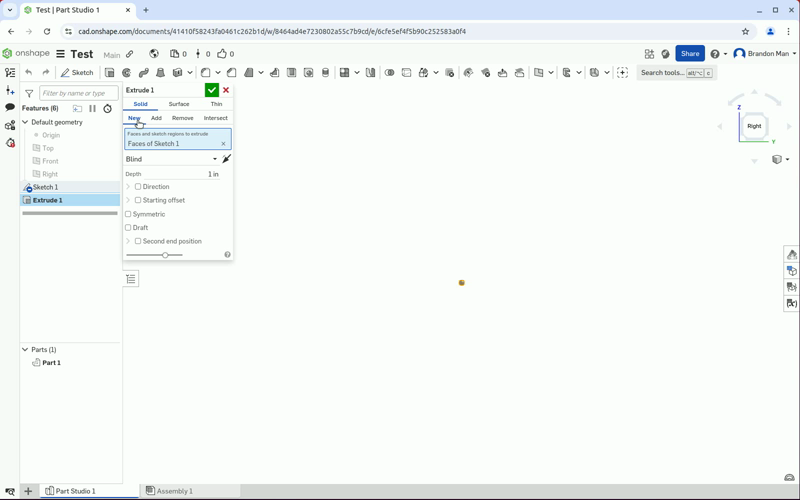
click(137, 120)
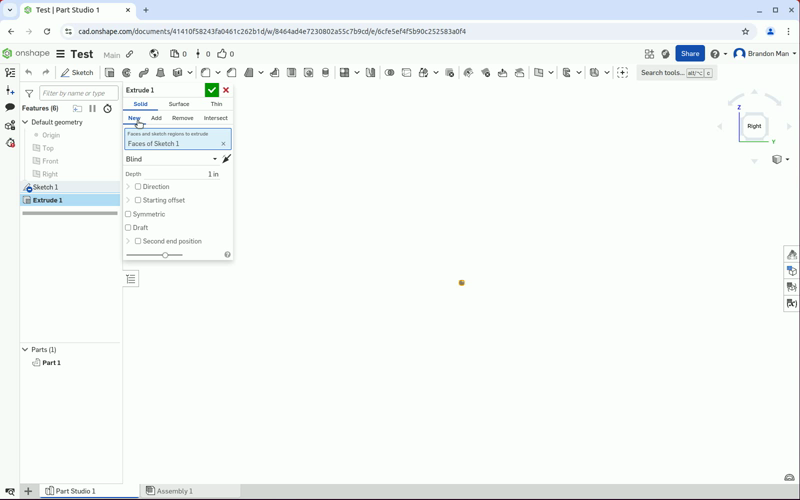
key(tab, 4)
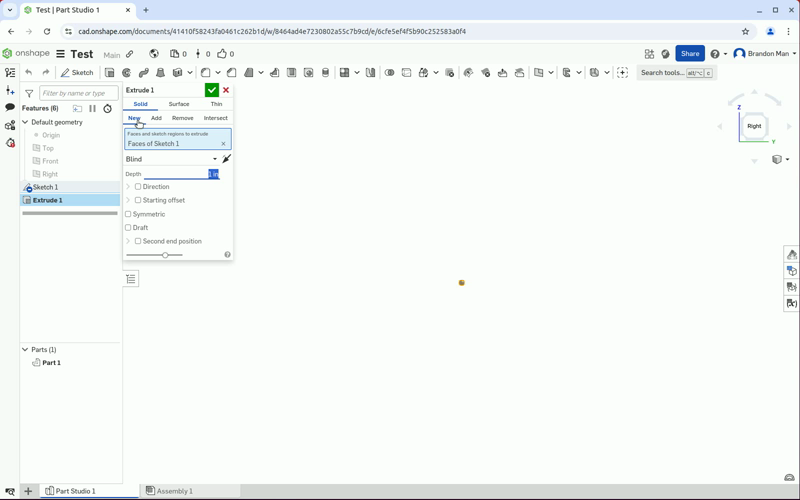
text(23.108)
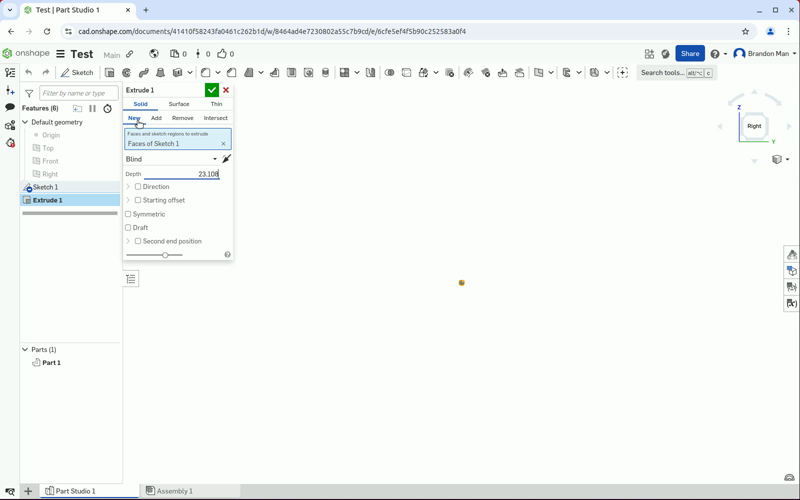
key(enter)
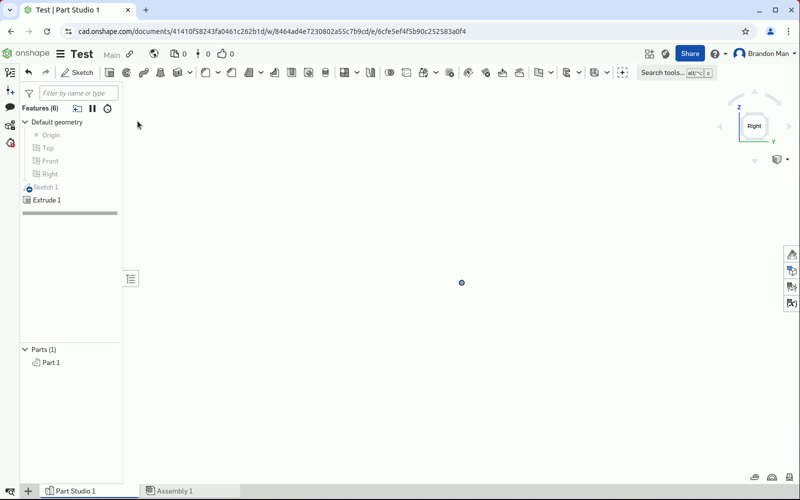
key(shift+h)
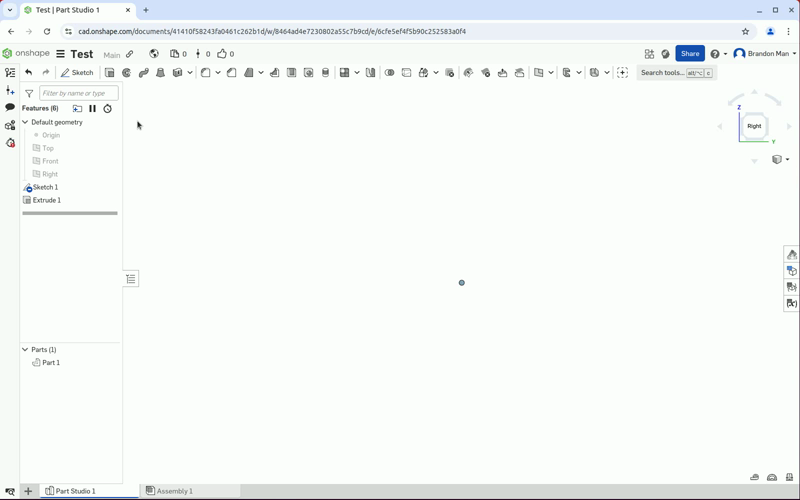
key(shift+h)
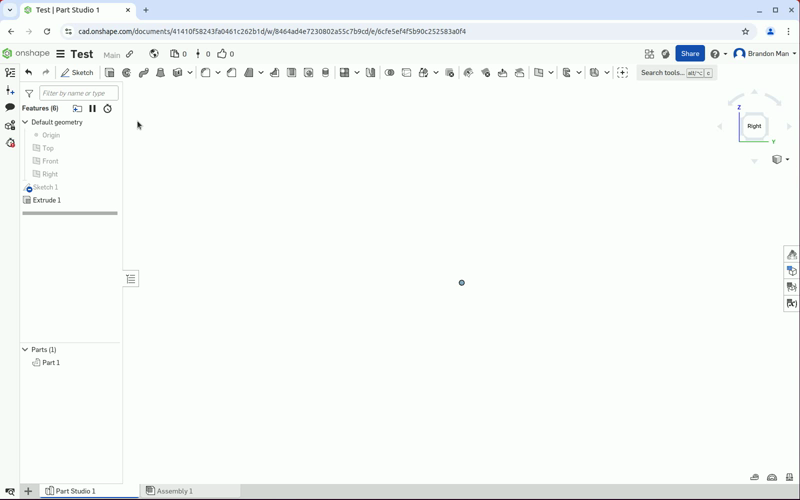
mouse_move(73, 189)
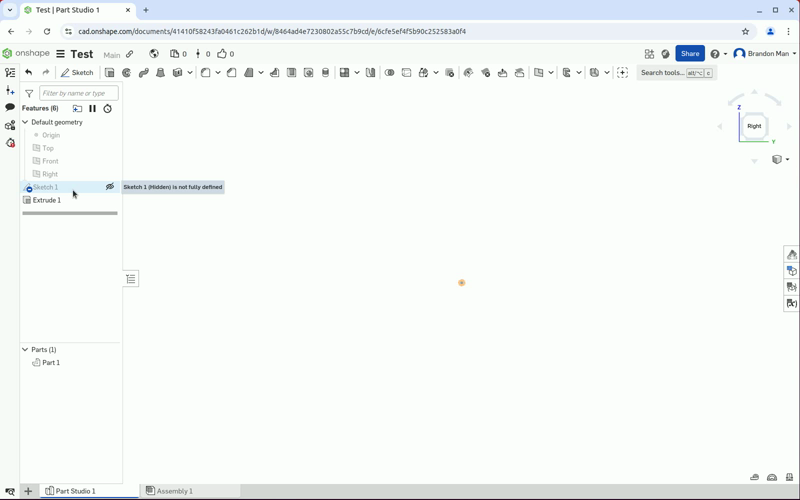
click(73, 189)
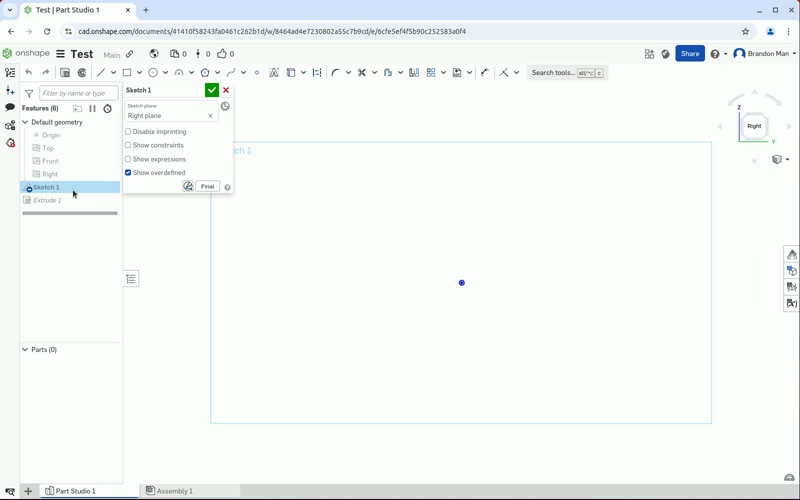
mouse_move(229, 92)
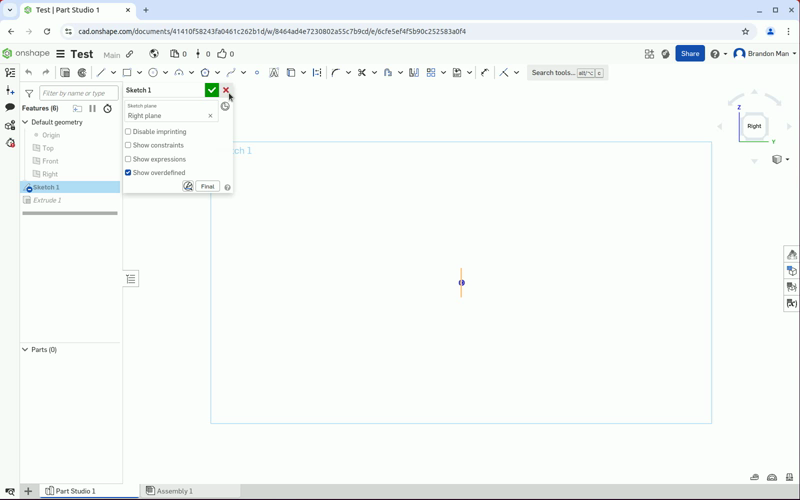
click(229, 92)
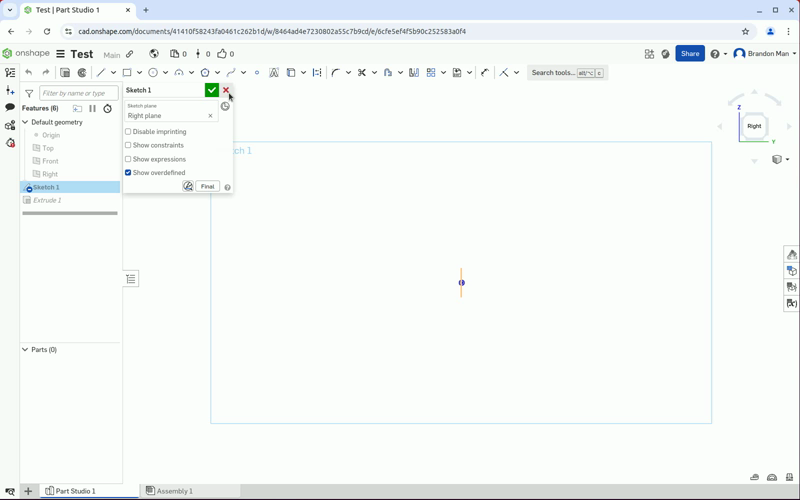
key(shift+s)
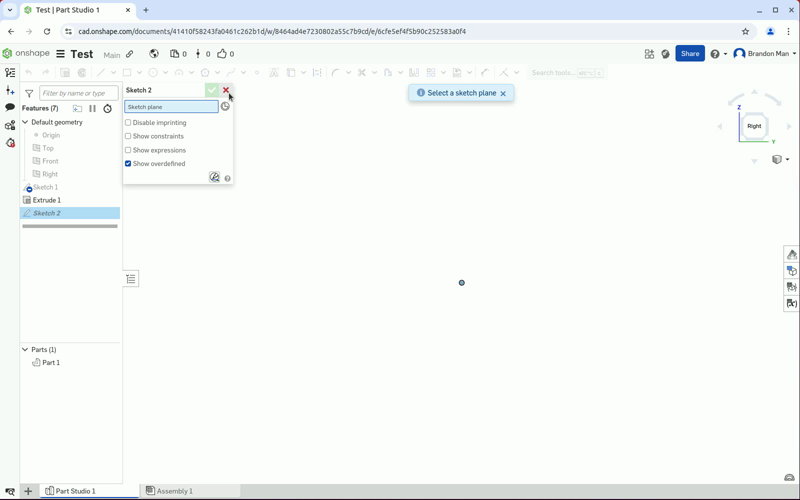
mouse_move(73, 176)
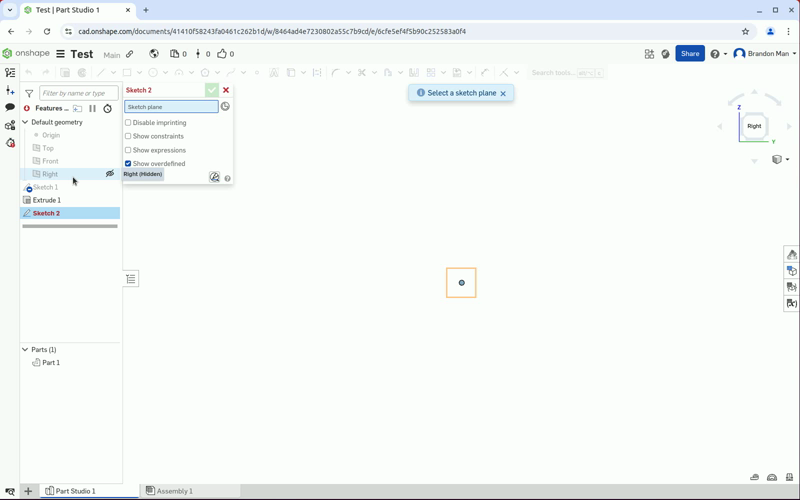
click(73, 176)
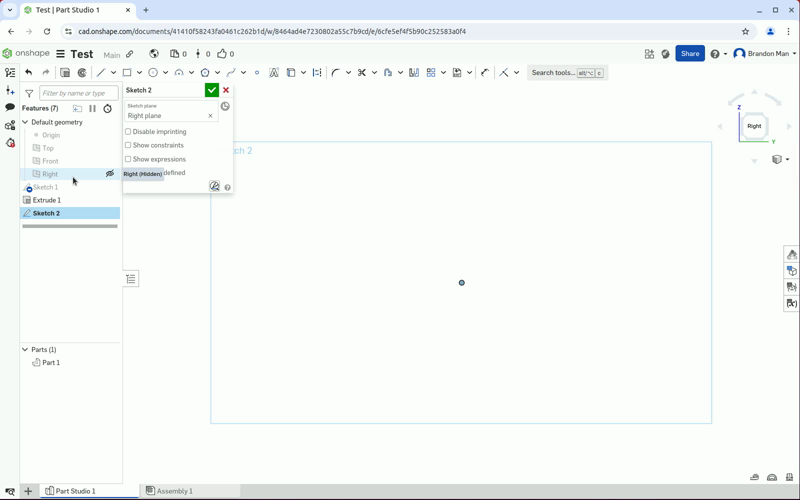
mouse_move(73, 352)
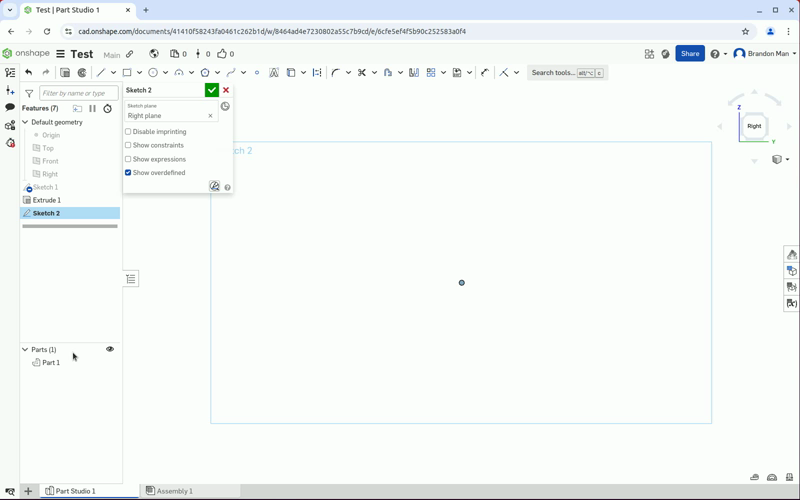
key(y)
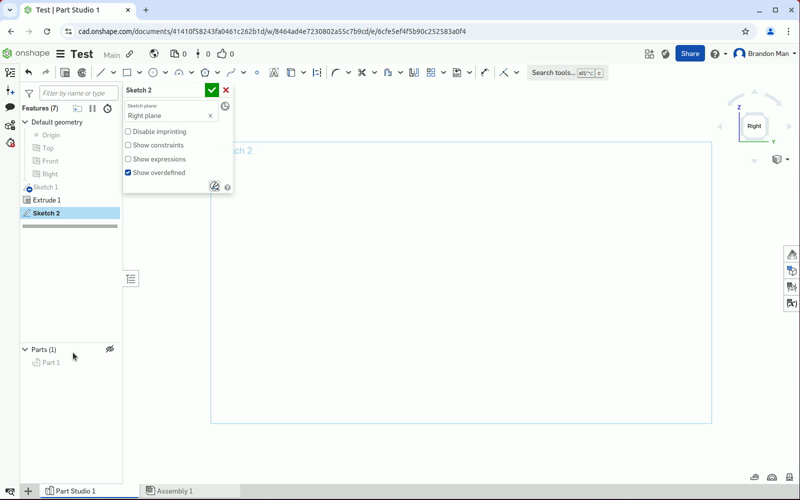
key(c)
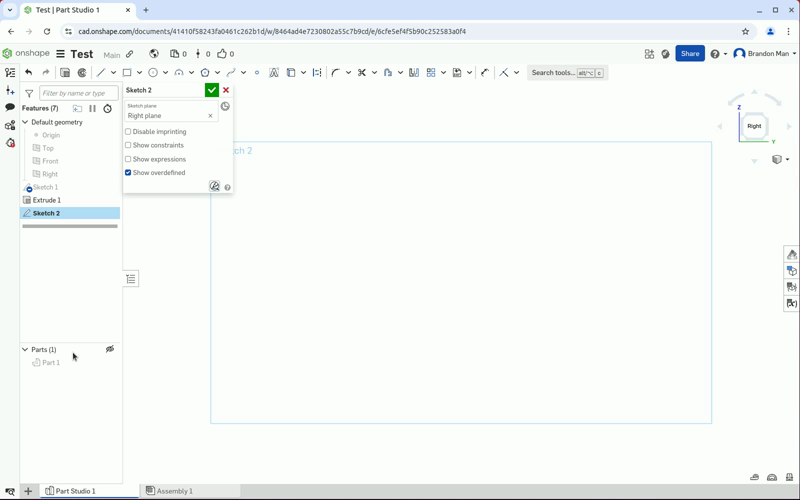
key_down(shift)
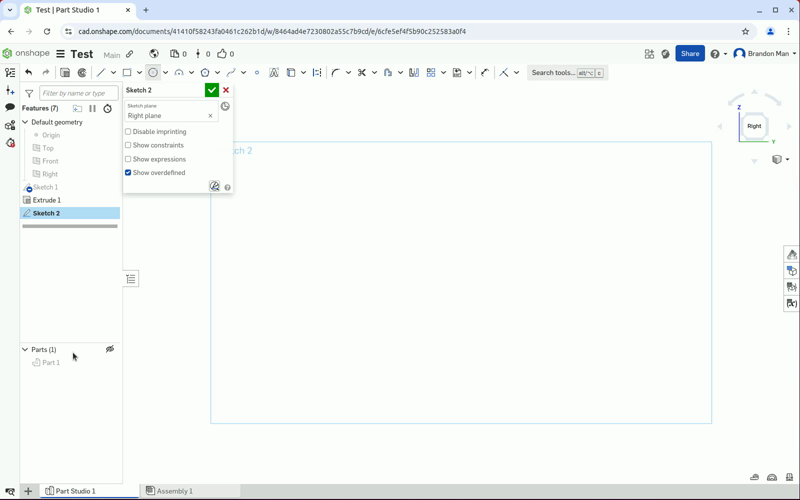
mouse_move(460, 272)
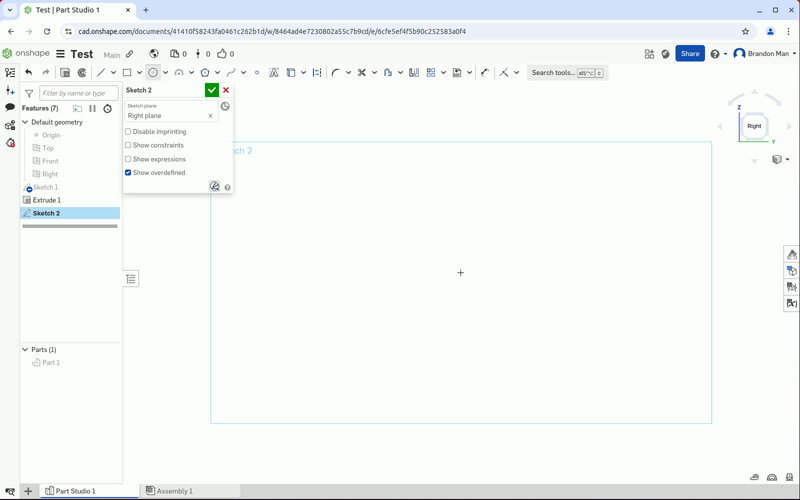
click(460, 272)
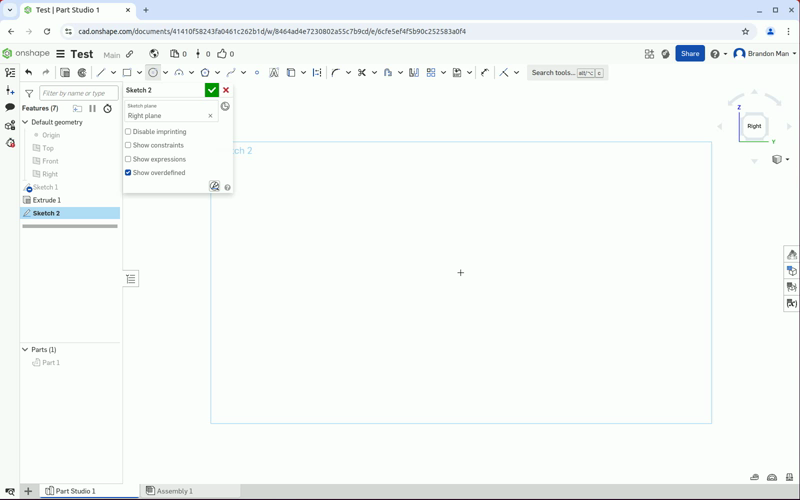
key_up(shift)
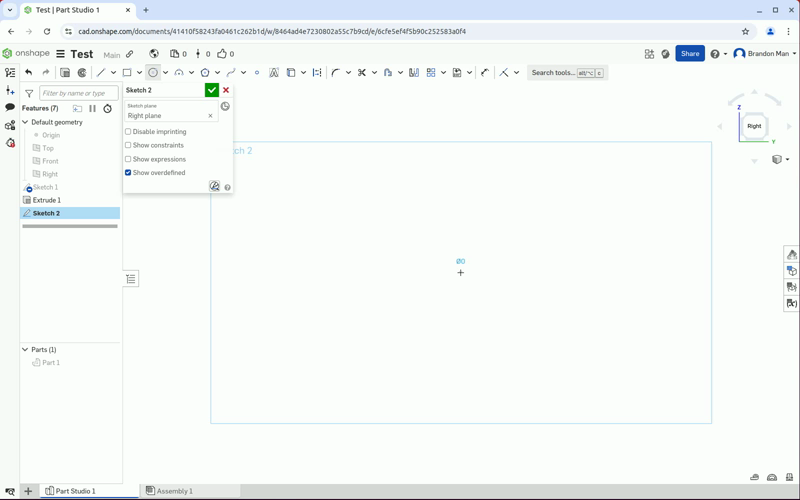
mouse_move(463, 272)
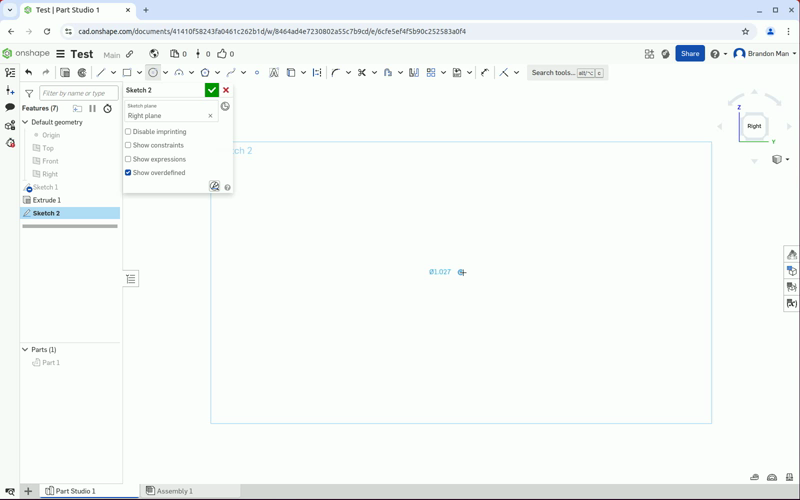
scroll(6)
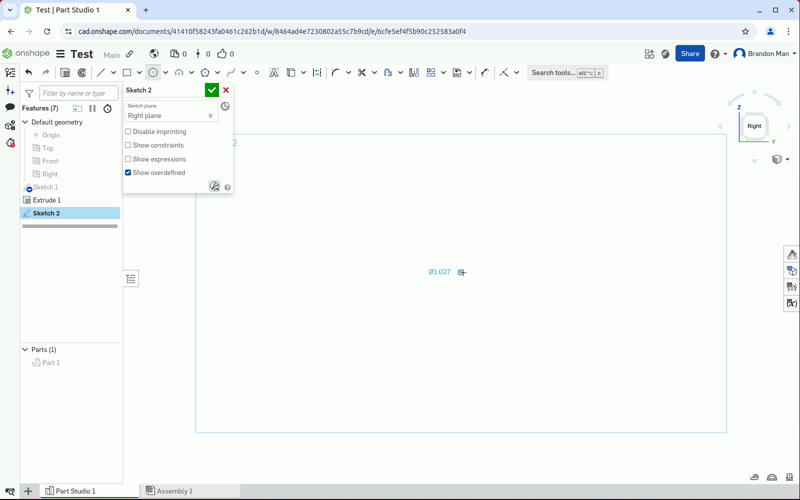
scroll(6)
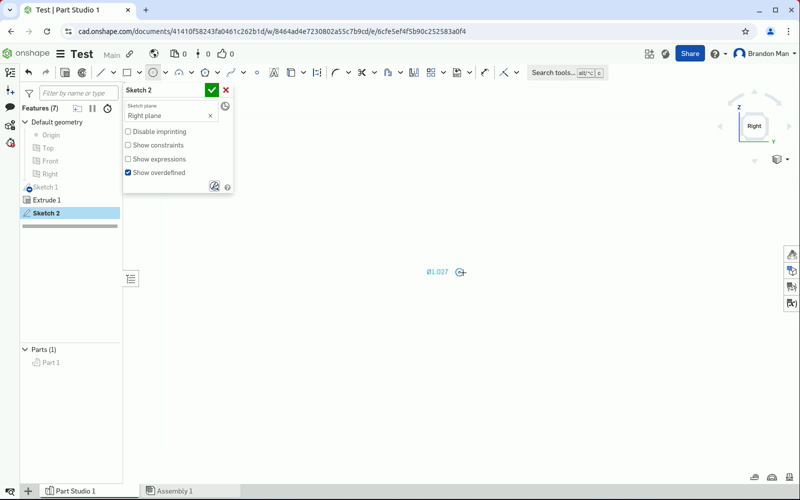
scroll(6)
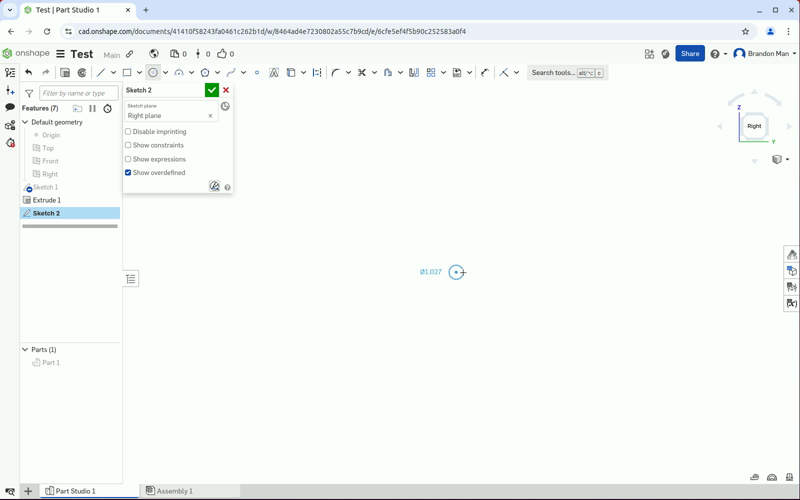
scroll(6)
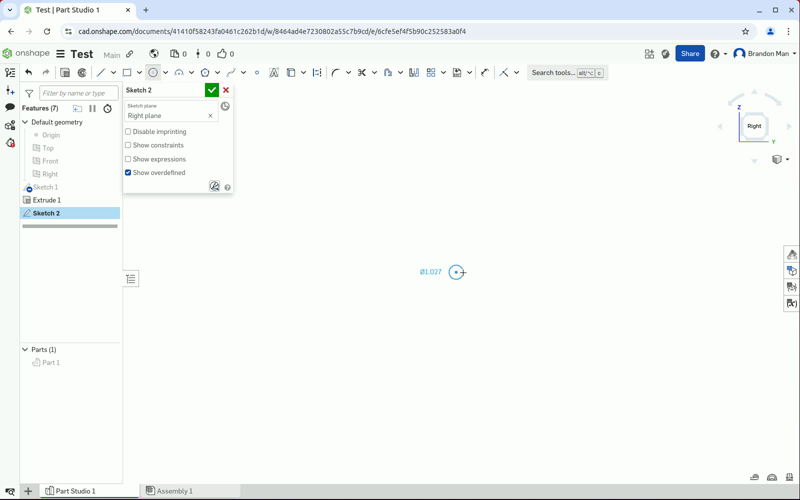
scroll(6)
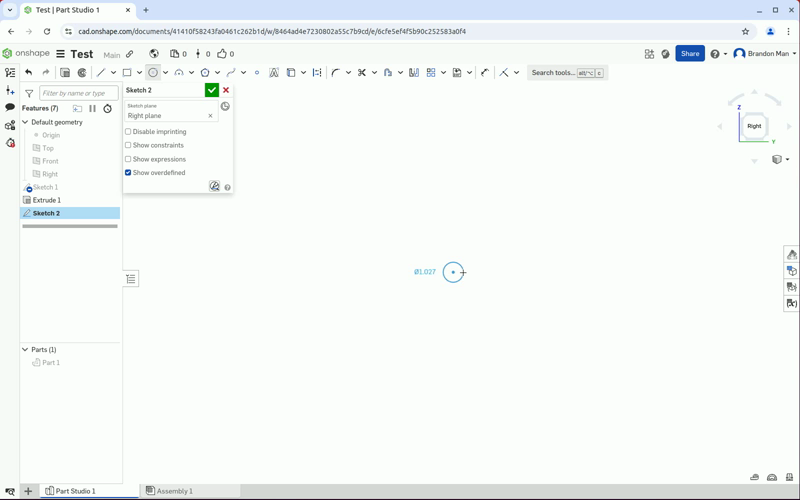
scroll(6)
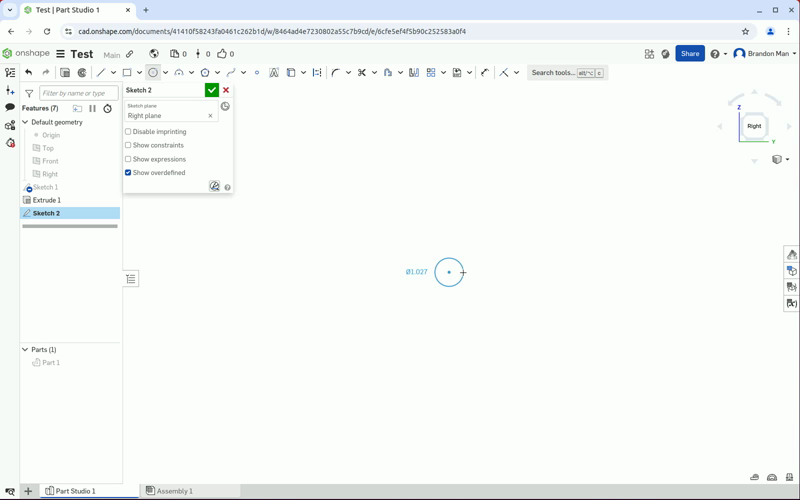
scroll(6)
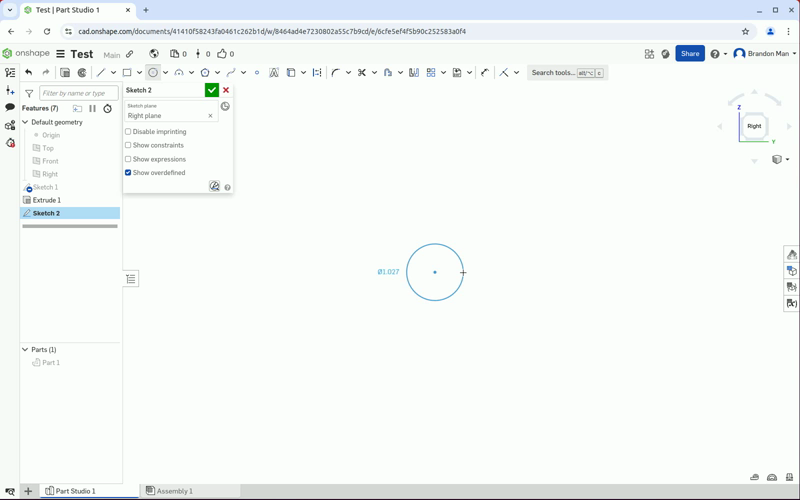
click(463, 272)
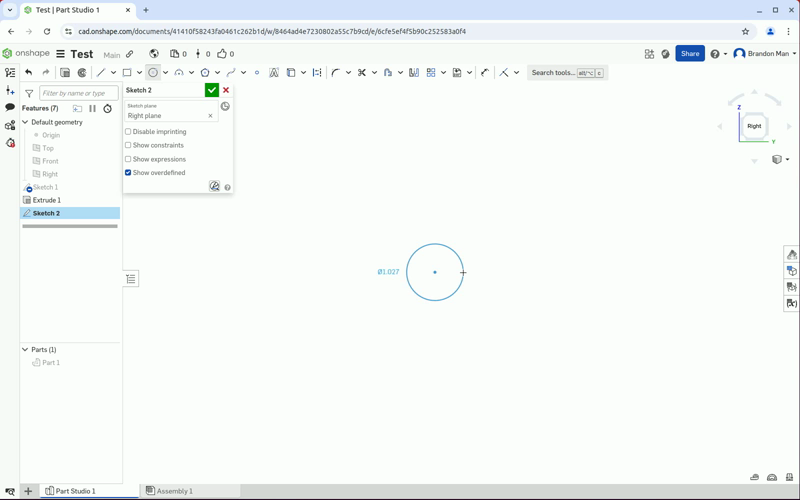
scroll(-6)
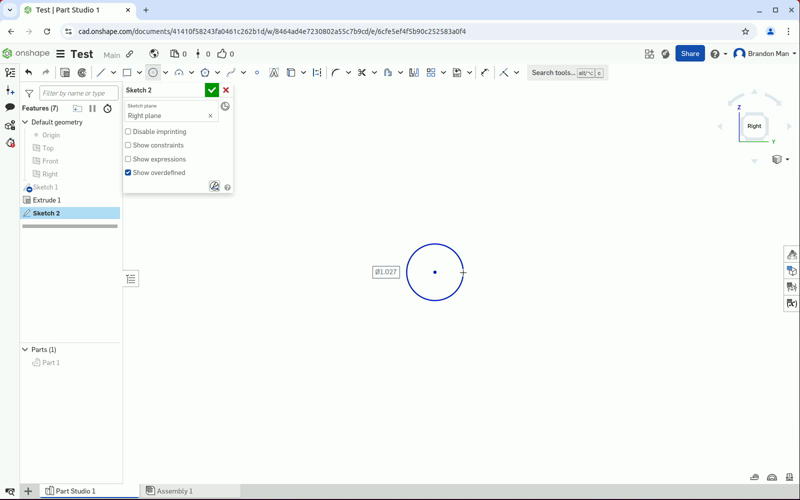
scroll(-6)
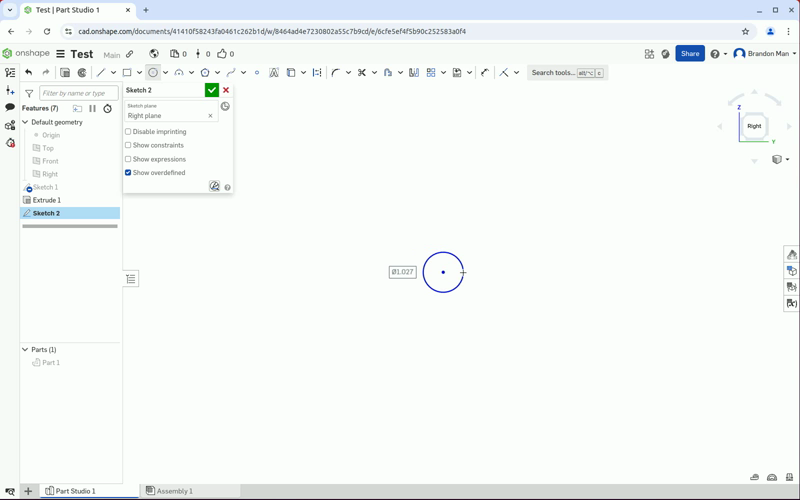
scroll(-6)
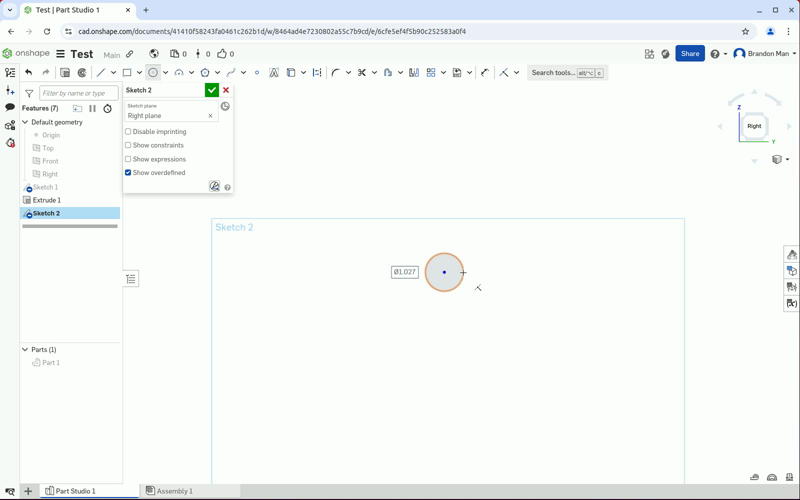
scroll(-6)
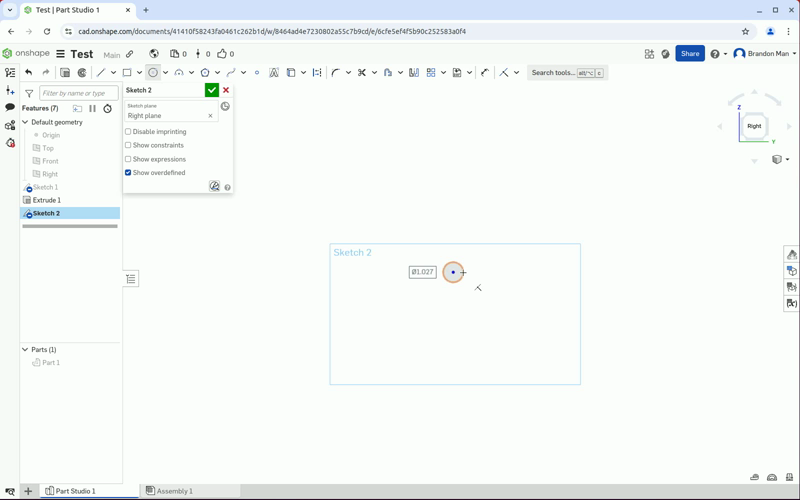
scroll(-6)
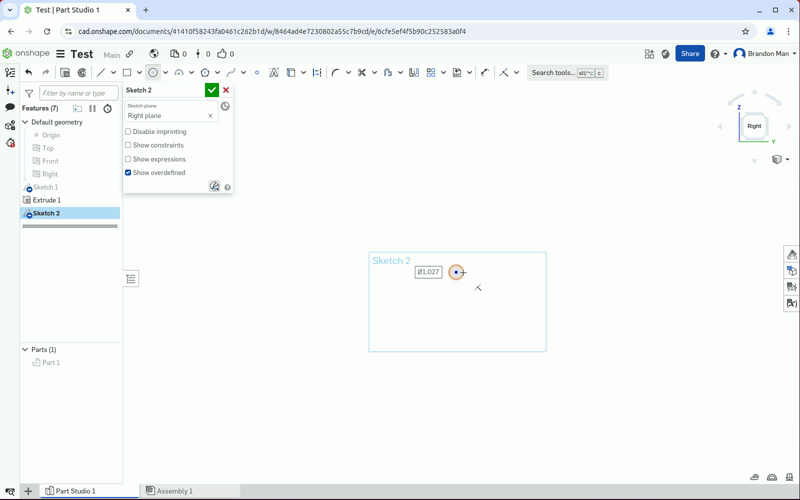
scroll(-6)
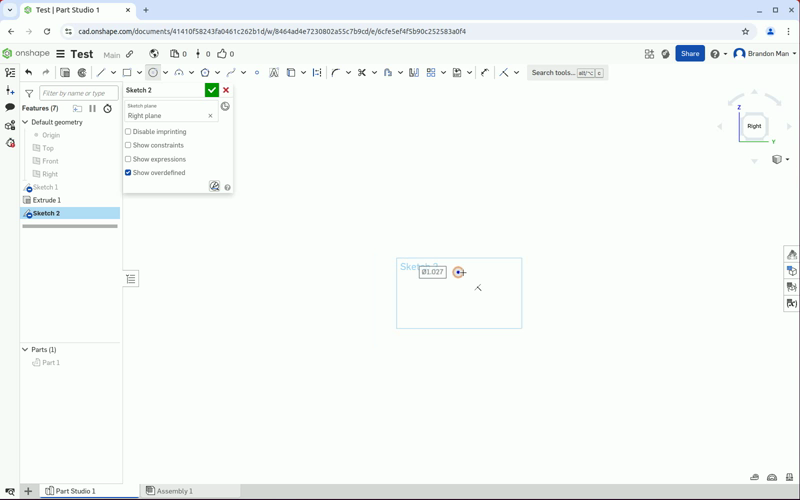
scroll(-6)
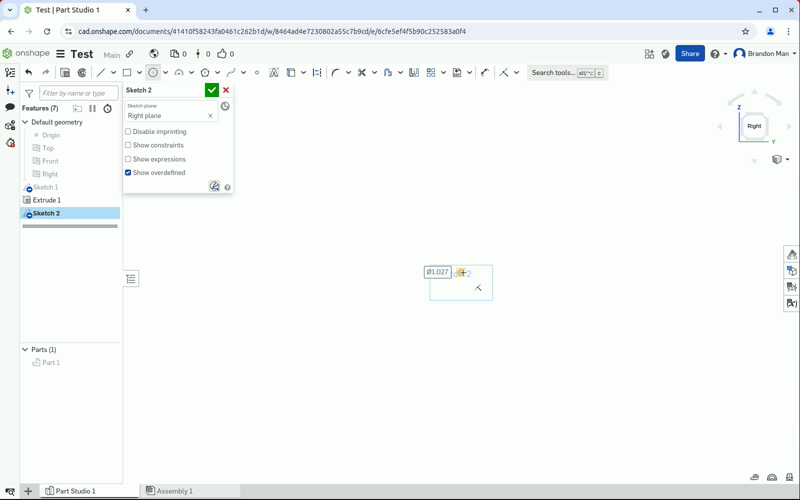
key(esc)
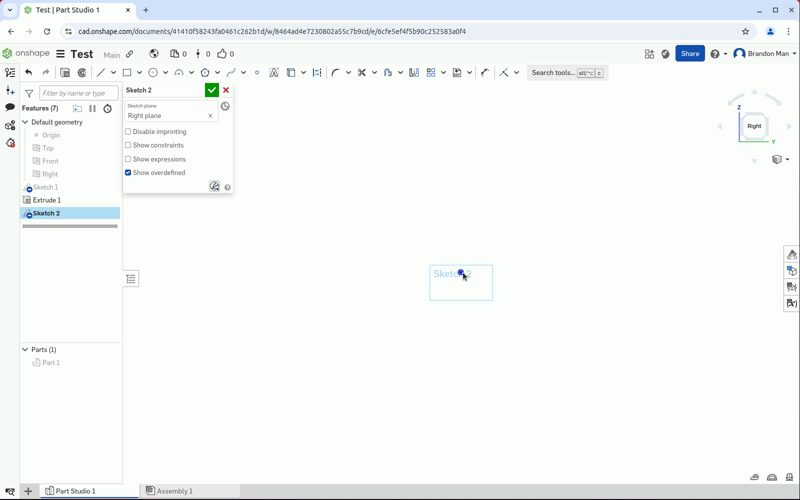
mouse_move(458, 272)
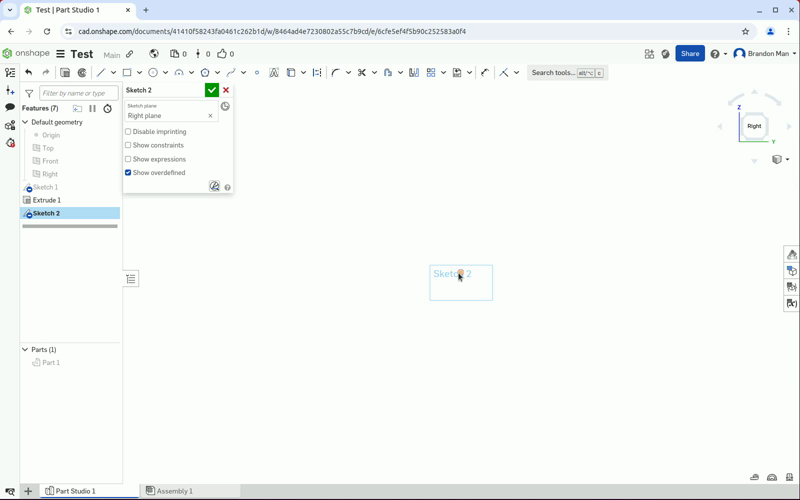
scroll(6)
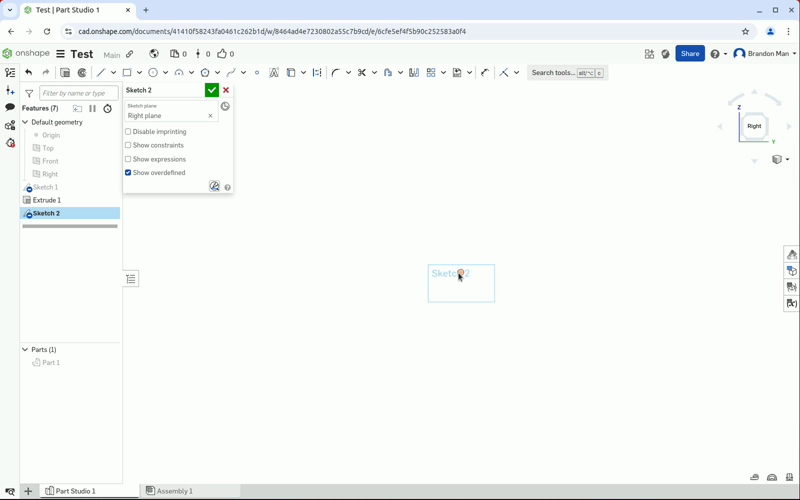
scroll(6)
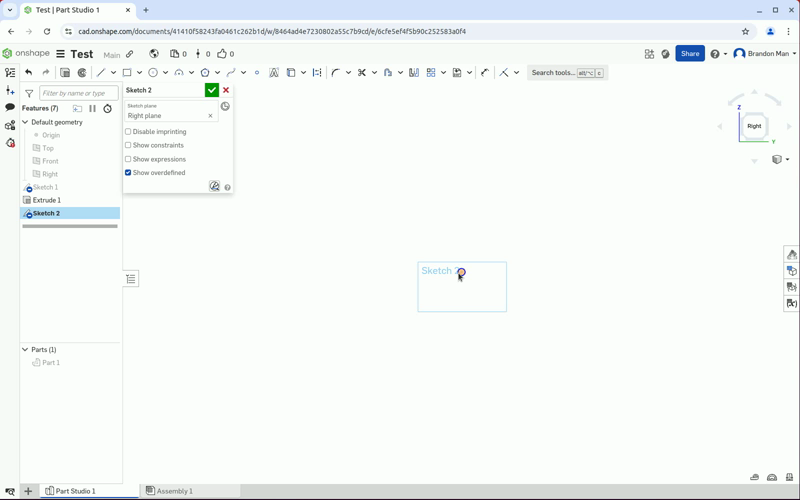
scroll(6)
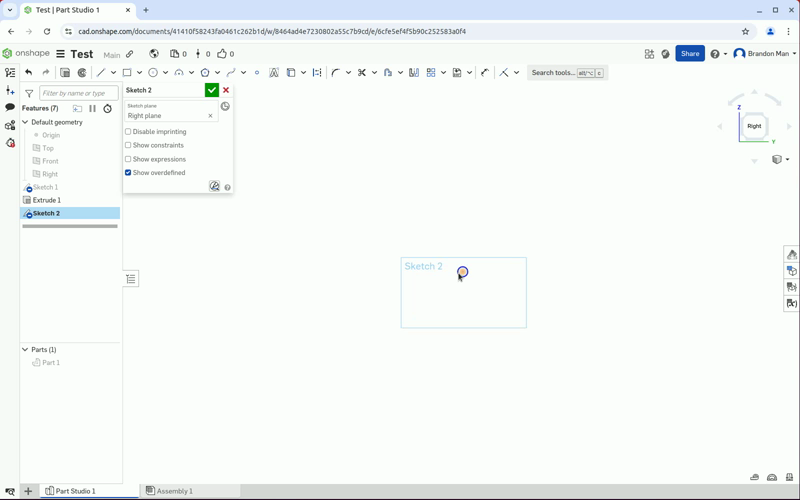
scroll(6)
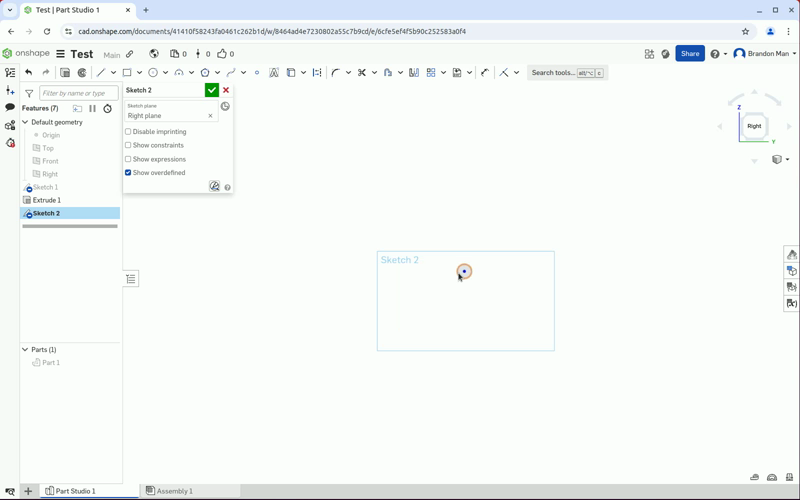
scroll(6)
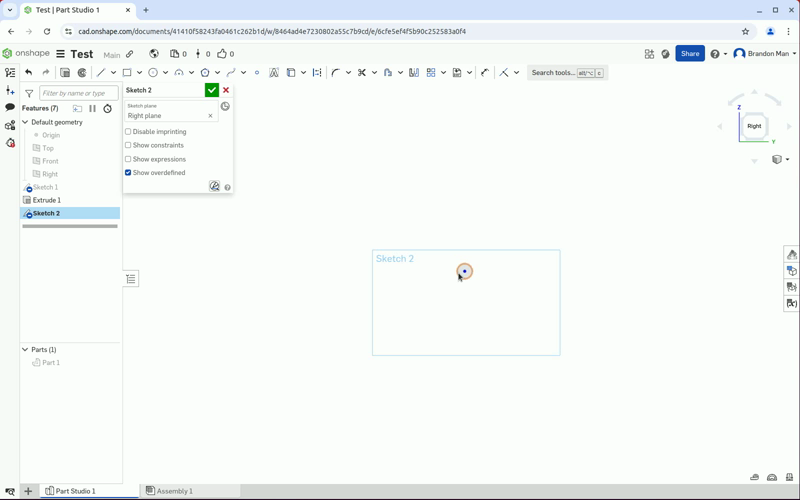
scroll(6)
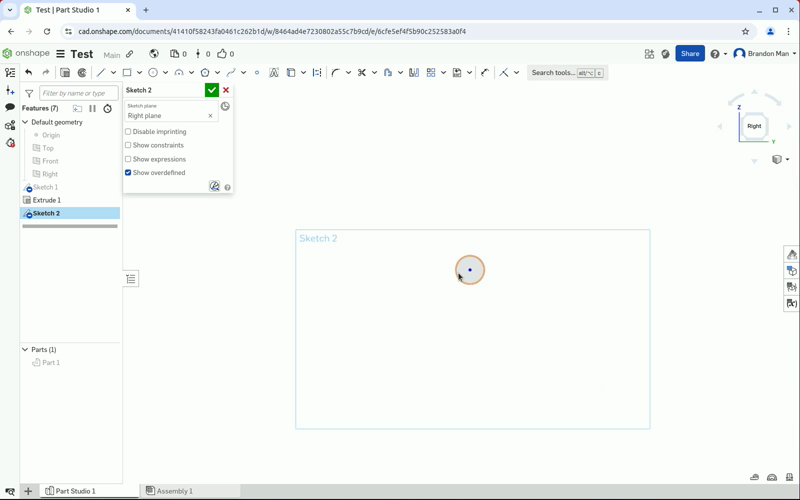
scroll(6)
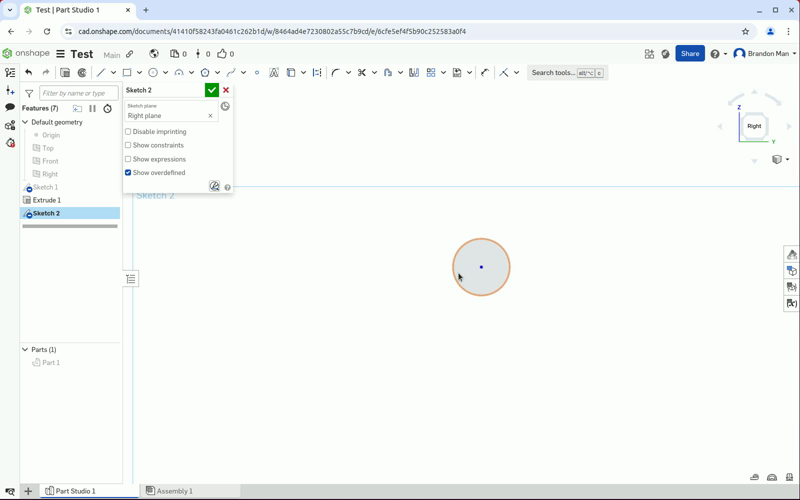
click(458, 272)
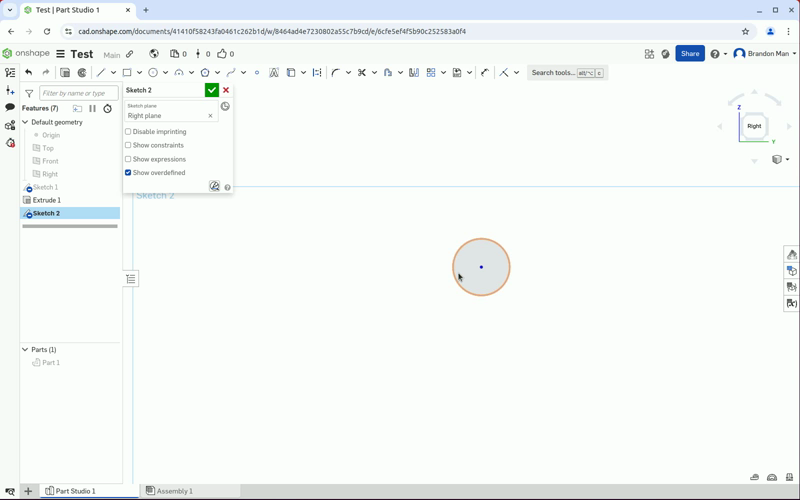
scroll(-6)
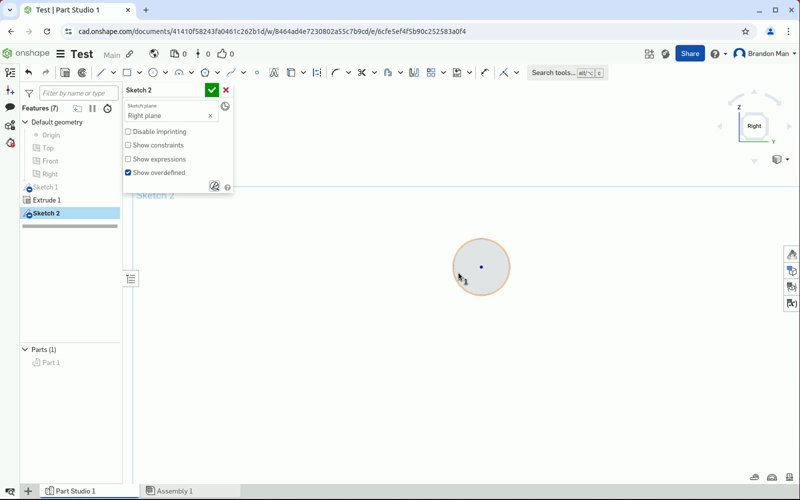
scroll(-6)
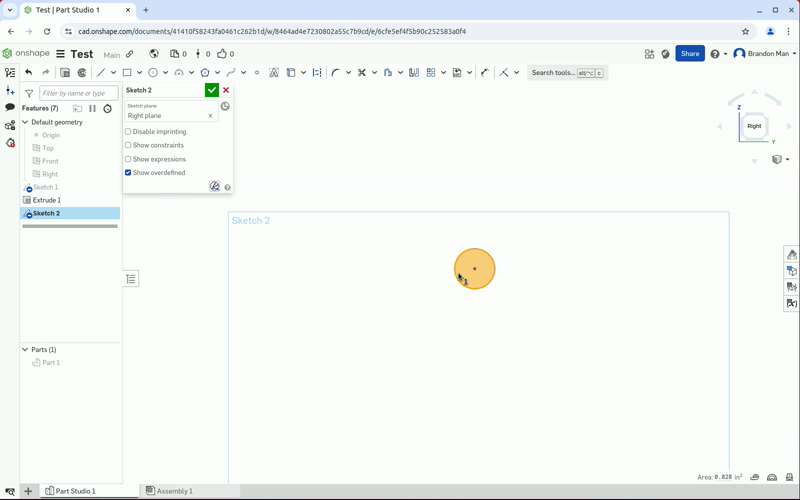
scroll(-6)
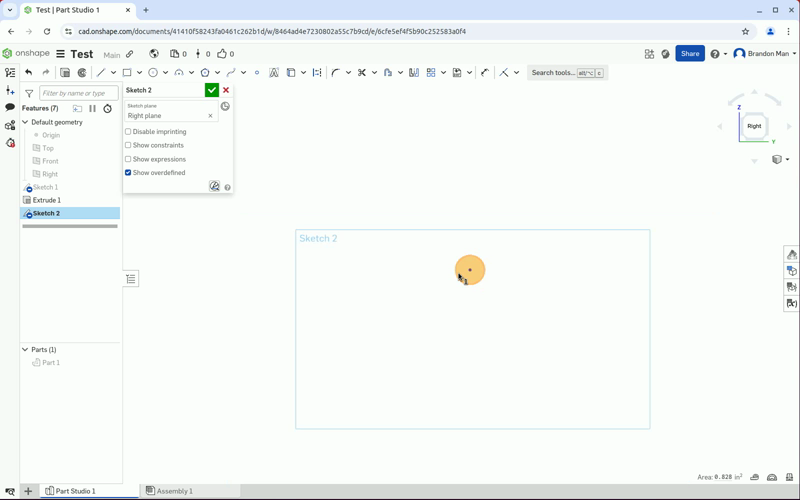
scroll(-6)
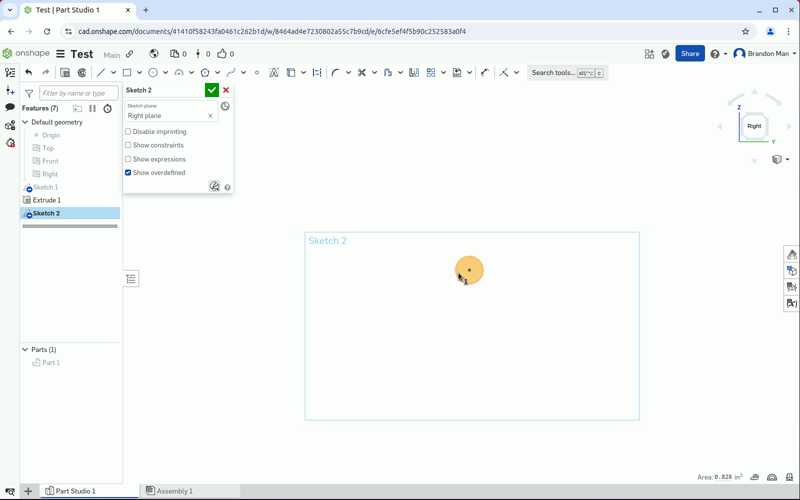
scroll(-6)
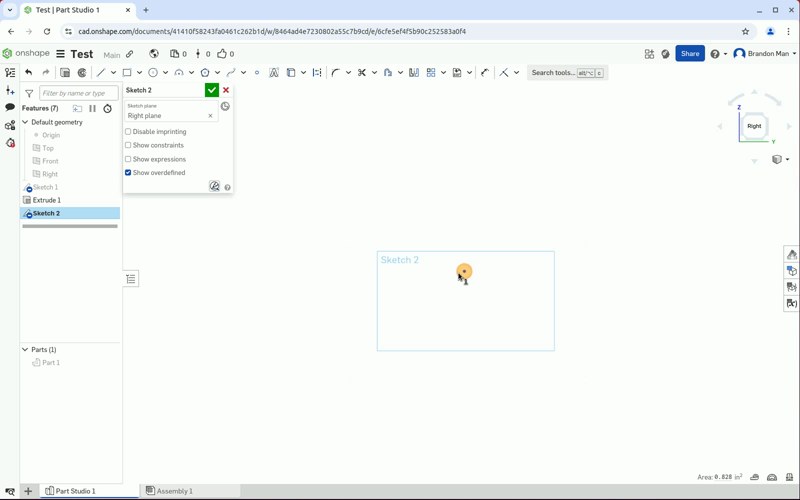
scroll(-6)
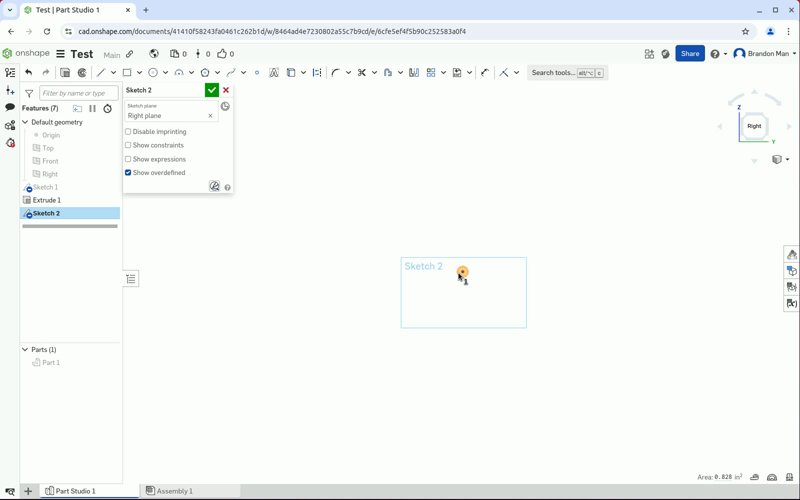
scroll(-6)
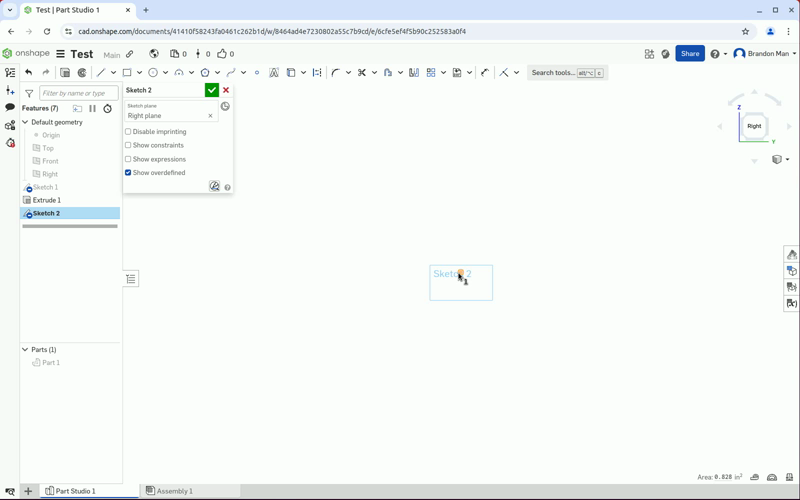
mouse_move(73, 352)
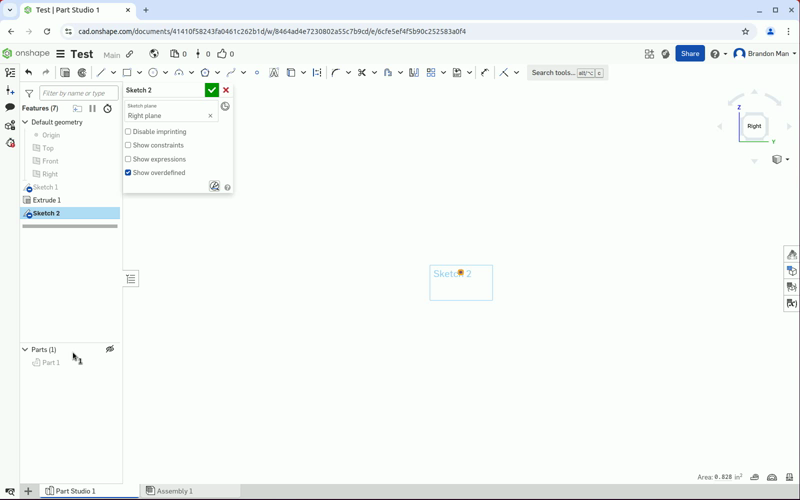
key(shift+y)
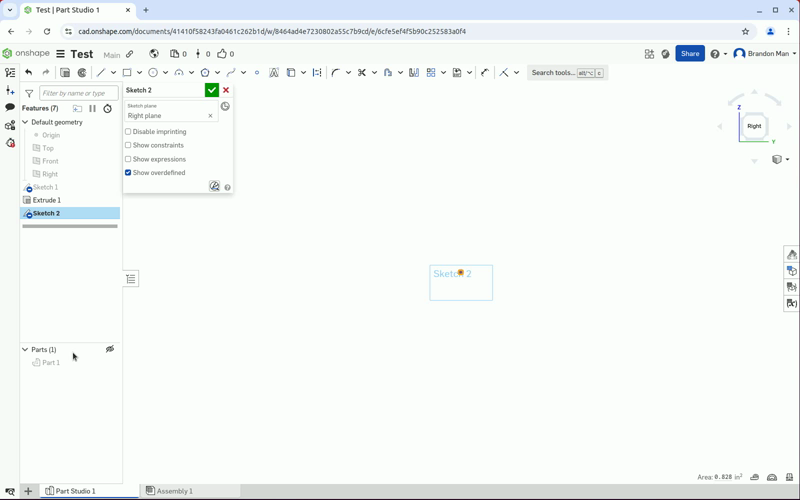
key(shift+e)
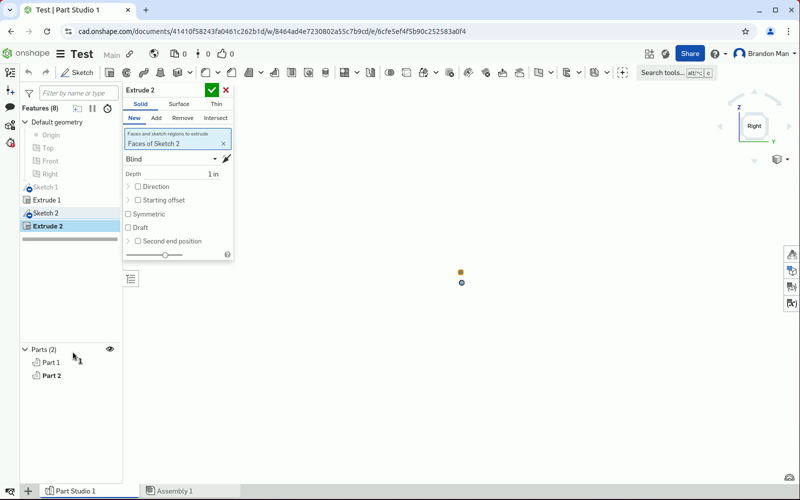
mouse_move(143, 106)
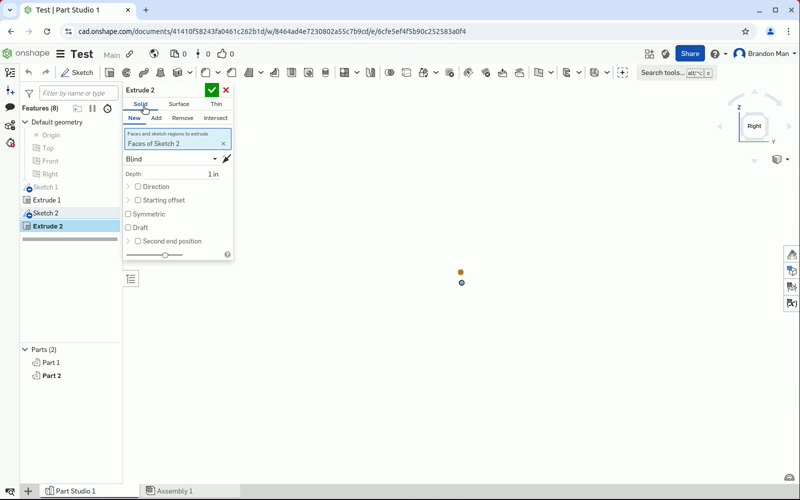
click(143, 106)
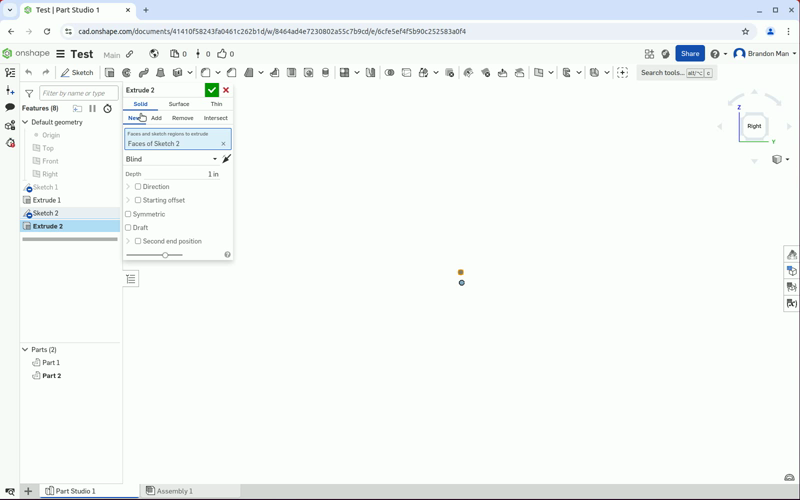
mouse_move(137, 120)
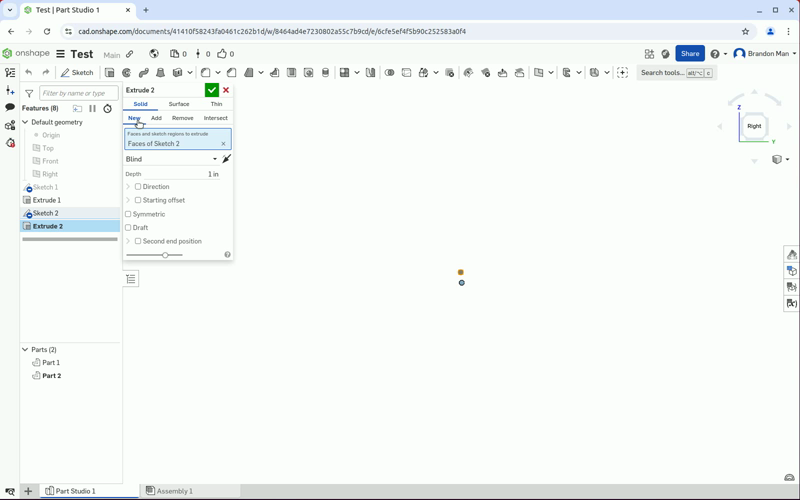
click(137, 120)
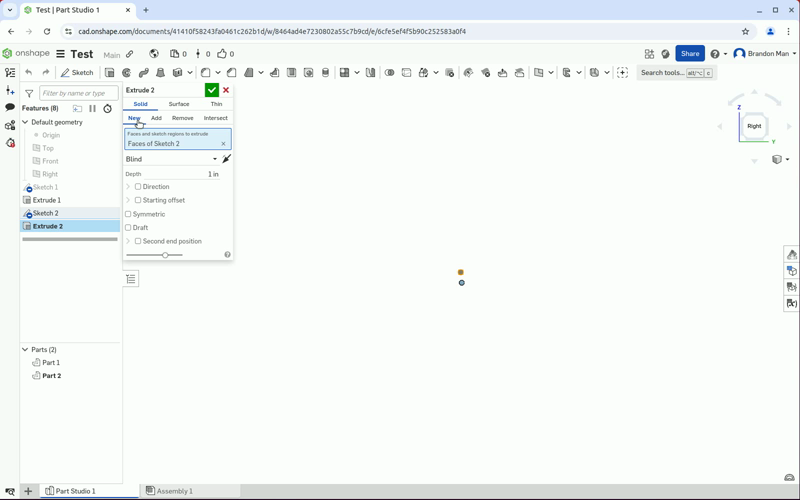
key(tab, 4)
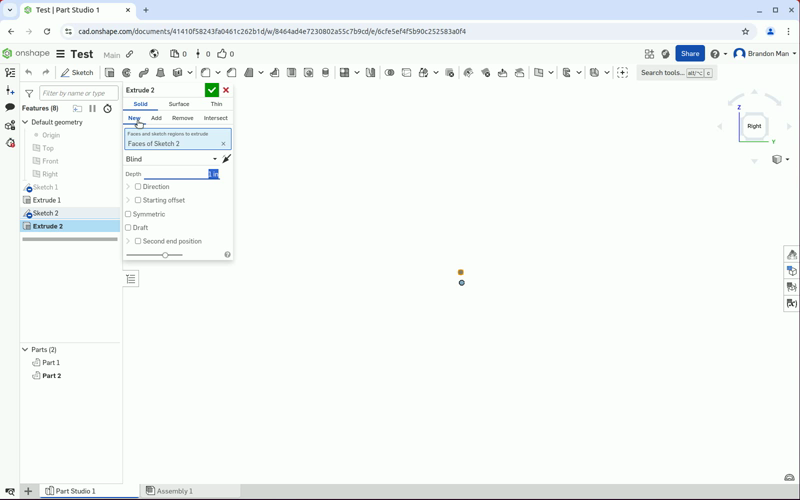
text(23.108)
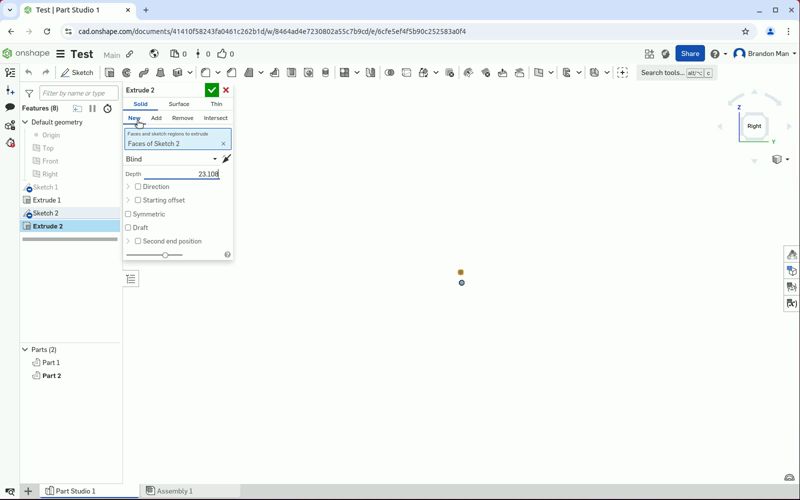
key(enter)
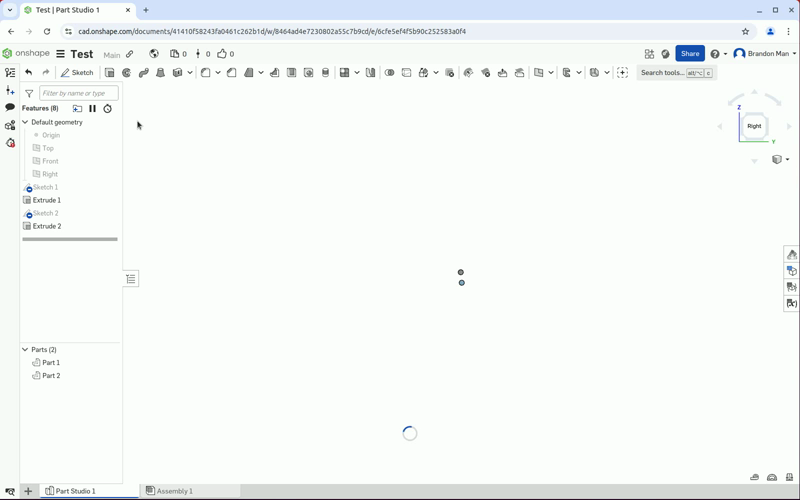
key(shift+h)
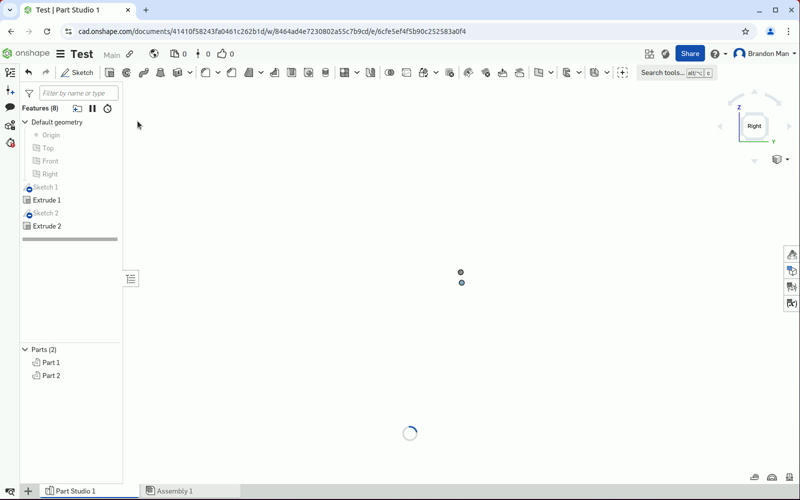
key(shift+h)
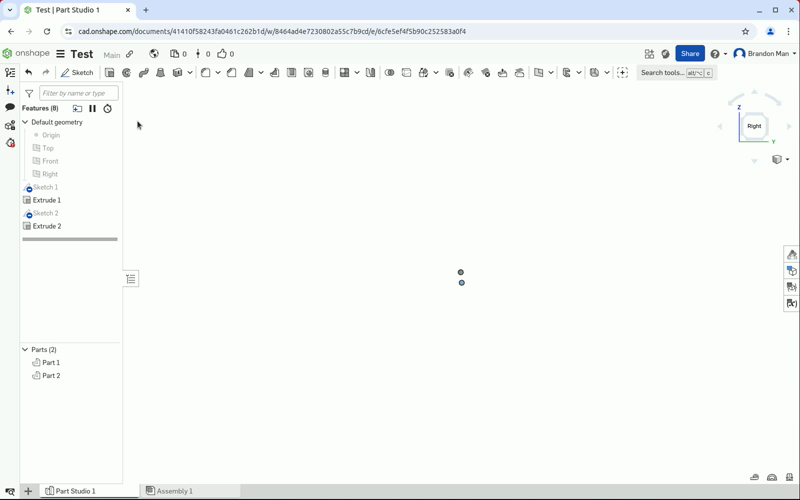
mouse_move(73, 189)
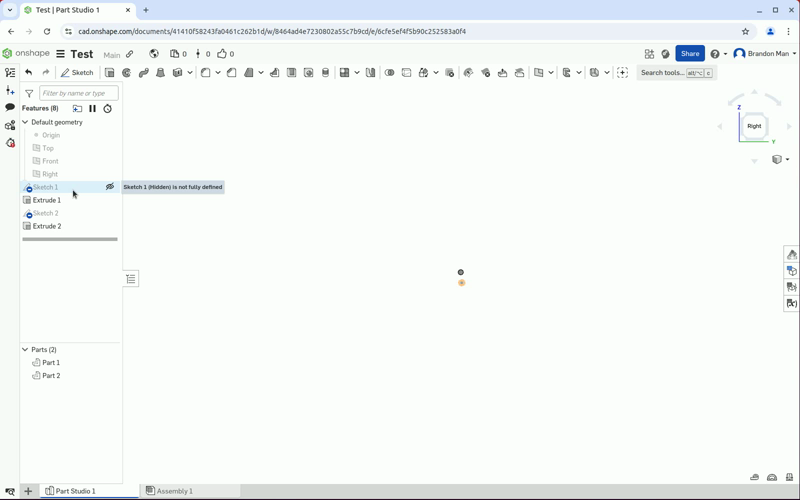
click(73, 189)
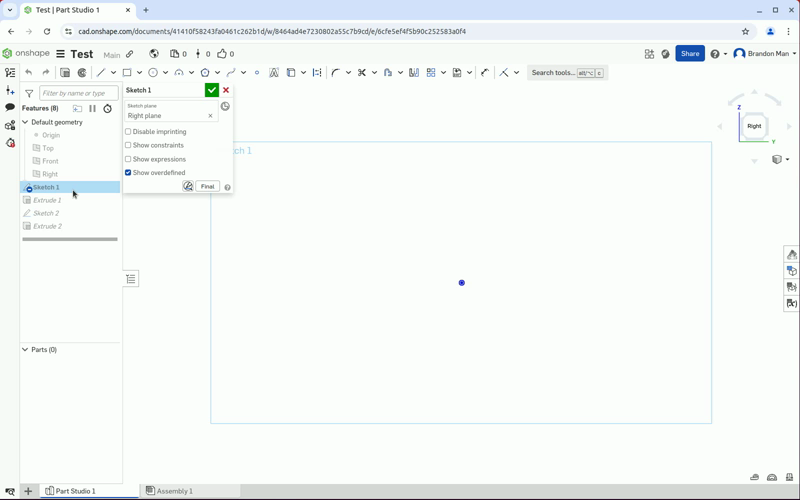
mouse_move(229, 92)
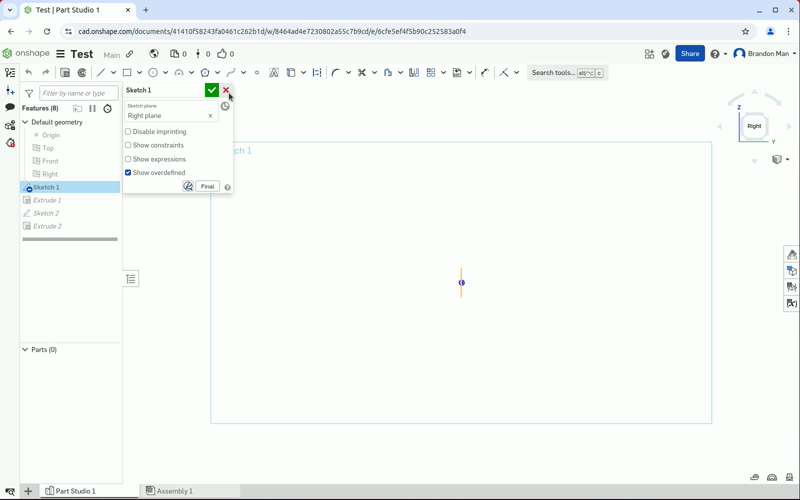
click(229, 92)
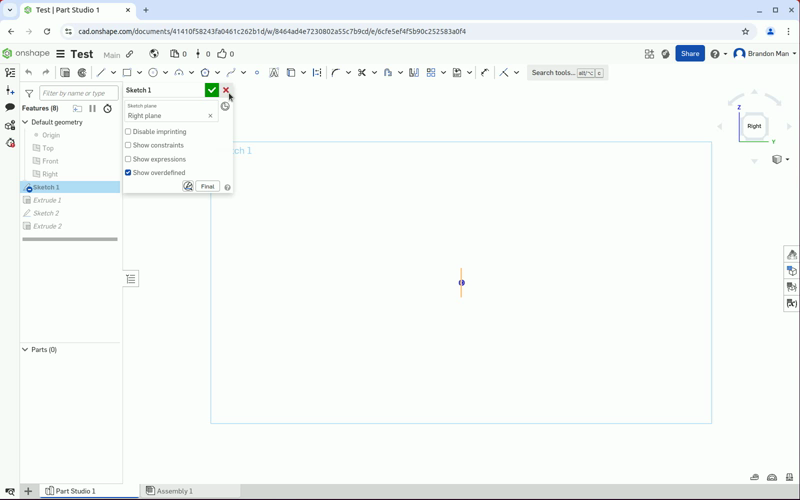
key(shift+s)
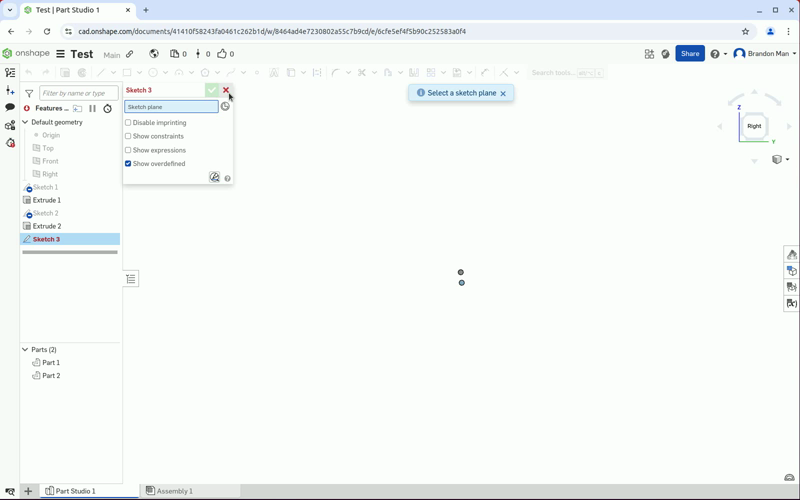
mouse_move(73, 176)
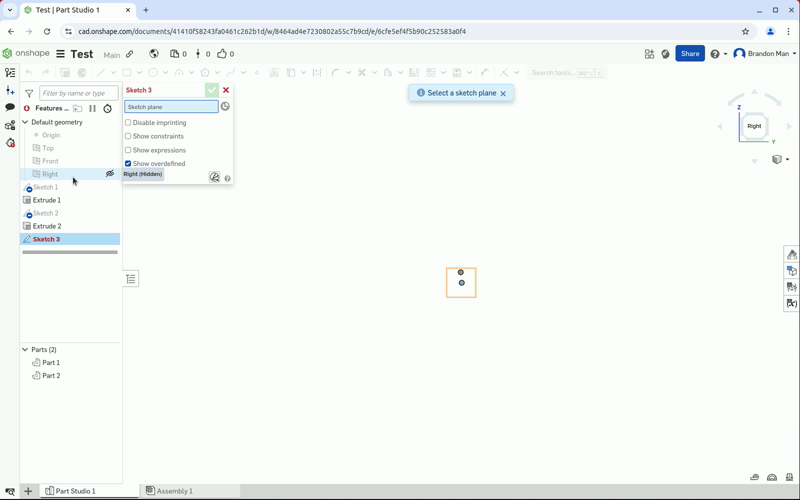
click(73, 176)
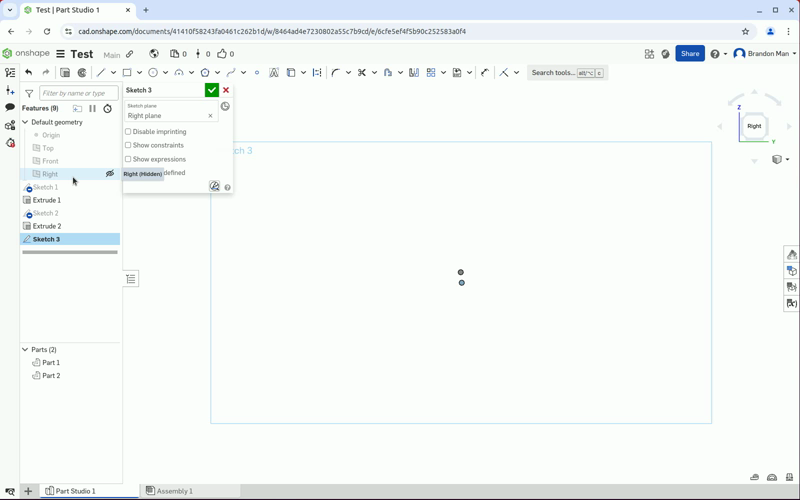
mouse_move(73, 352)
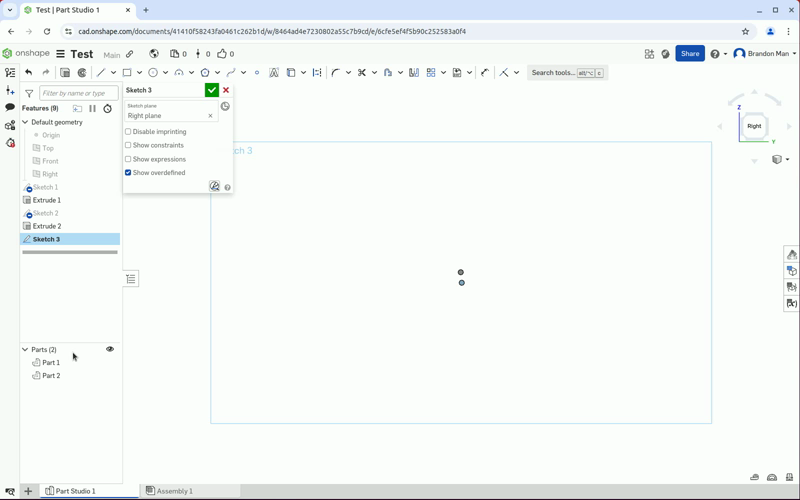
key(y)
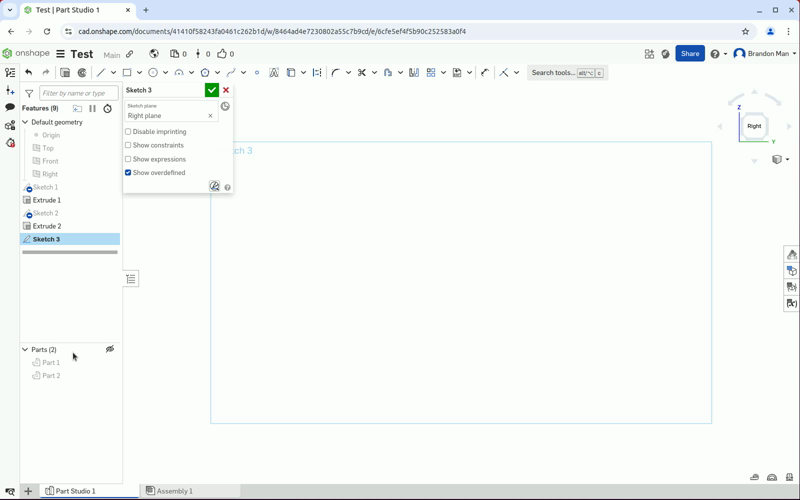
key(c)
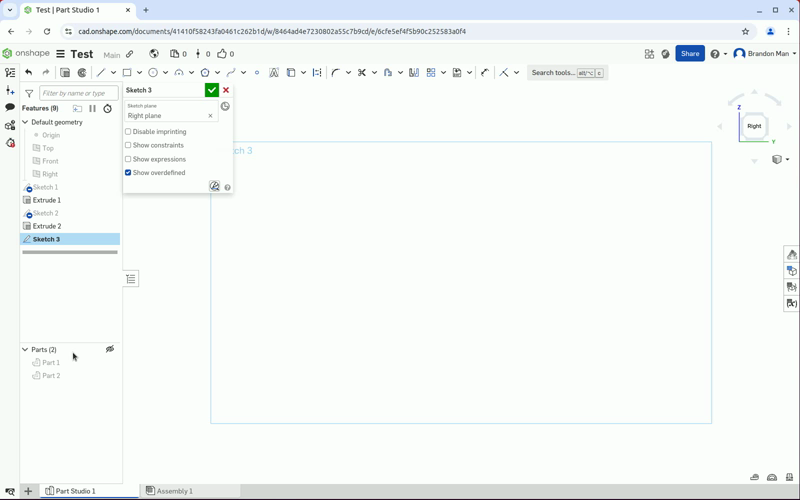
key_down(shift)
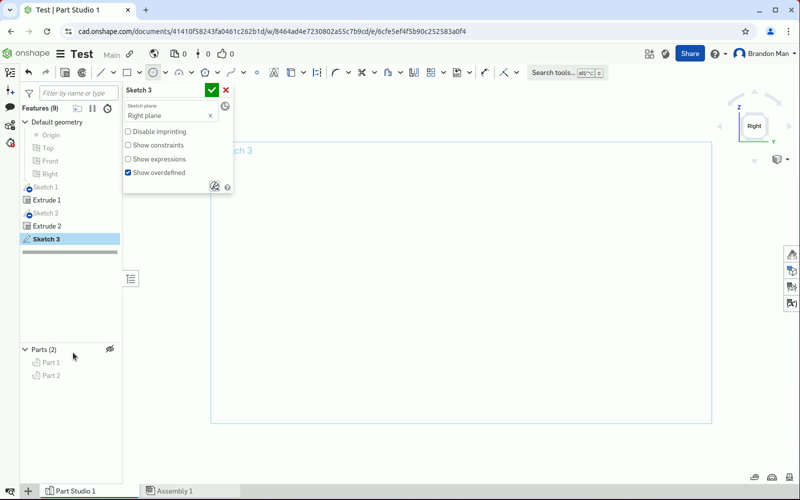
mouse_move(460, 291)
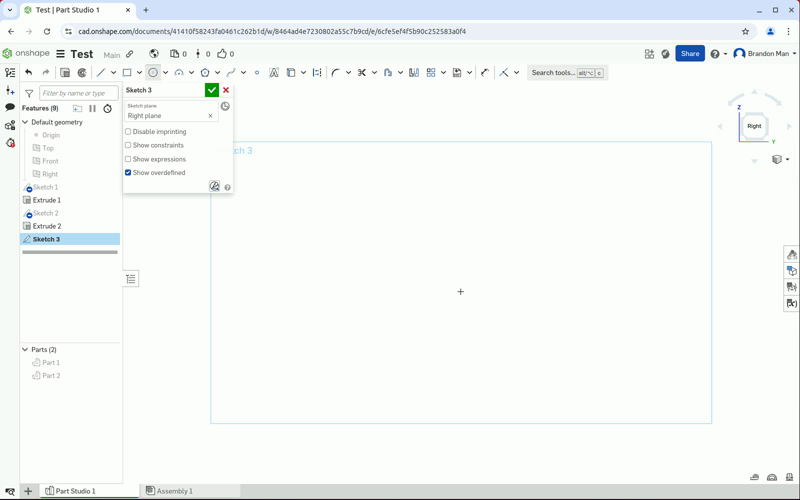
click(460, 291)
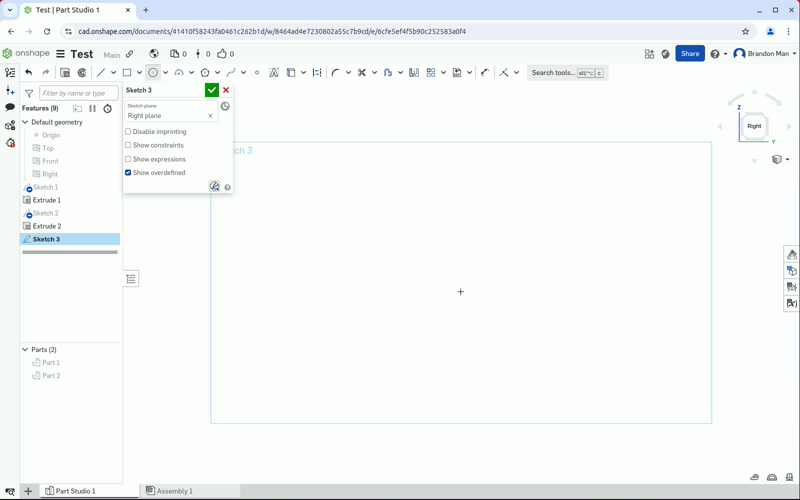
key_up(shift)
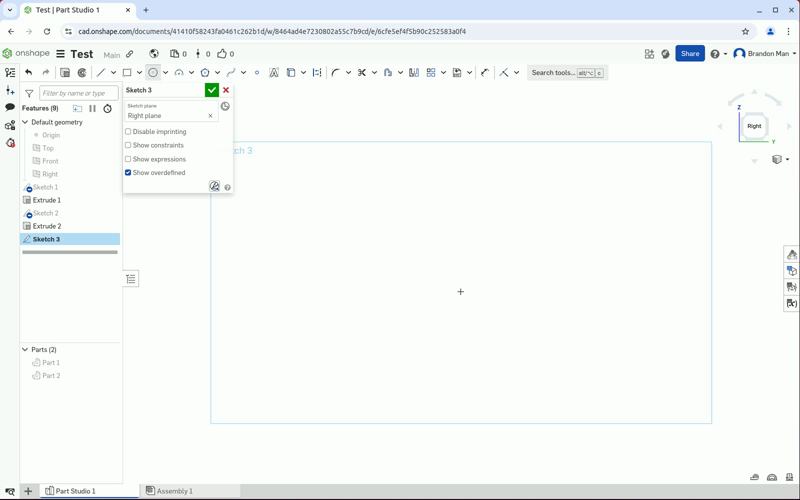
mouse_move(461, 291)
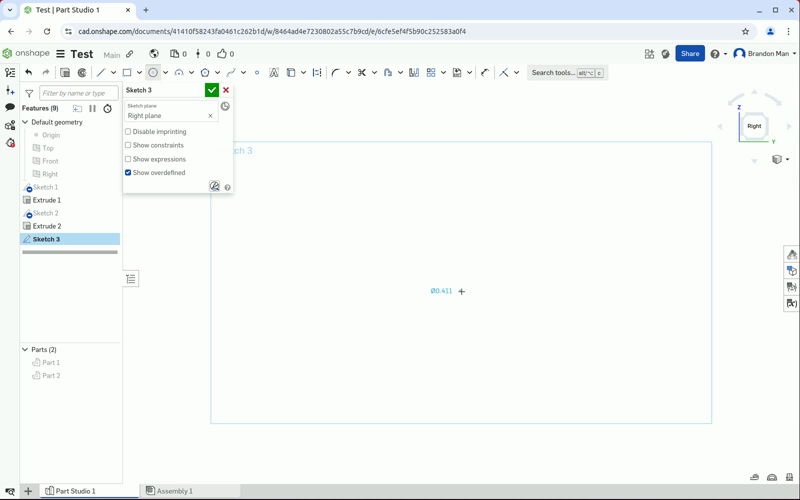
scroll(6)
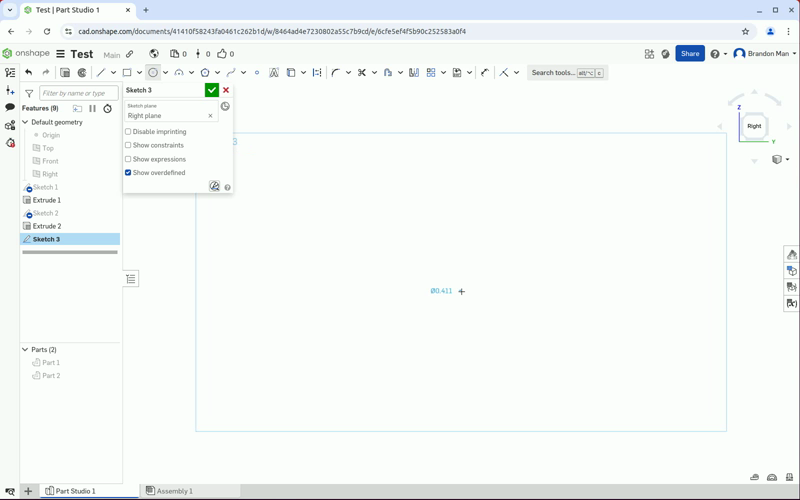
scroll(6)
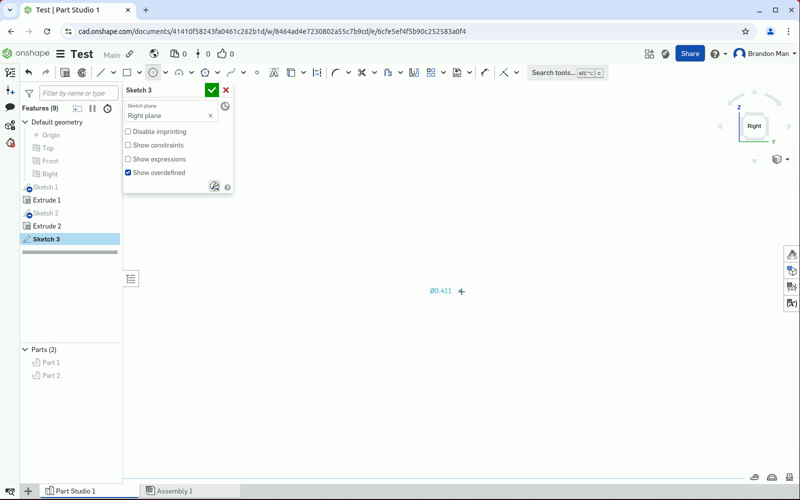
scroll(6)
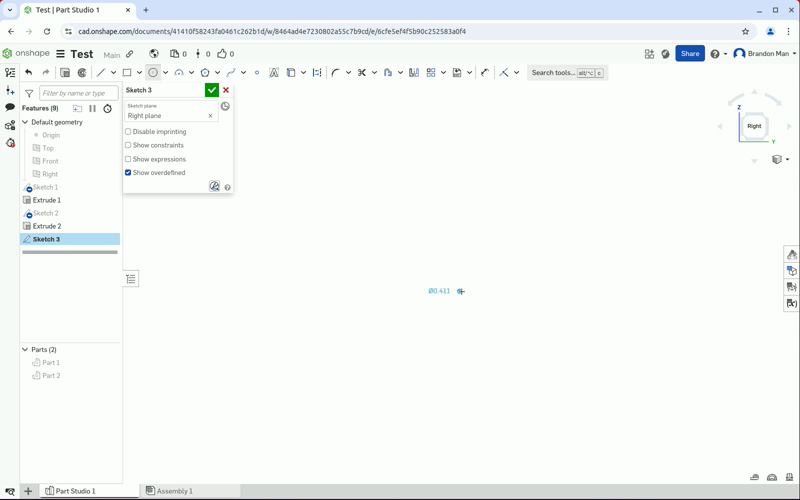
scroll(6)
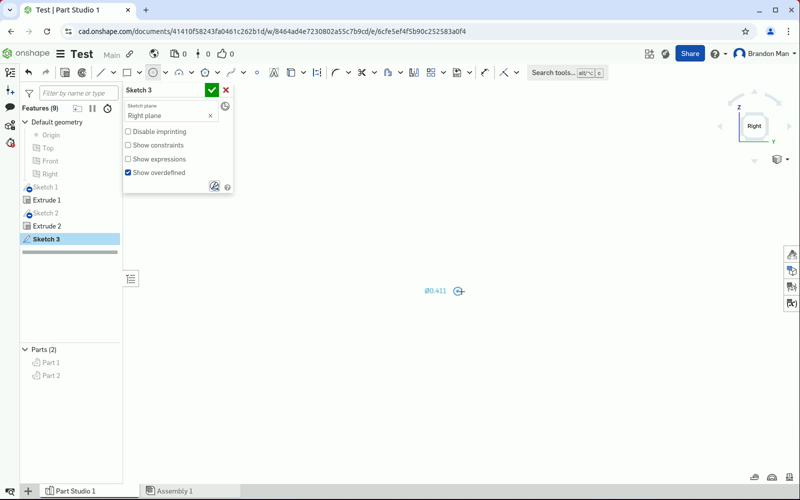
scroll(6)
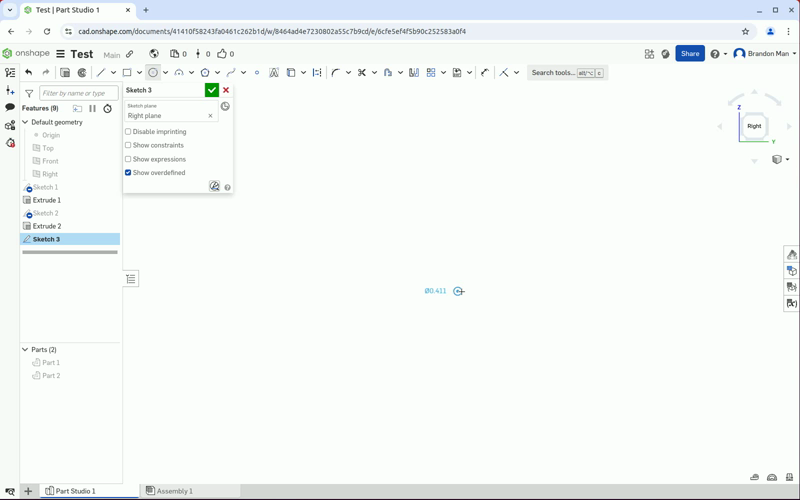
scroll(6)
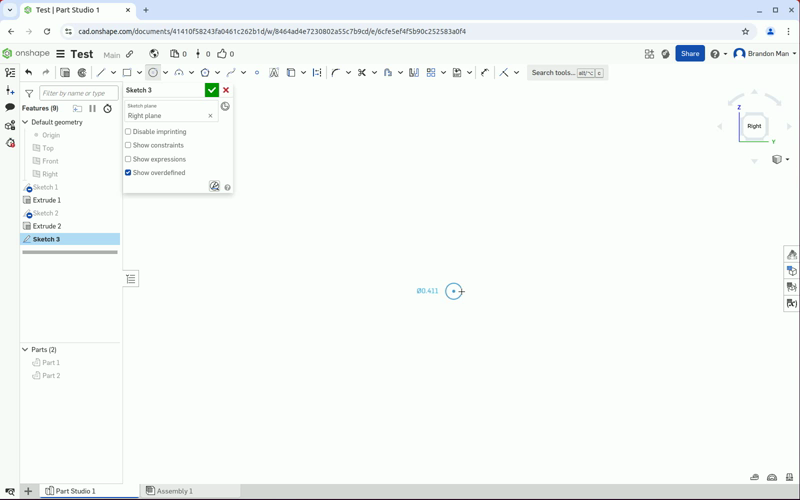
scroll(6)
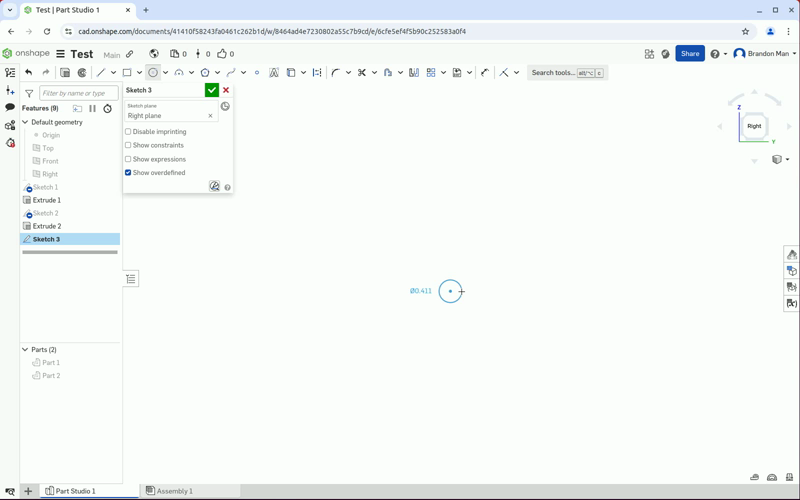
click(461, 291)
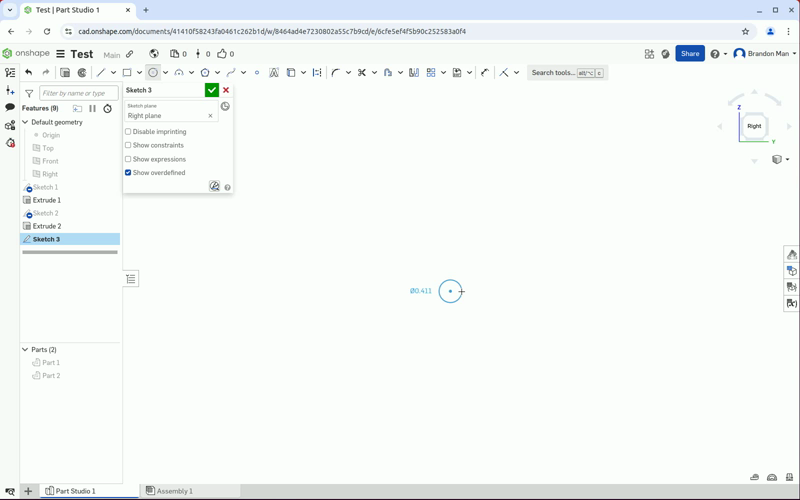
scroll(-6)
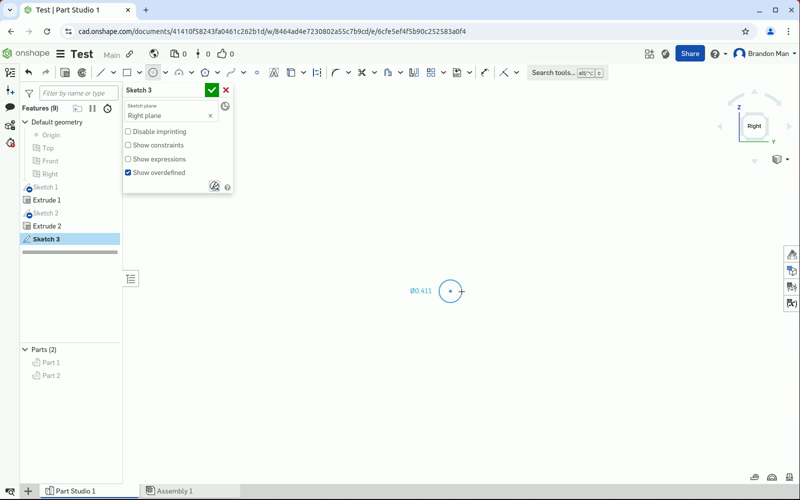
scroll(-6)
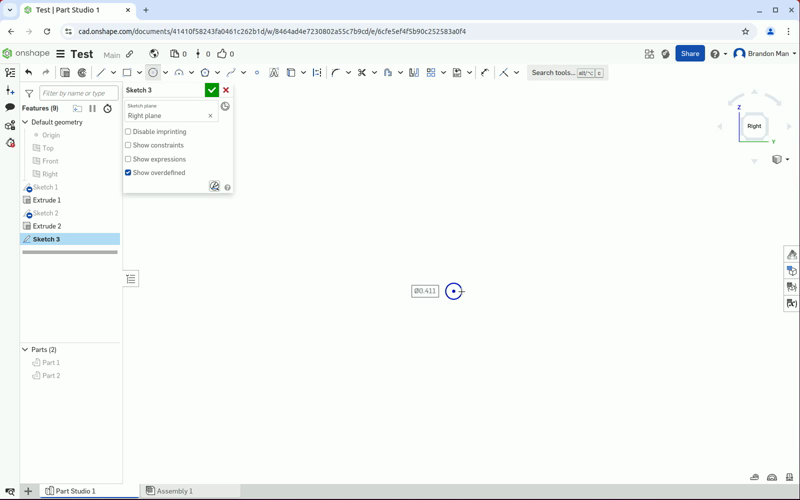
scroll(-6)
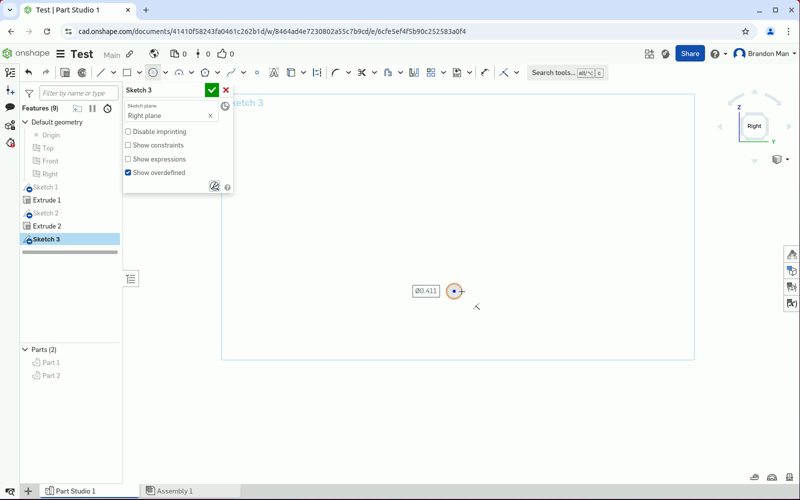
scroll(-6)
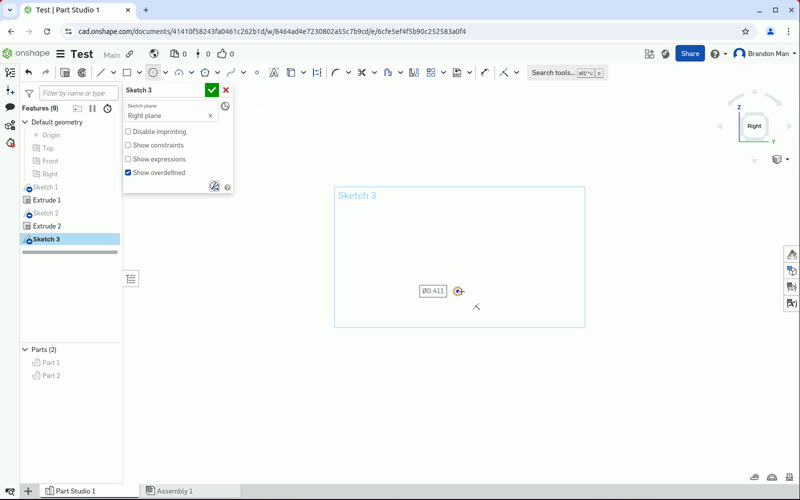
scroll(-6)
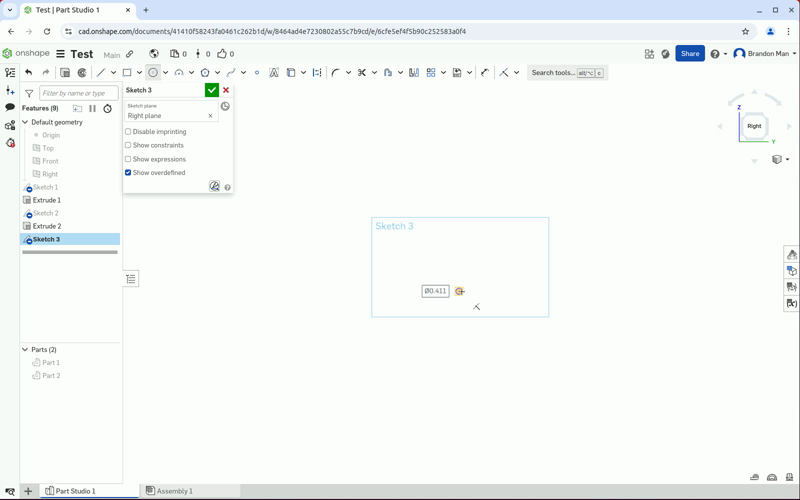
scroll(-6)
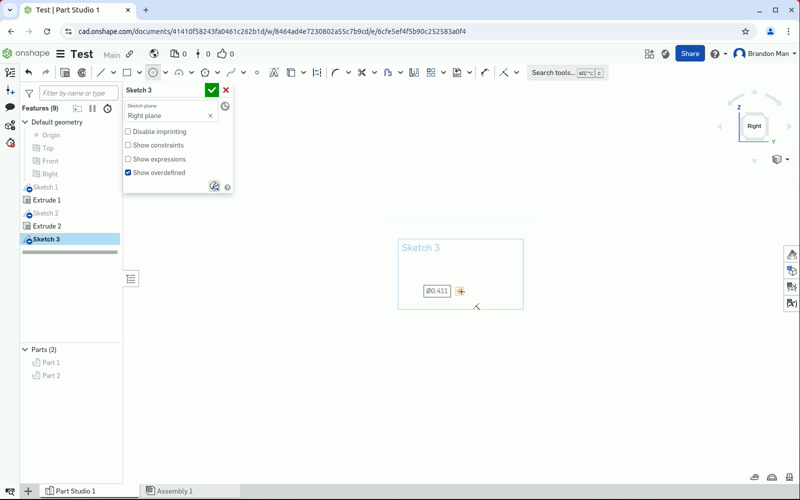
scroll(-6)
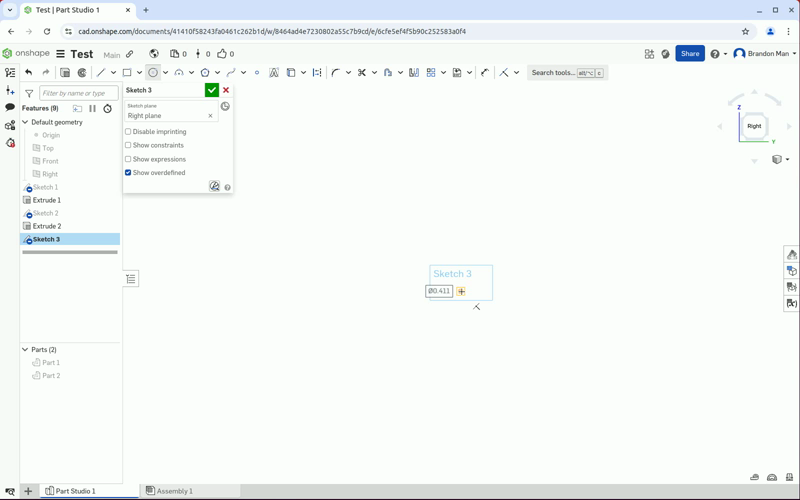
key(esc)
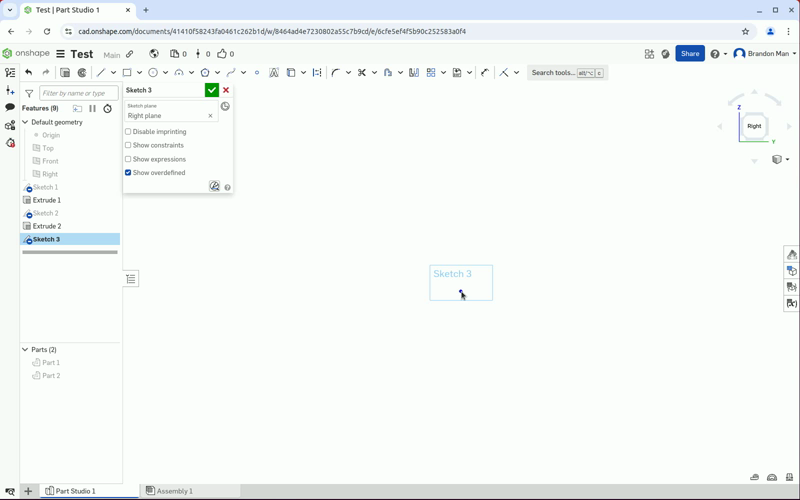
mouse_move(460, 290)
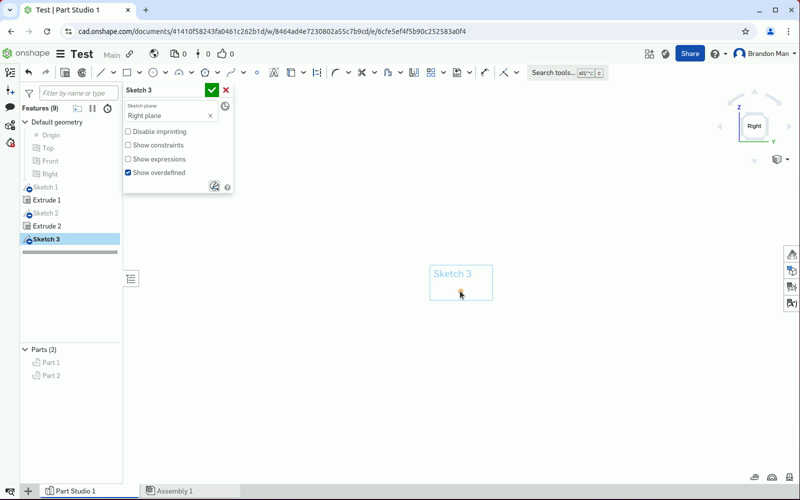
scroll(6)
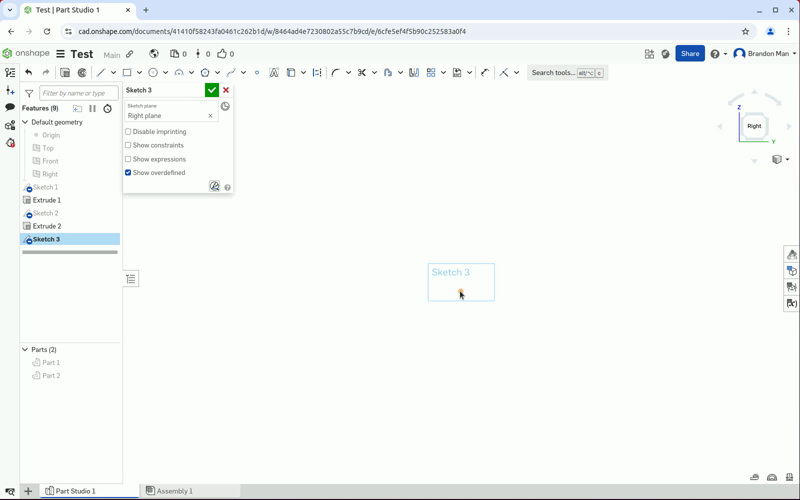
scroll(6)
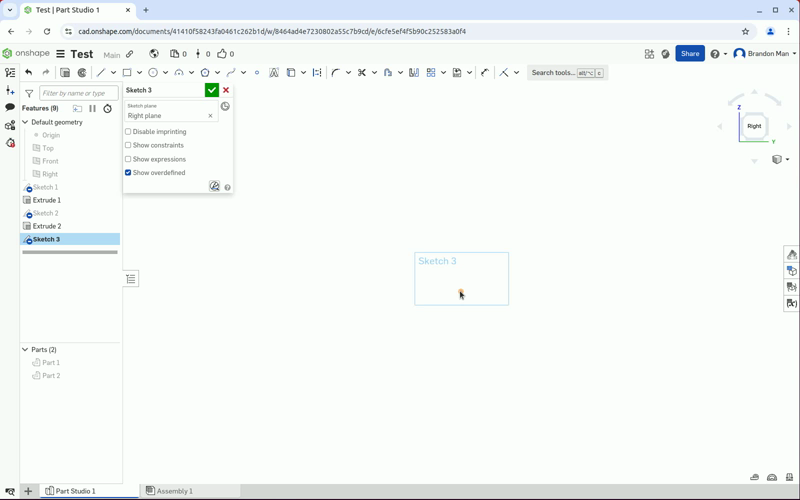
scroll(6)
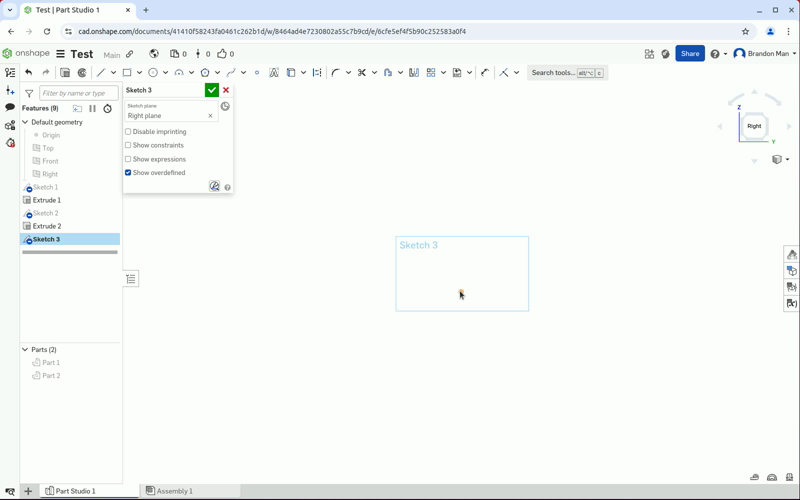
scroll(6)
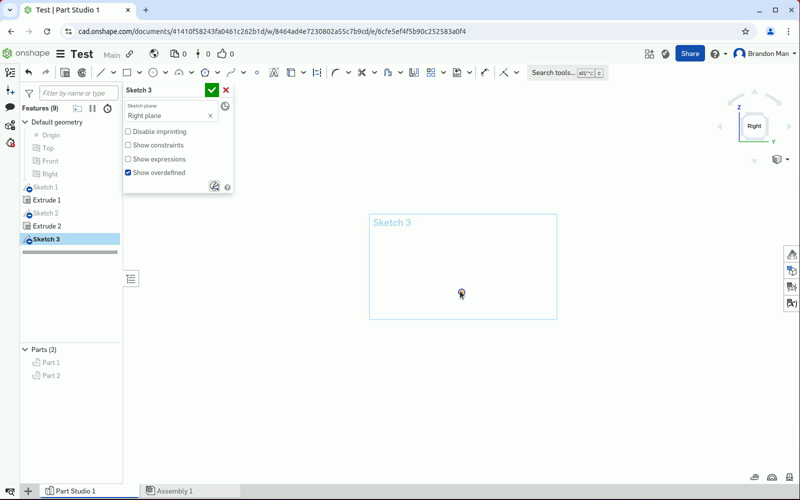
scroll(6)
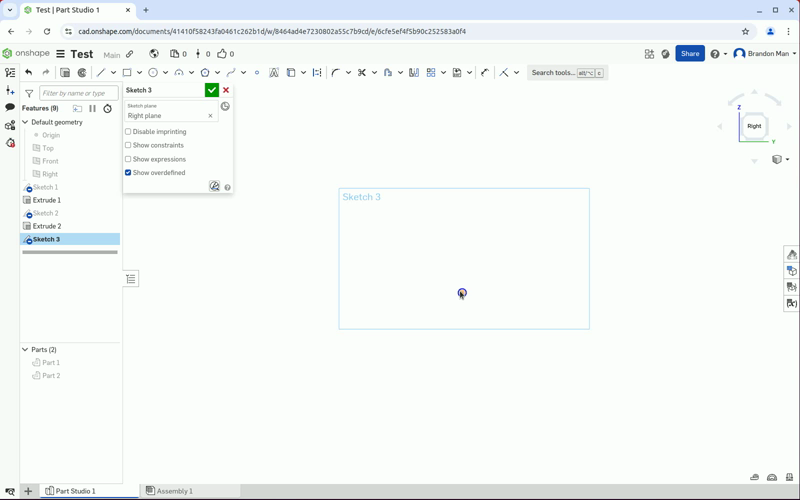
scroll(6)
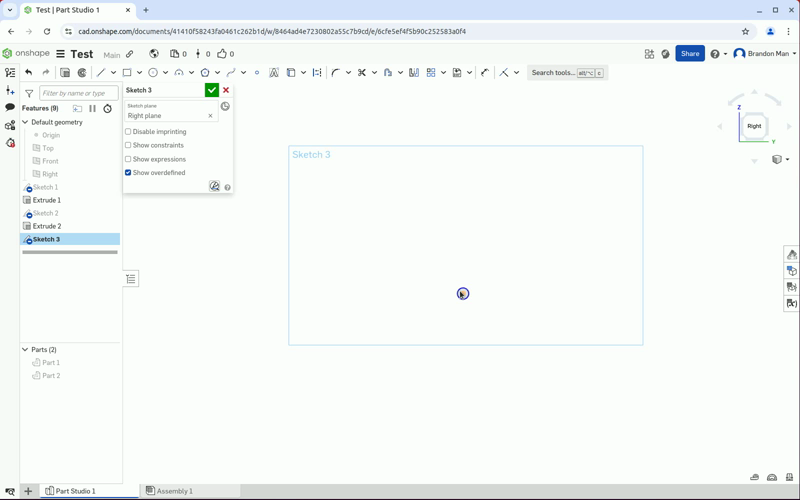
scroll(6)
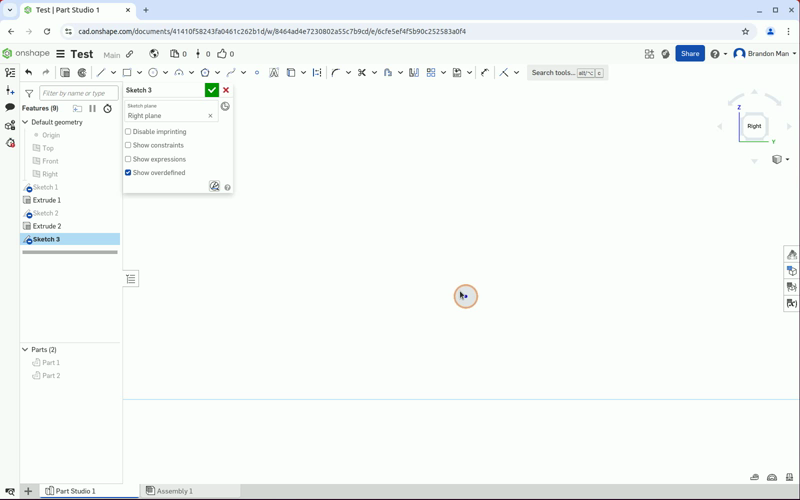
click(460, 290)
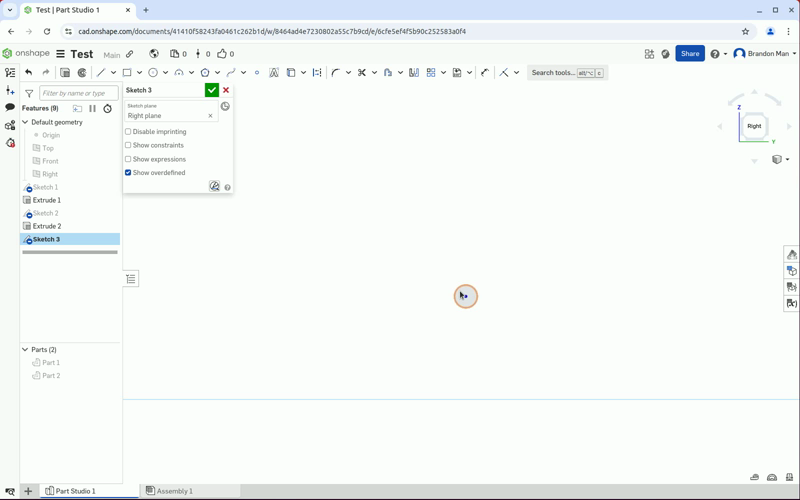
scroll(-6)
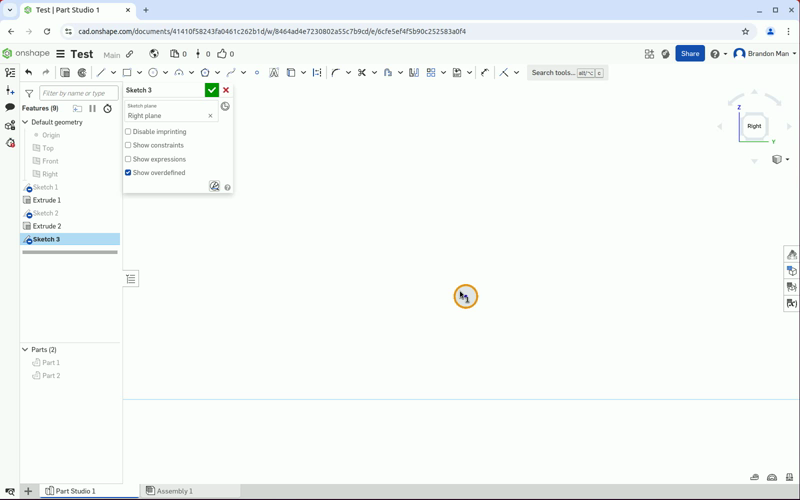
scroll(-6)
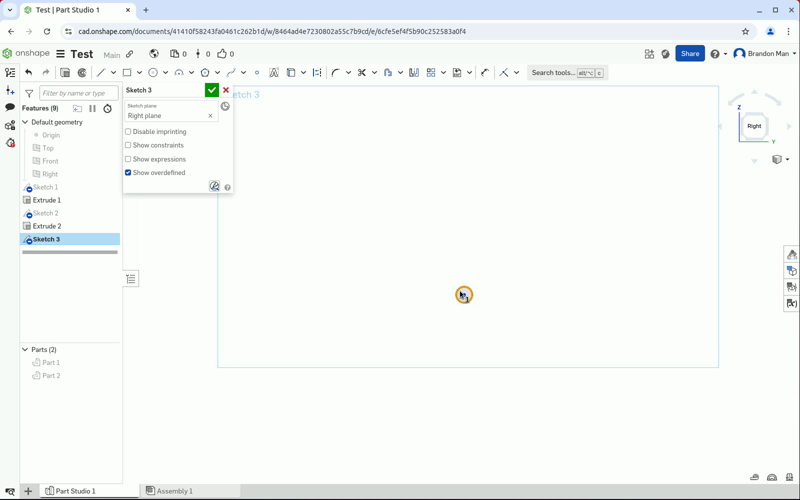
scroll(-6)
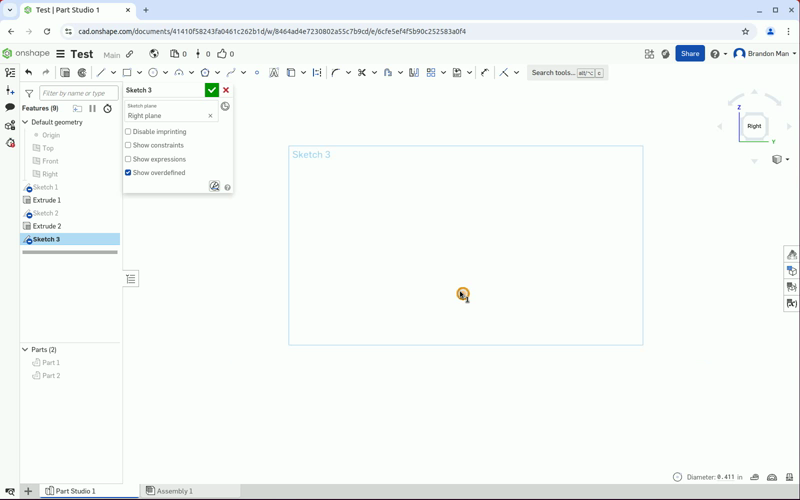
scroll(-6)
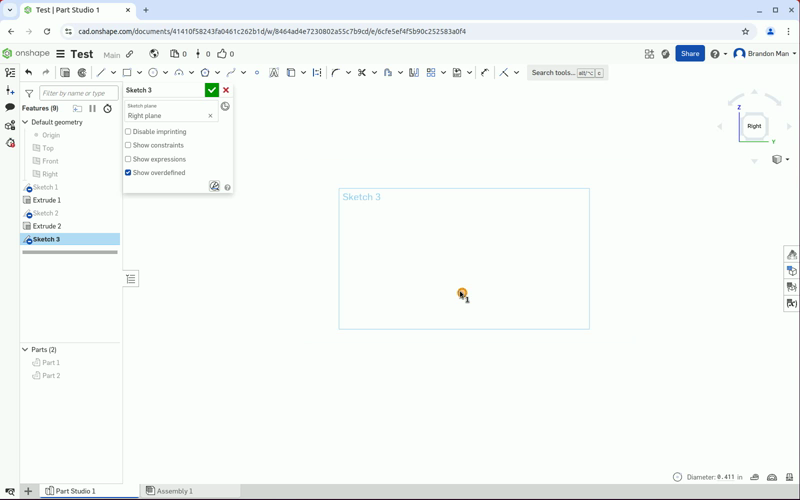
scroll(-6)
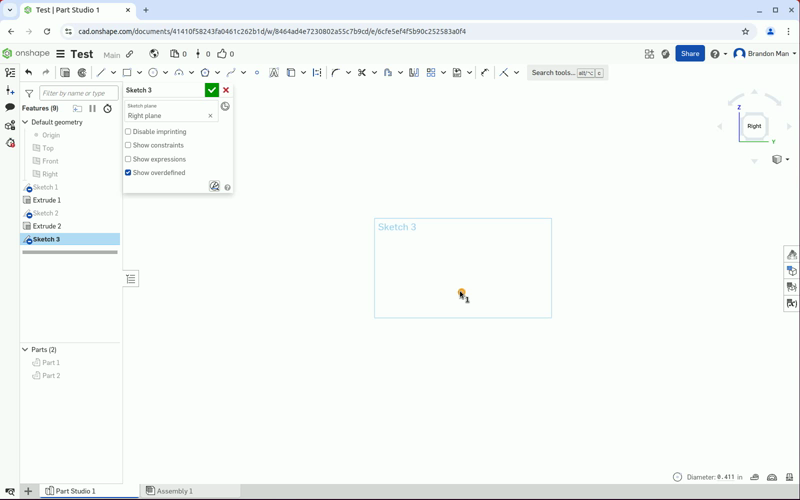
scroll(-6)
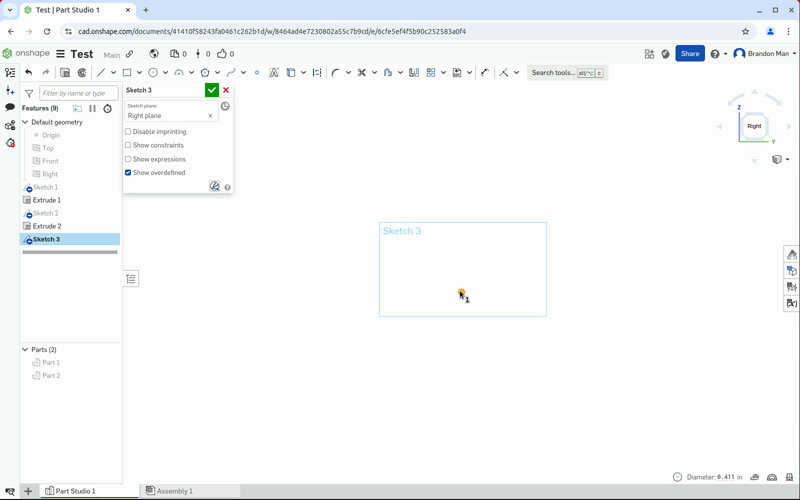
scroll(-6)
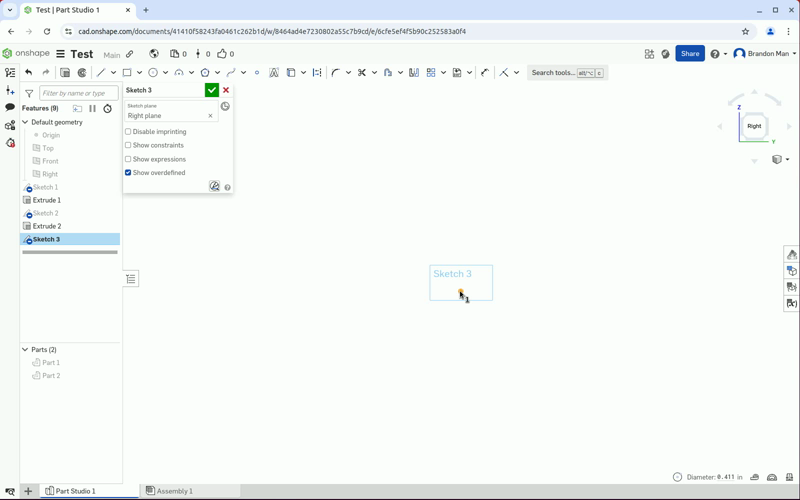
mouse_move(73, 352)
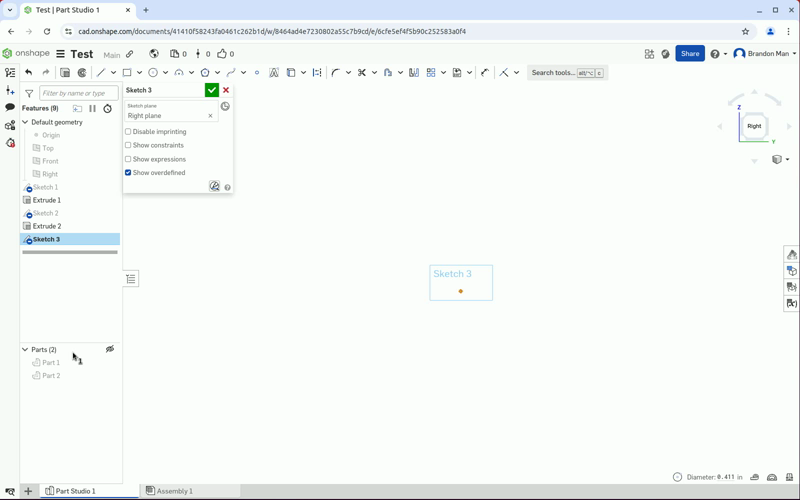
key(shift+y)
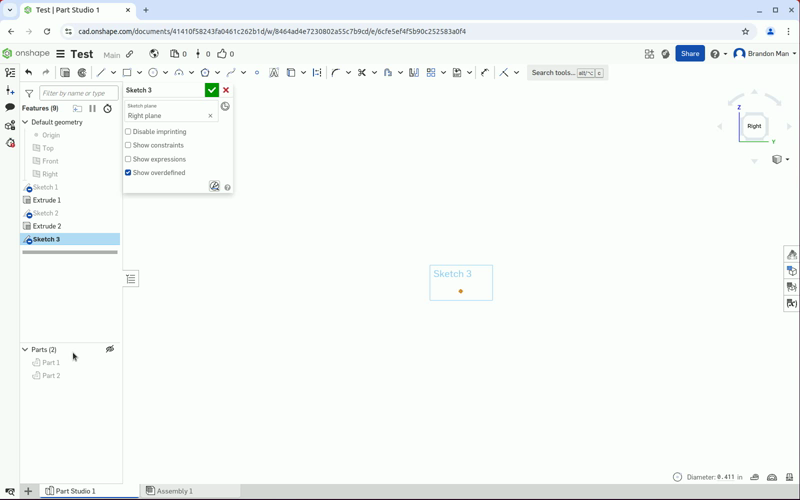
key(shift+e)
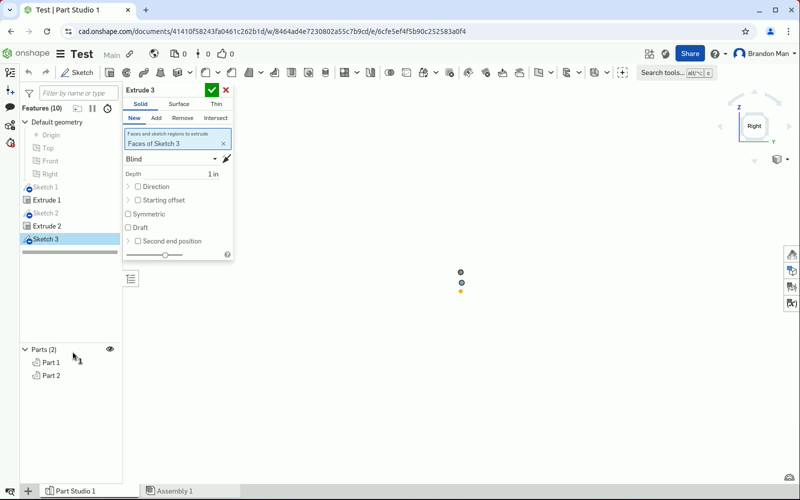
mouse_move(143, 106)
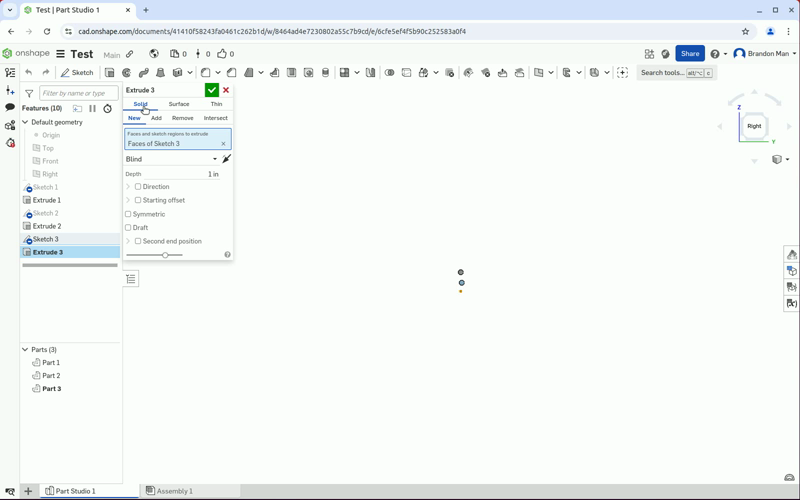
click(143, 106)
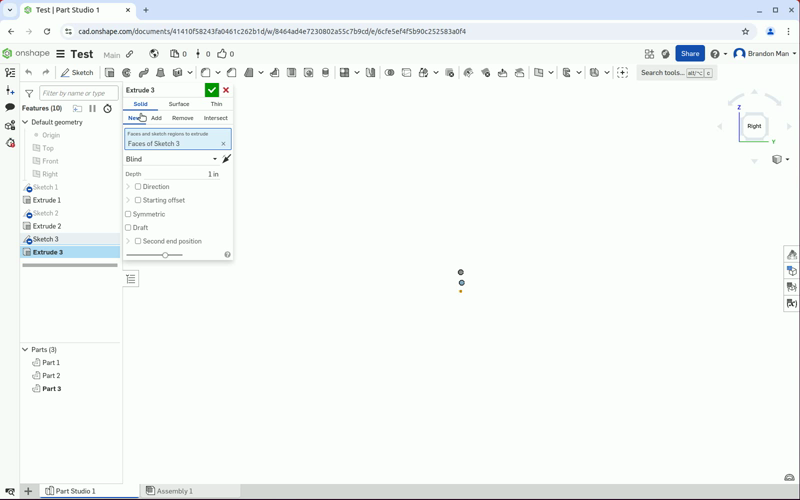
mouse_move(137, 120)
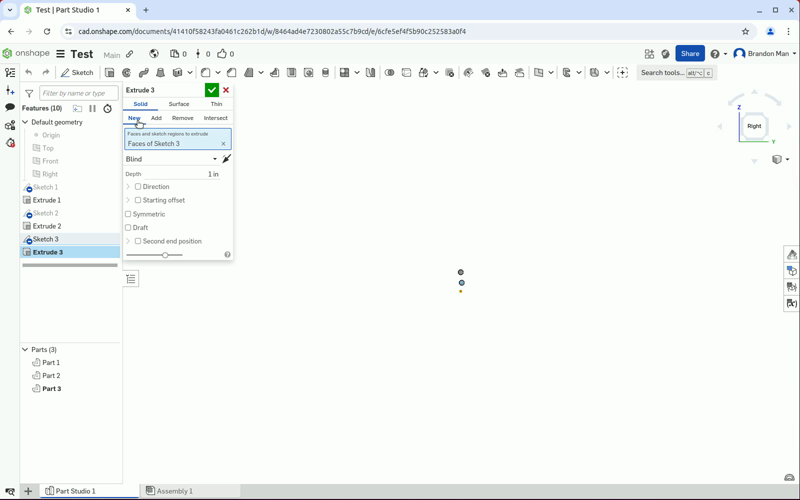
click(137, 120)
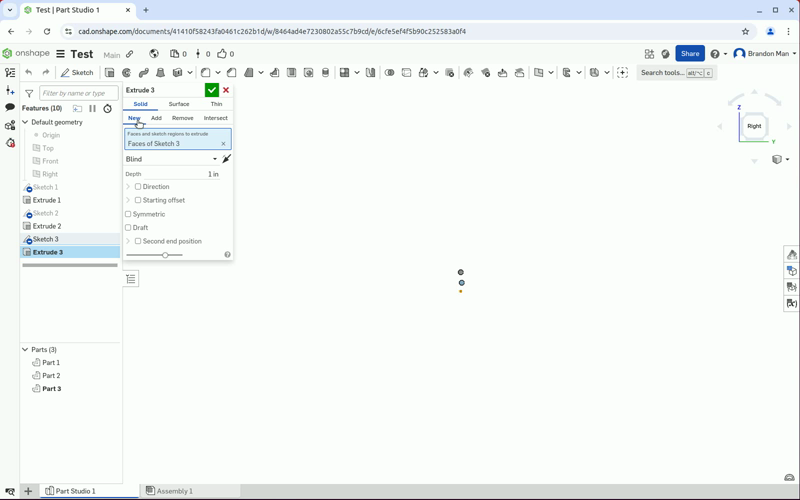
key(tab, 4)
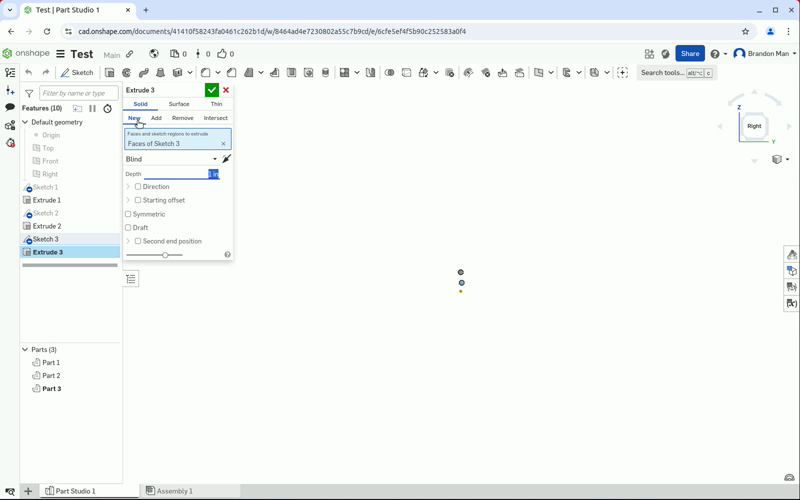
text(7.703)
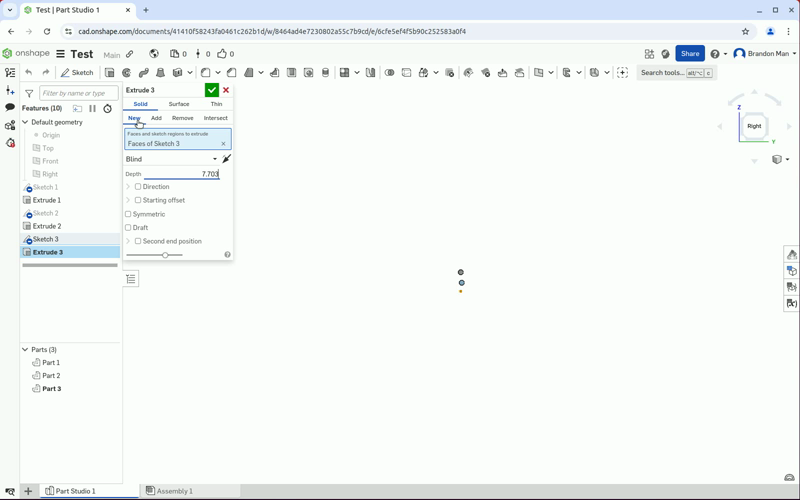
key(enter)
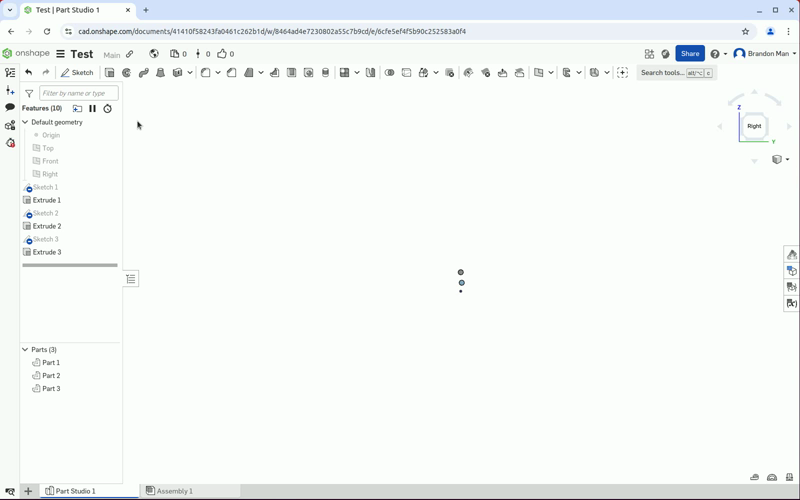
key(shift+h)
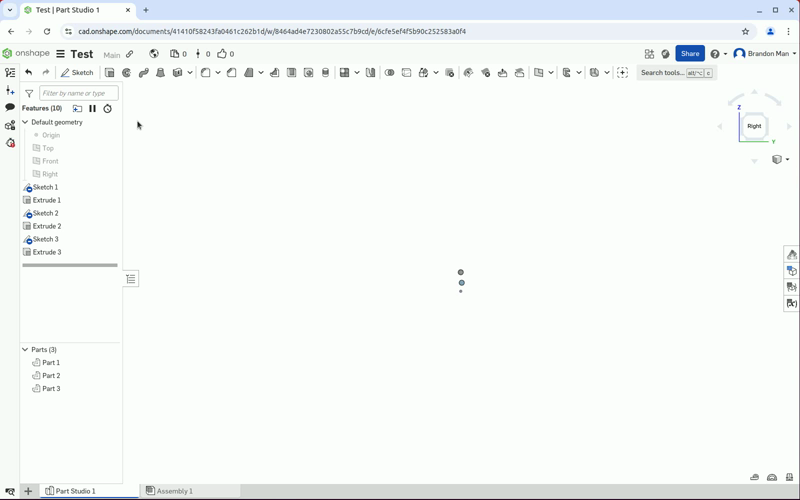
key(shift+h)
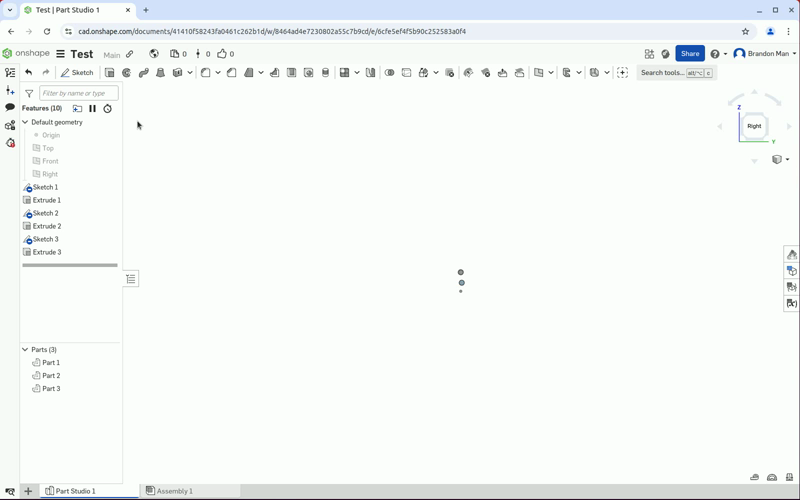
key(shift+7)
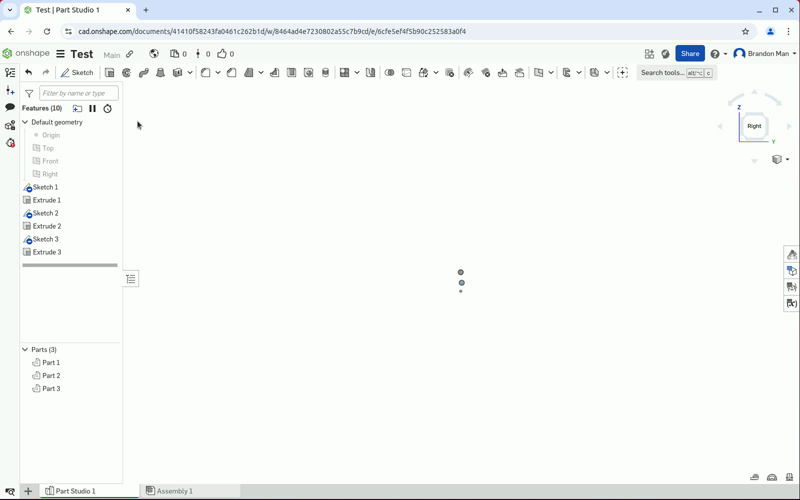
key(right, 2)
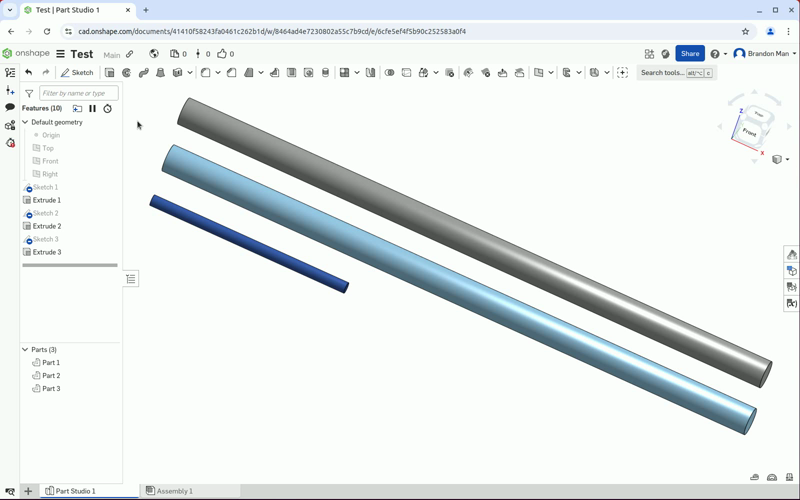
key(down, 2)
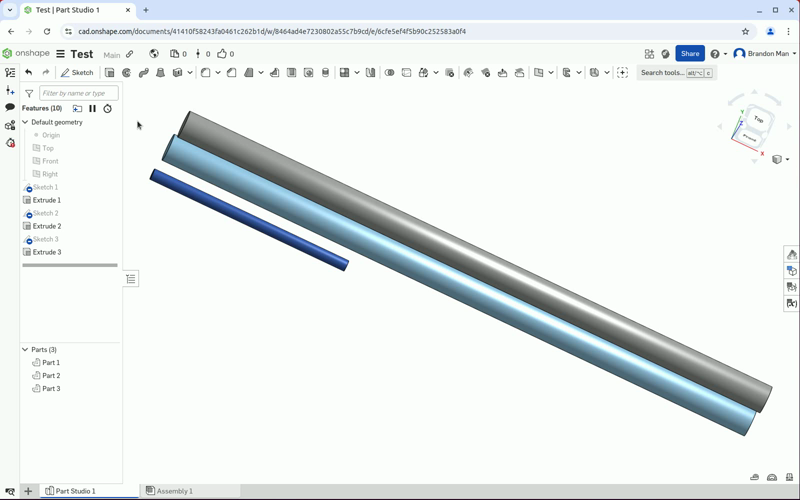
key(up, 2)
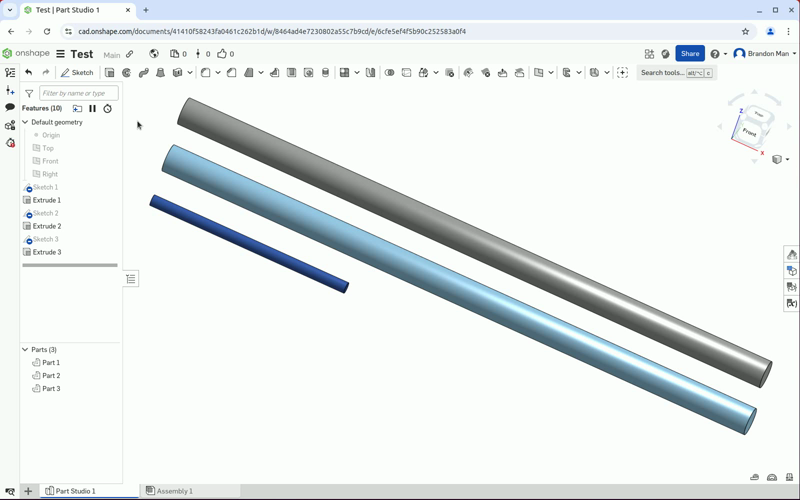
key(left, 2)
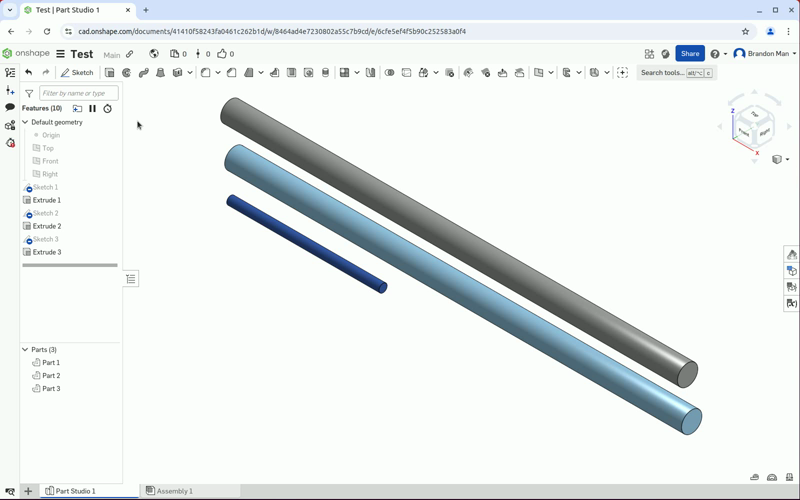
mouse_move(73, 189)
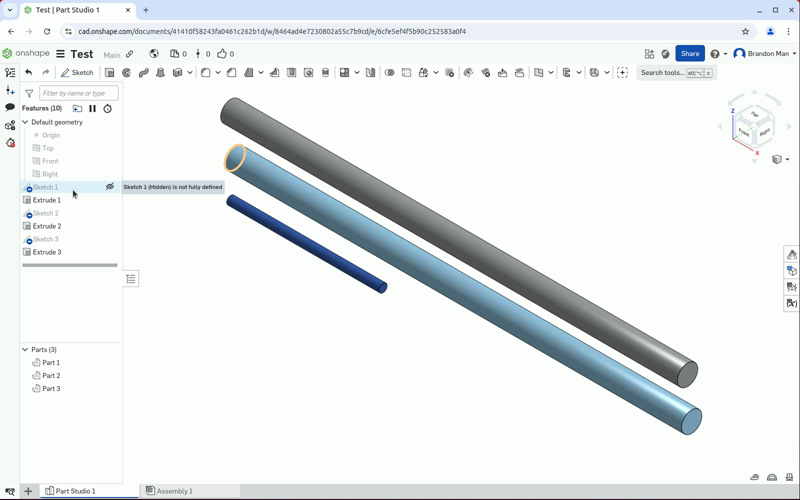
click(73, 189)